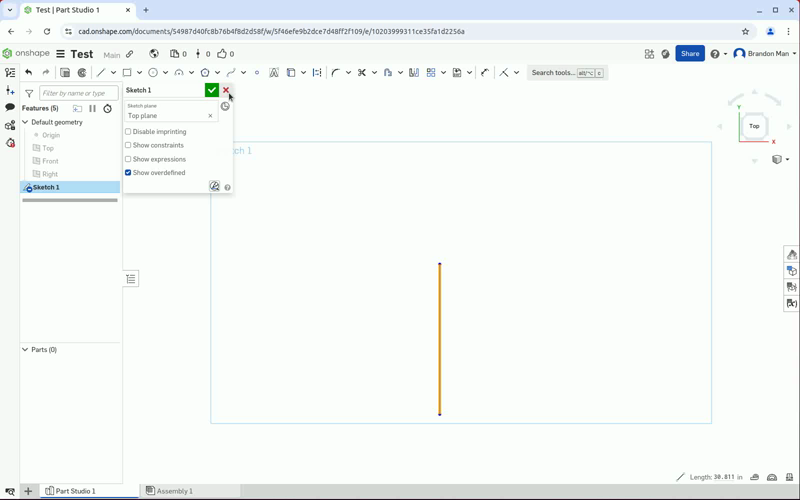
key(shift+h)
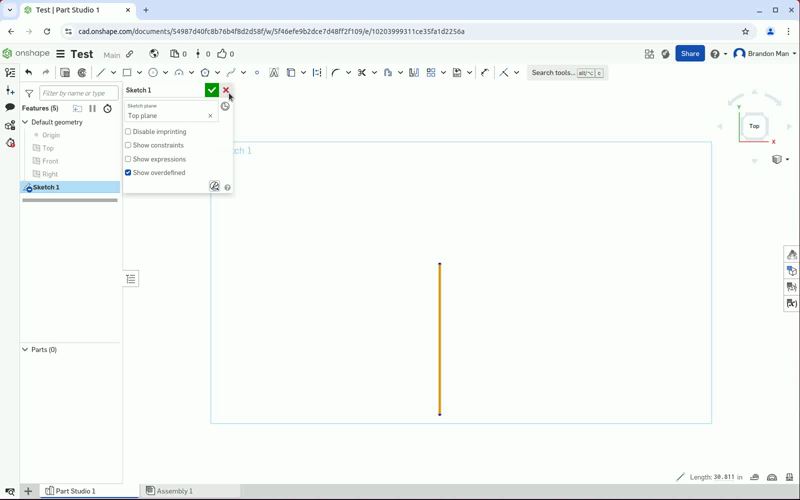
key(shift+s)
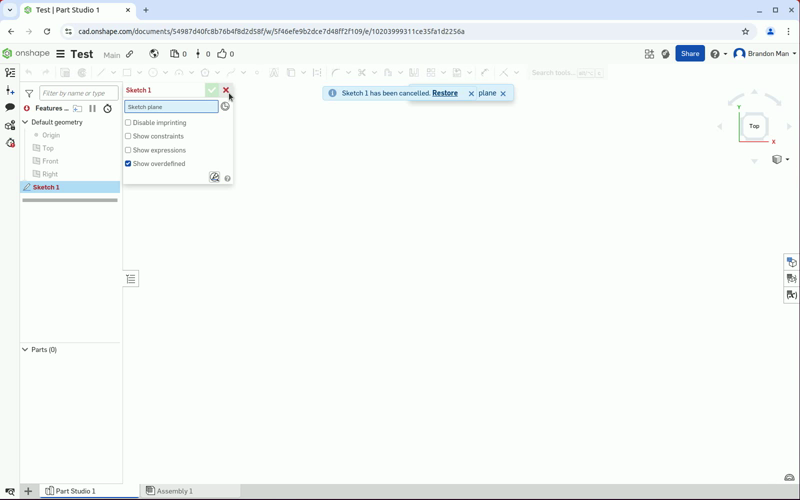
mouse_move(73, 150)
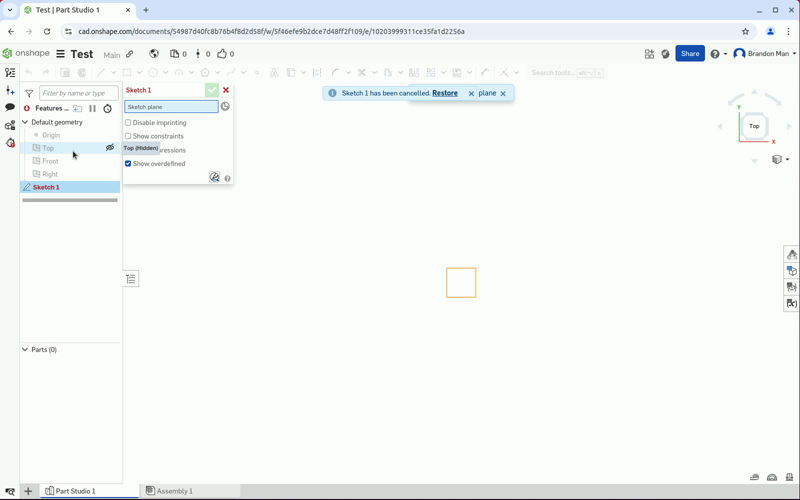
click(73, 150)
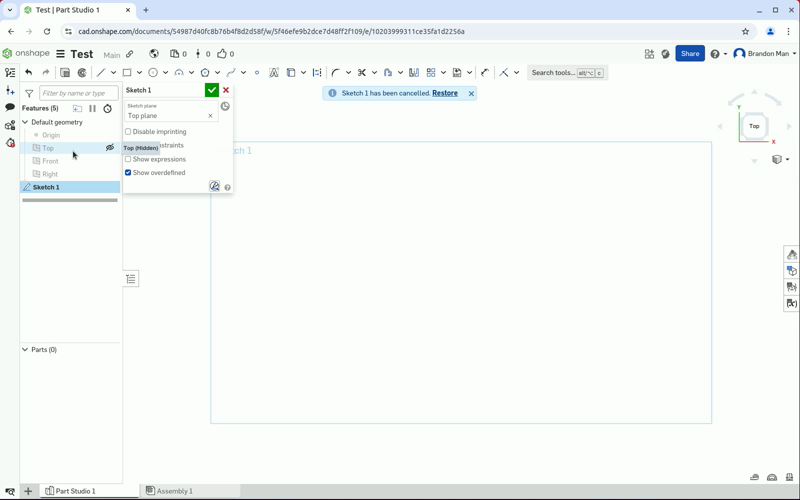
mouse_move(73, 352)
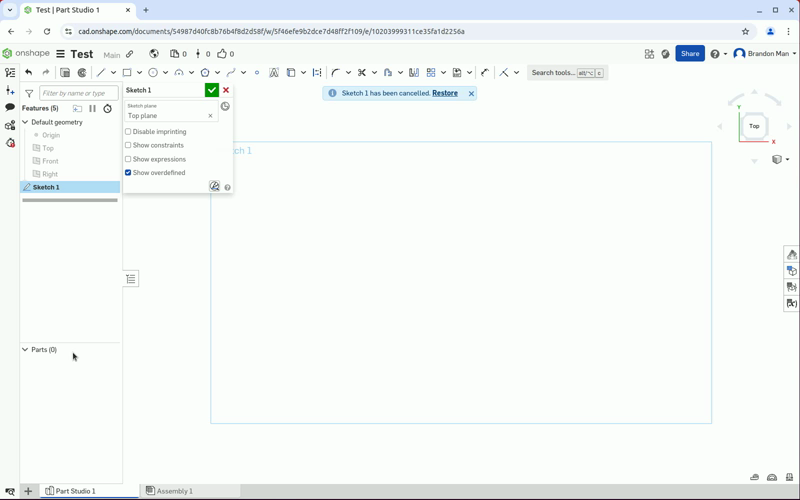
key(y)
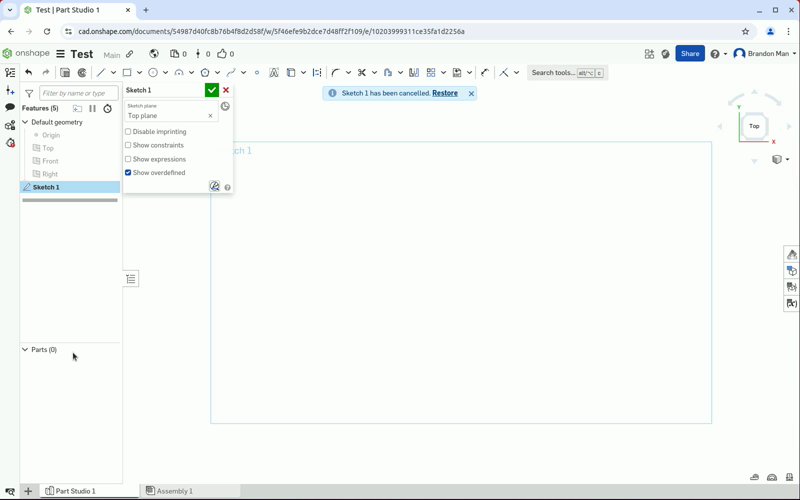
key(l)
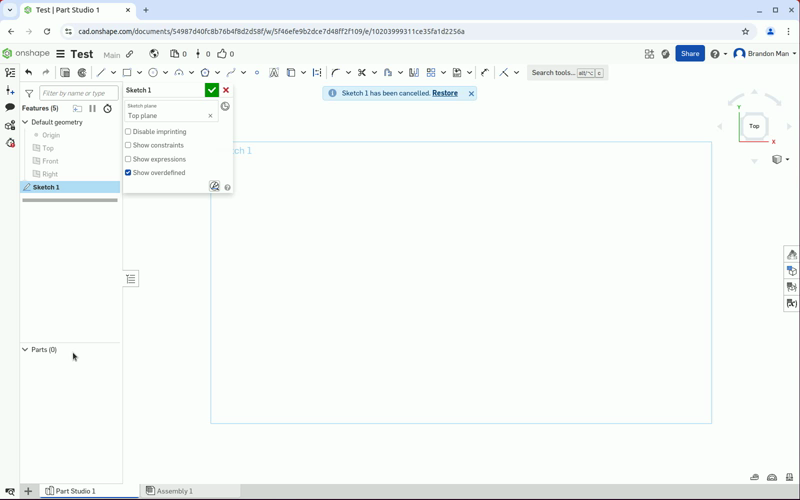
key_down(shift)
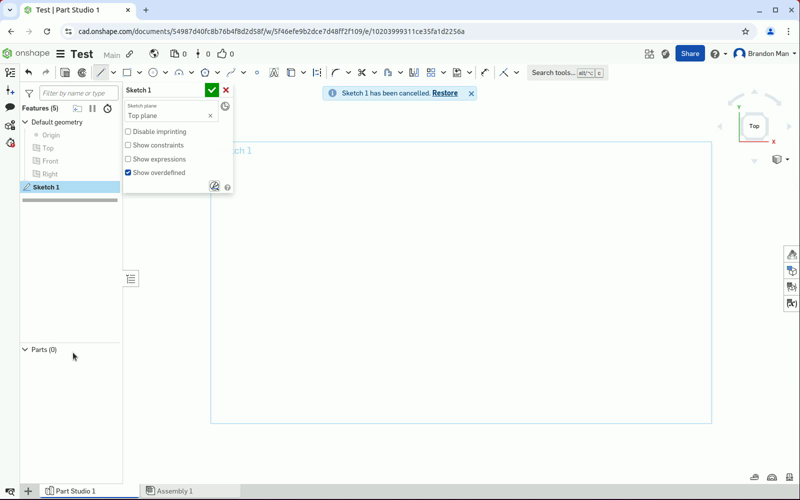
mouse_move(365, 327)
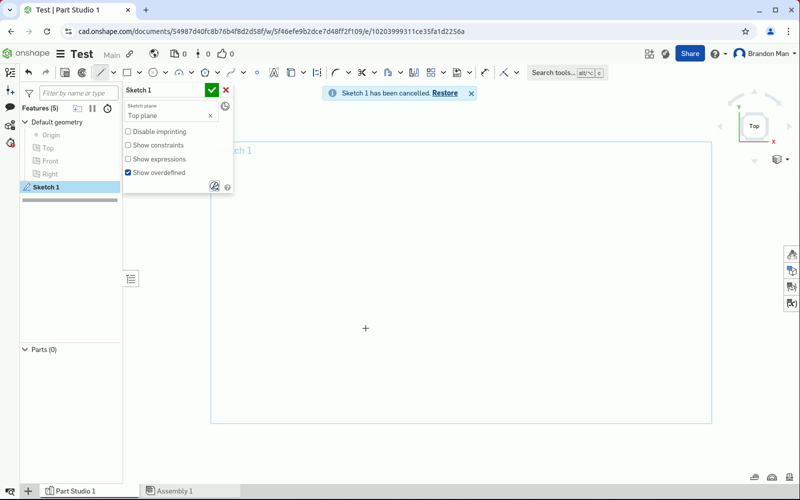
click(365, 327)
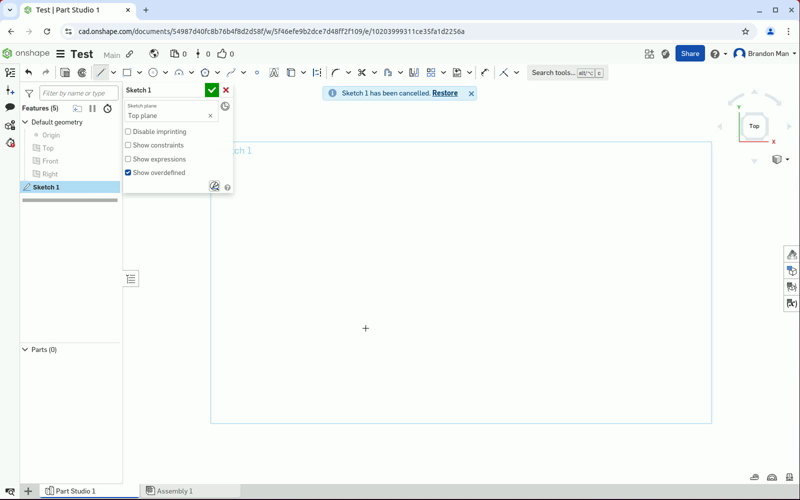
key_up(shift)
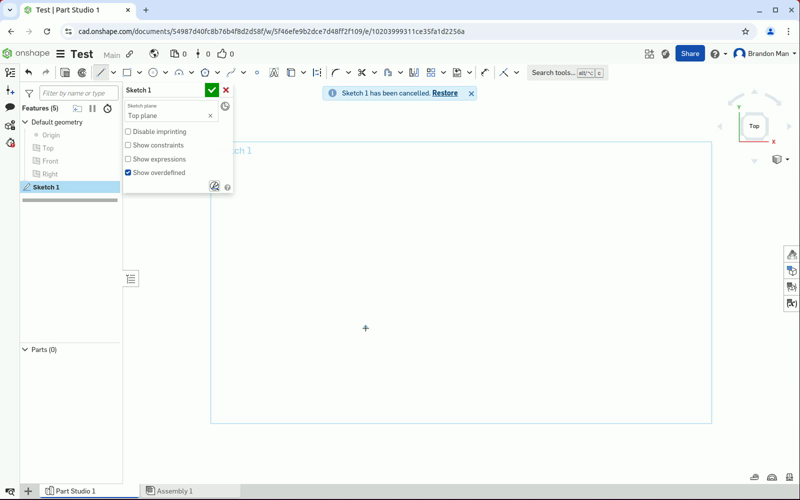
key_down(shift)
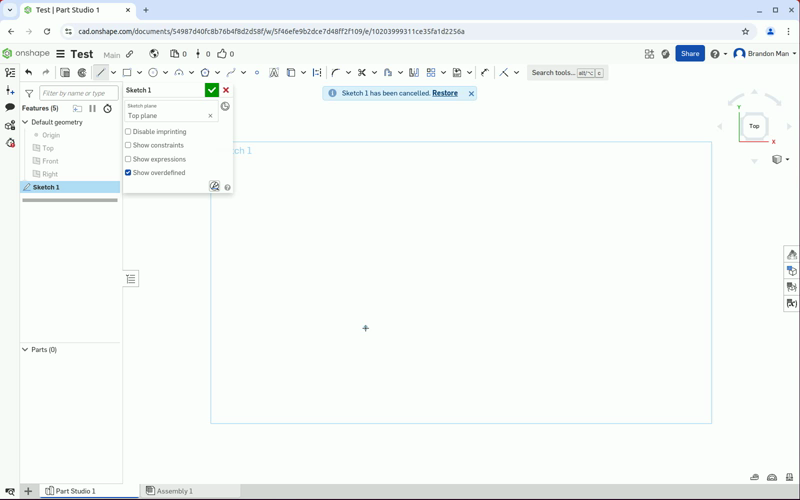
mouse_move(555, 327)
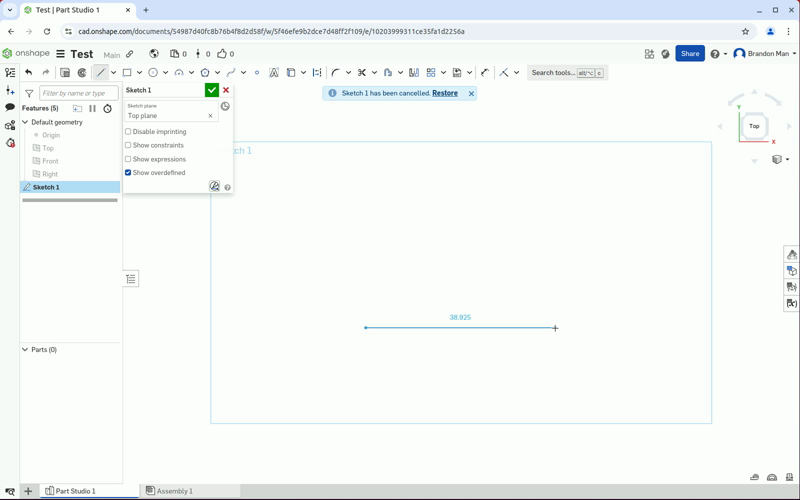
click(555, 327)
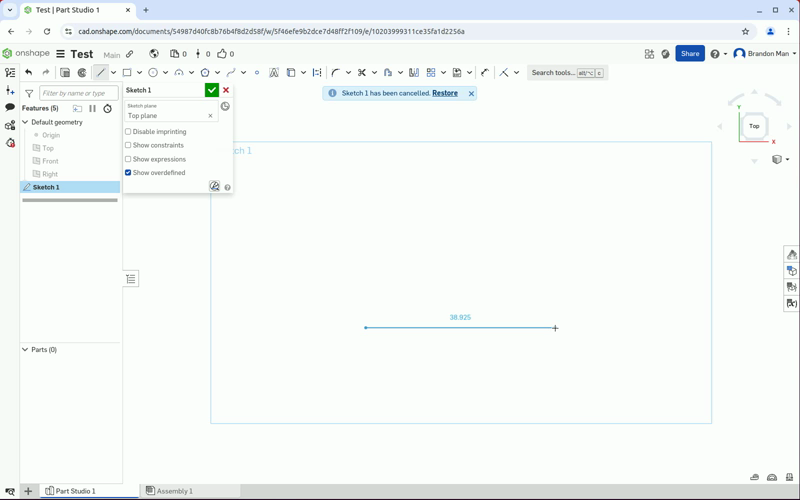
key_up(shift)
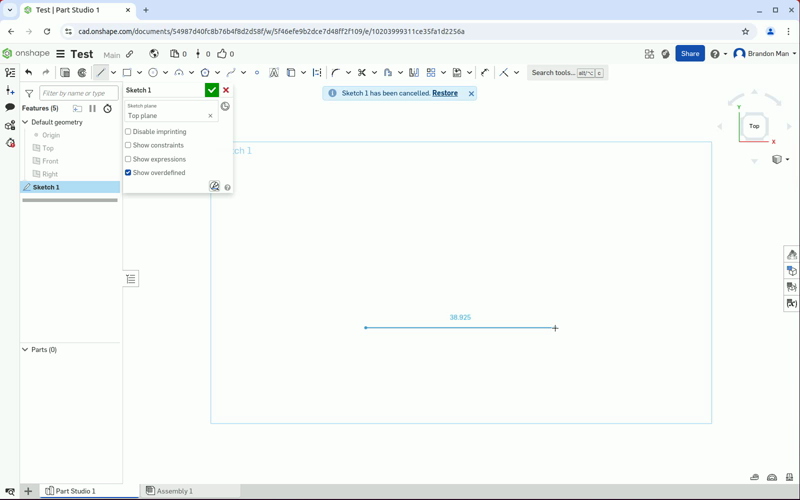
key_down(shift)
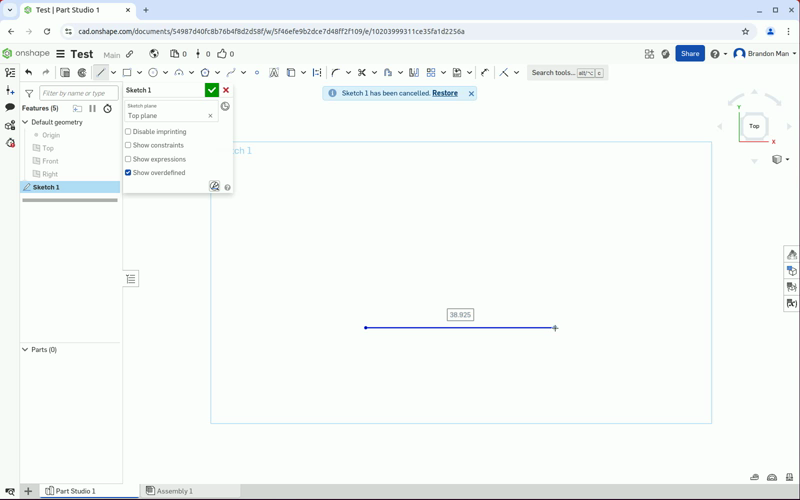
mouse_move(555, 237)
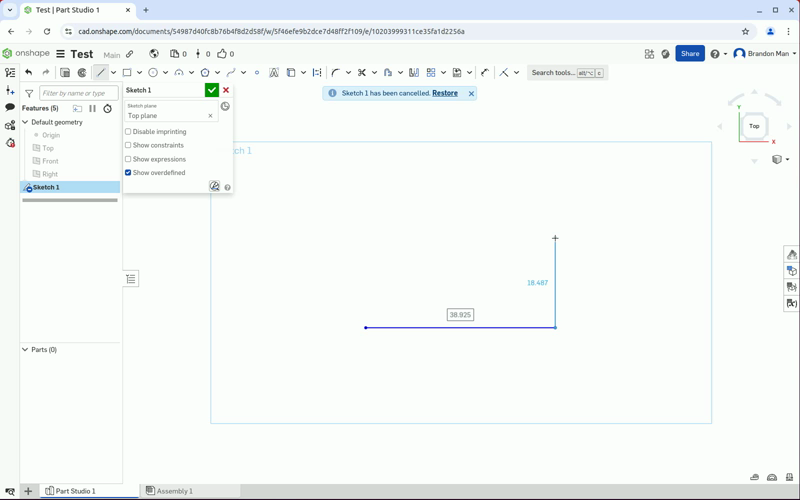
click(555, 237)
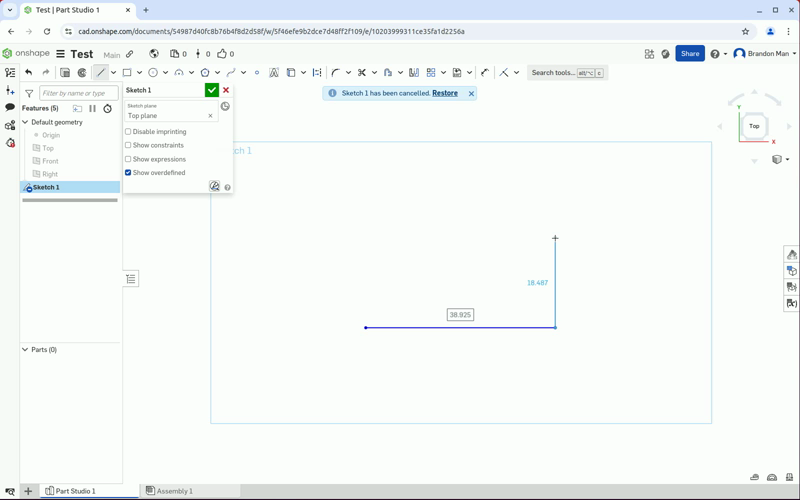
key_up(shift)
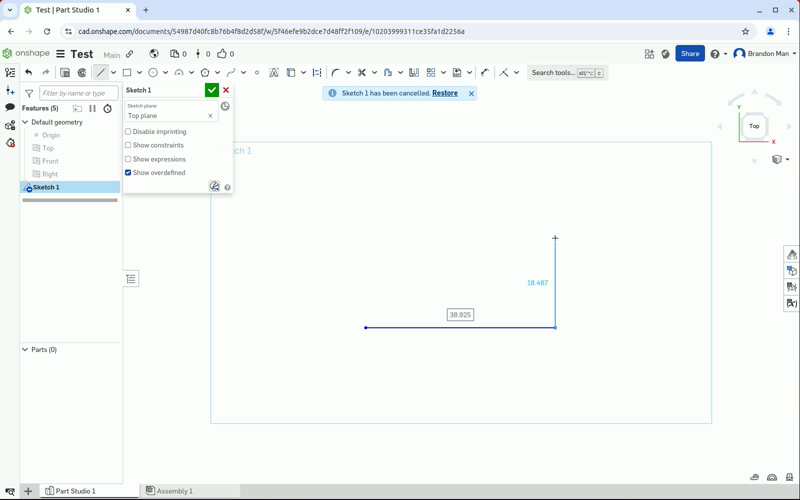
key_down(shift)
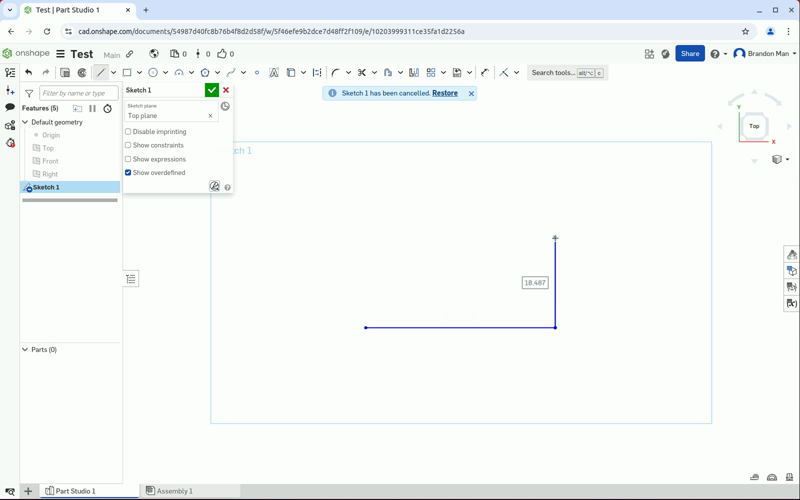
mouse_move(365, 237)
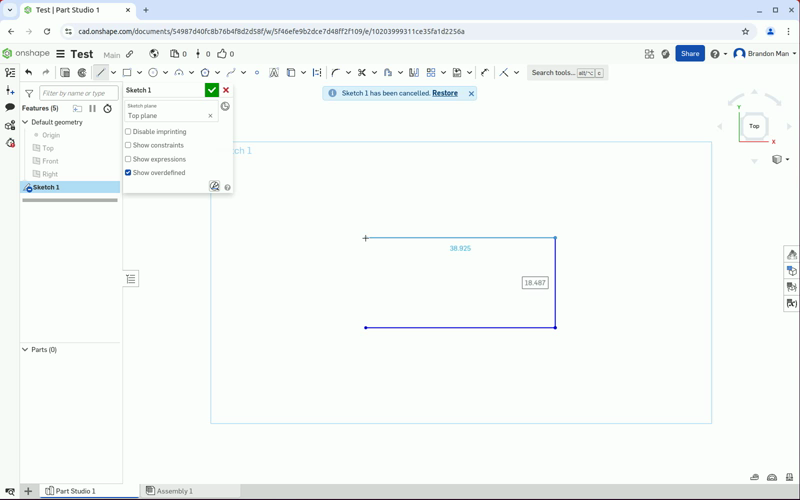
click(365, 237)
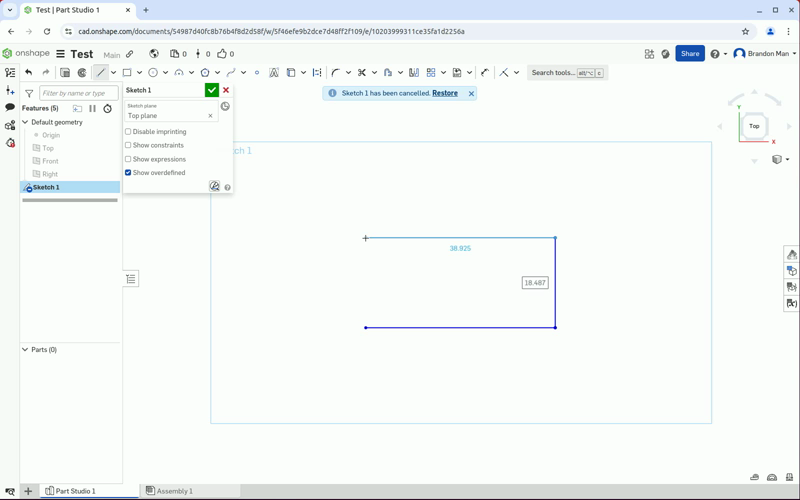
key_up(shift)
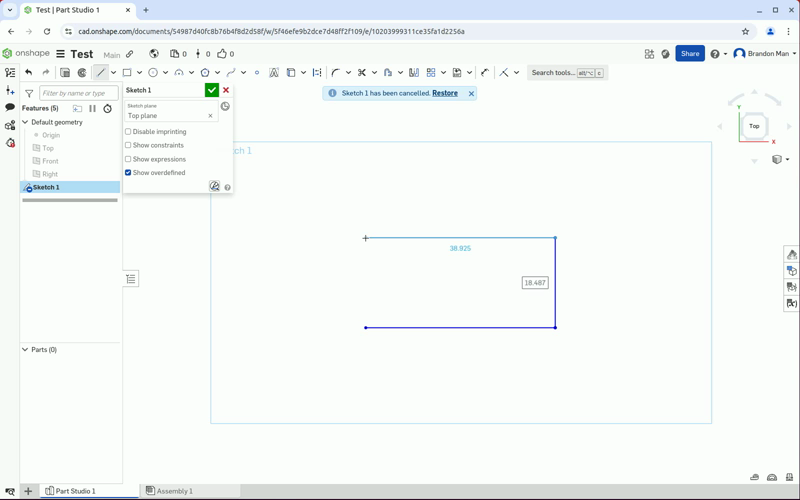
key_down(shift)
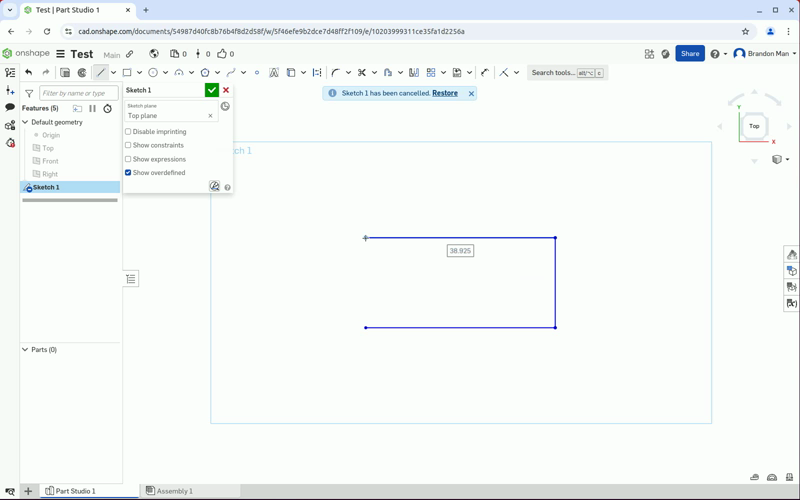
mouse_move(365, 327)
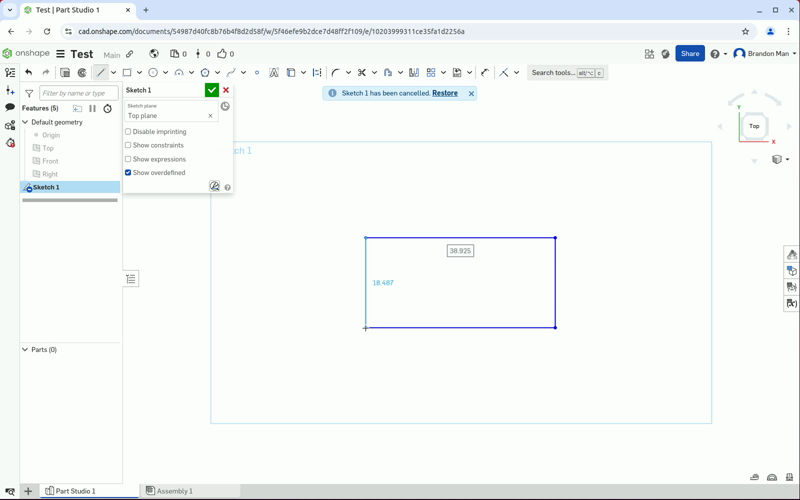
key_up(shift)
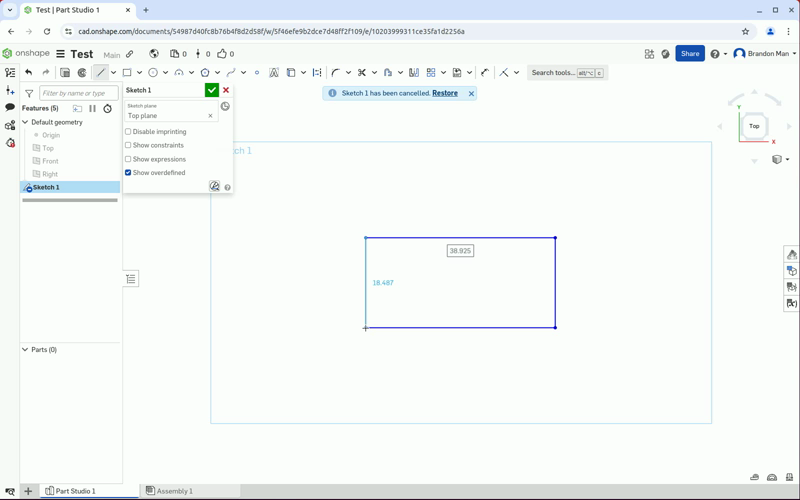
click(365, 327)
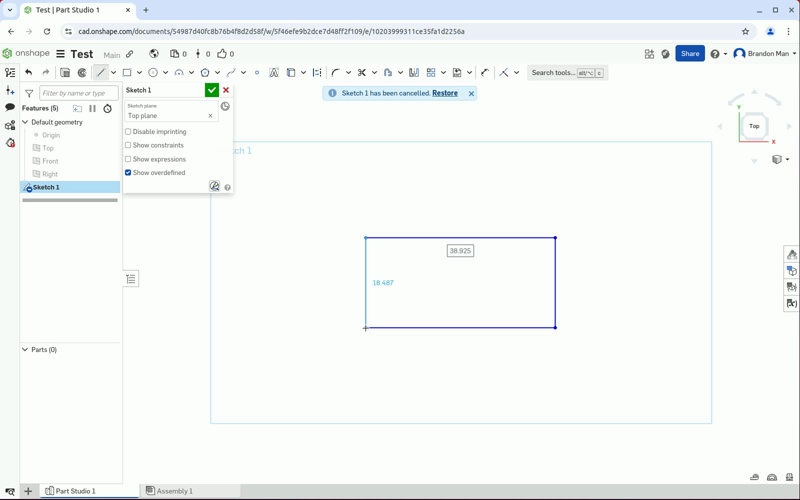
key(esc)
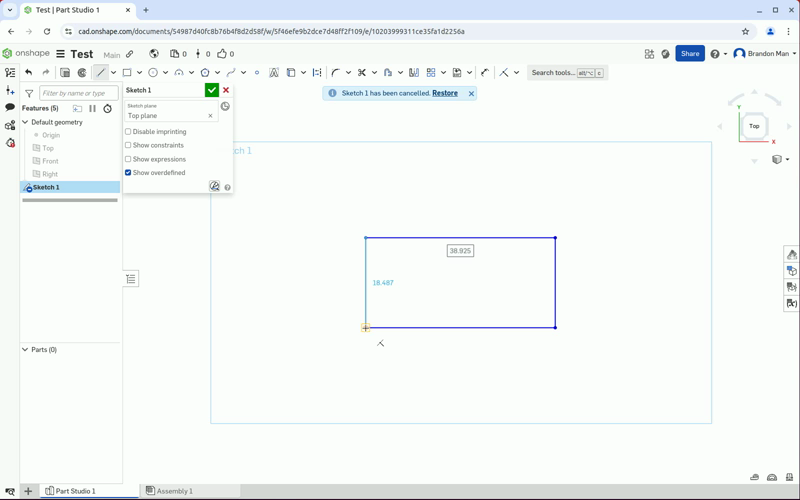
key(c)
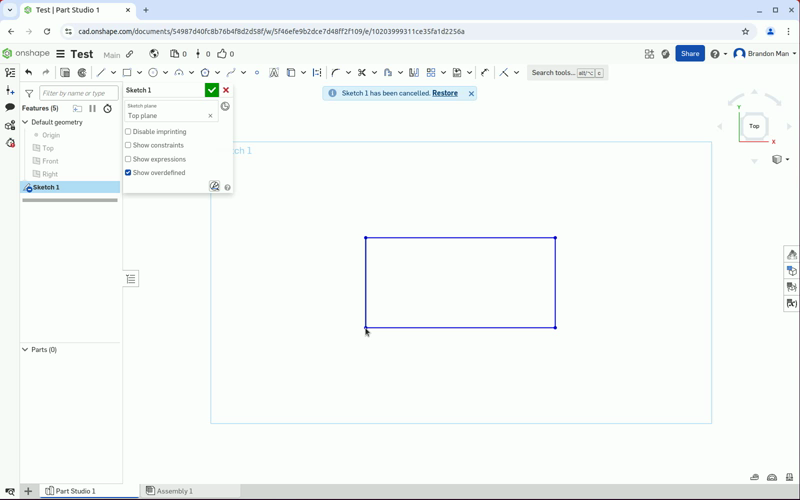
key_down(shift)
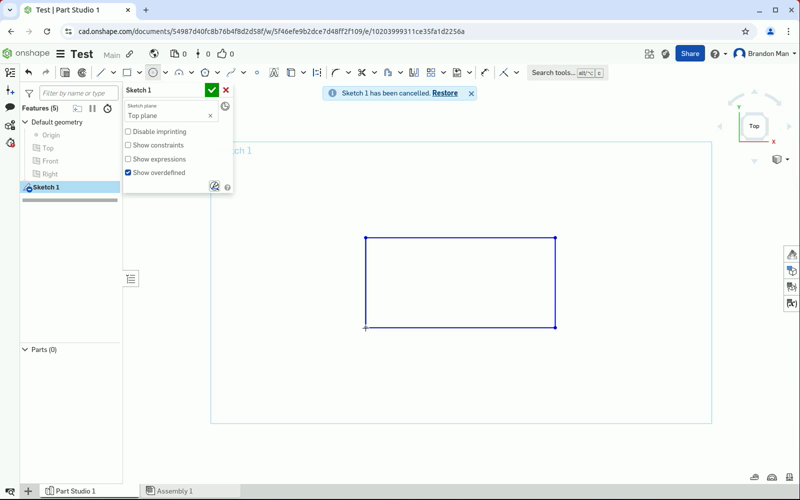
mouse_move(461, 283)
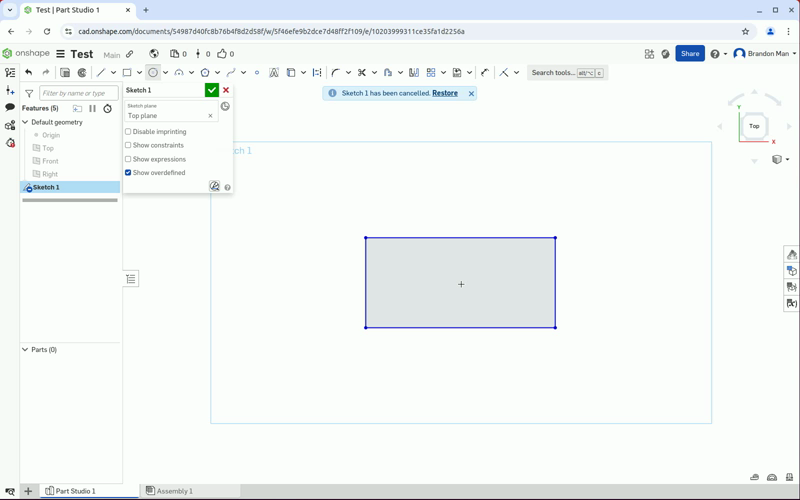
click(461, 283)
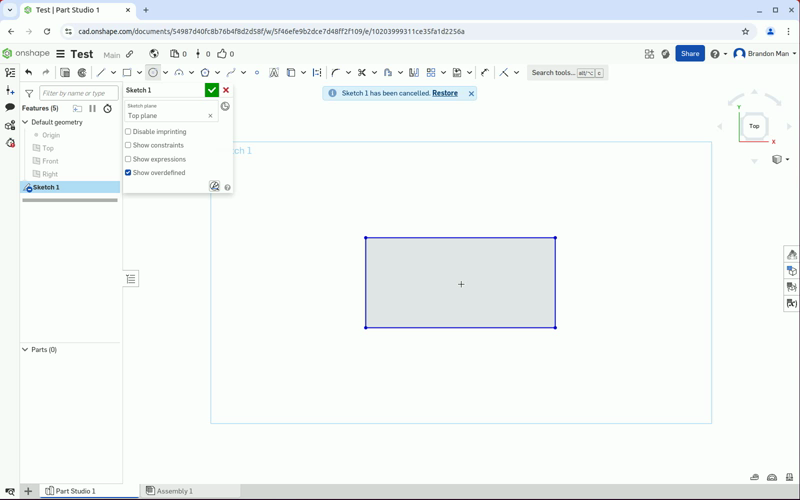
key_up(shift)
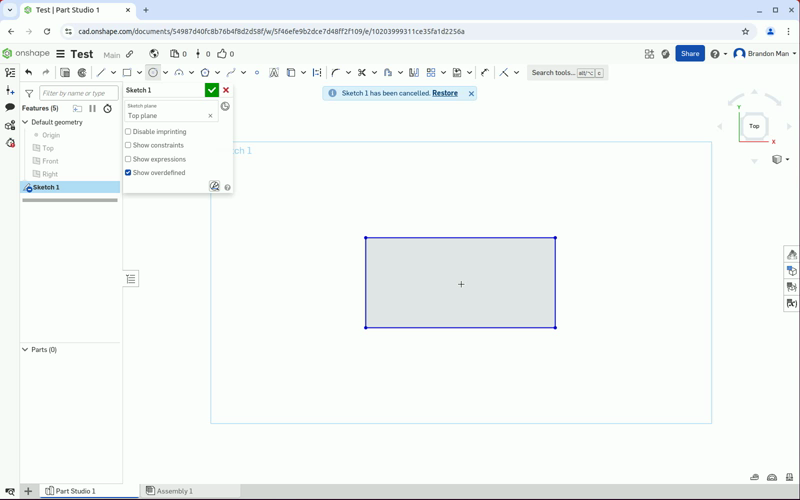
mouse_move(489, 283)
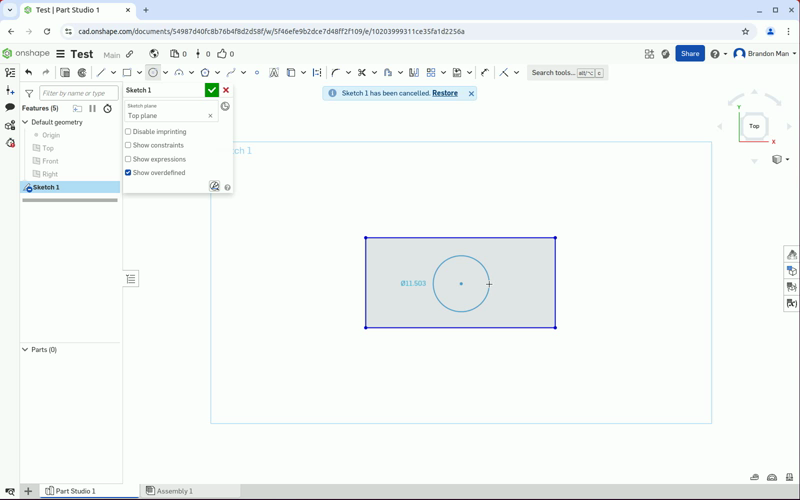
click(489, 283)
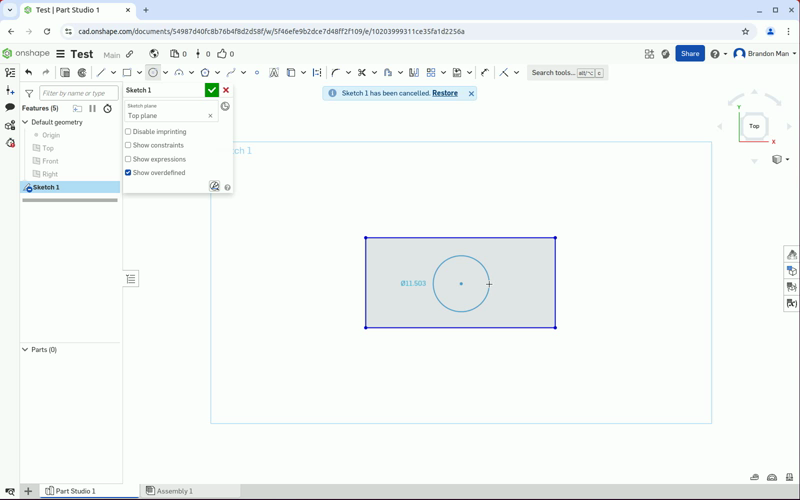
key(esc)
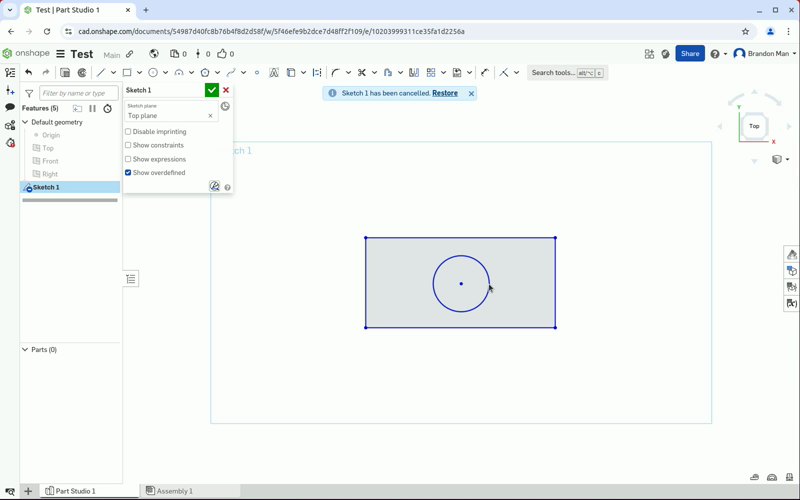
mouse_move(425, 317)
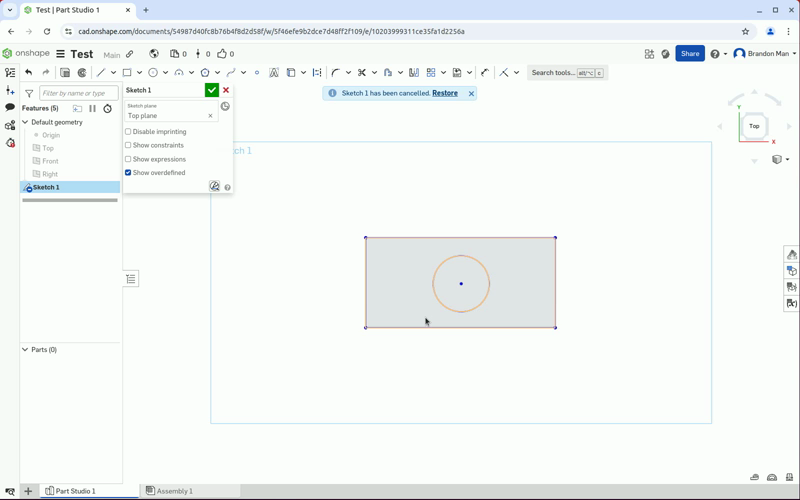
click(425, 317)
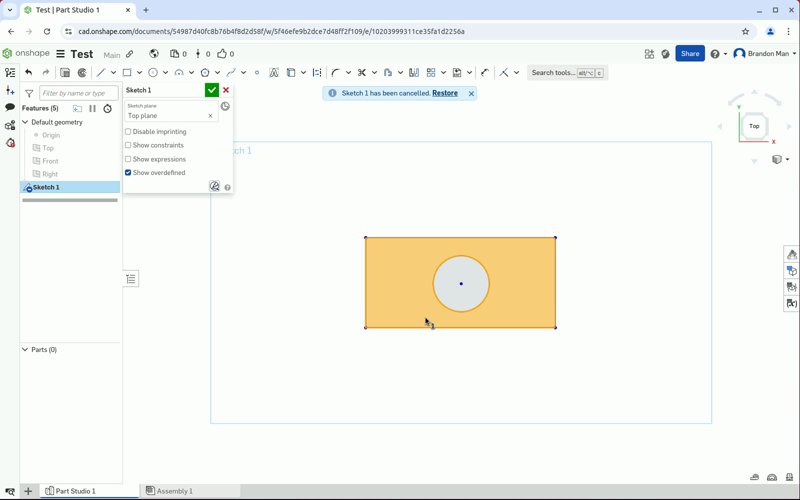
mouse_move(73, 352)
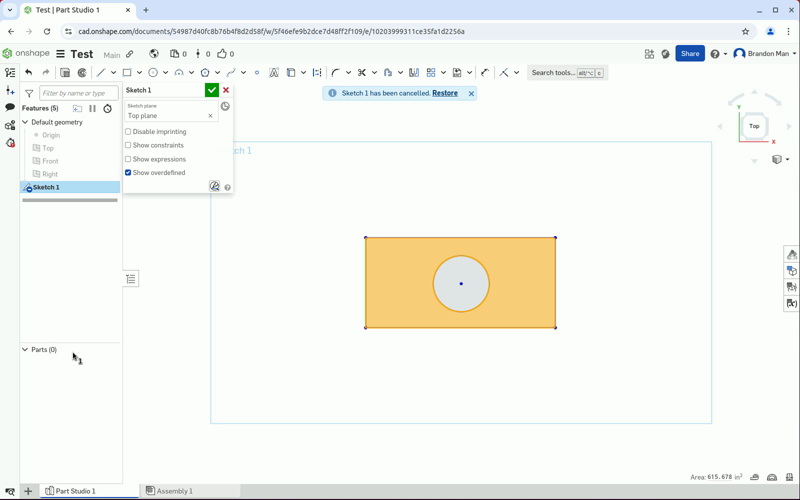
key(shift+y)
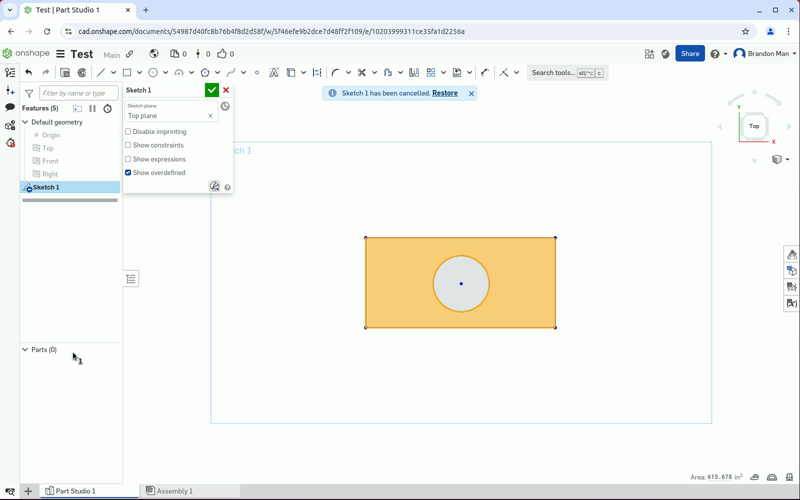
key(shift+e)
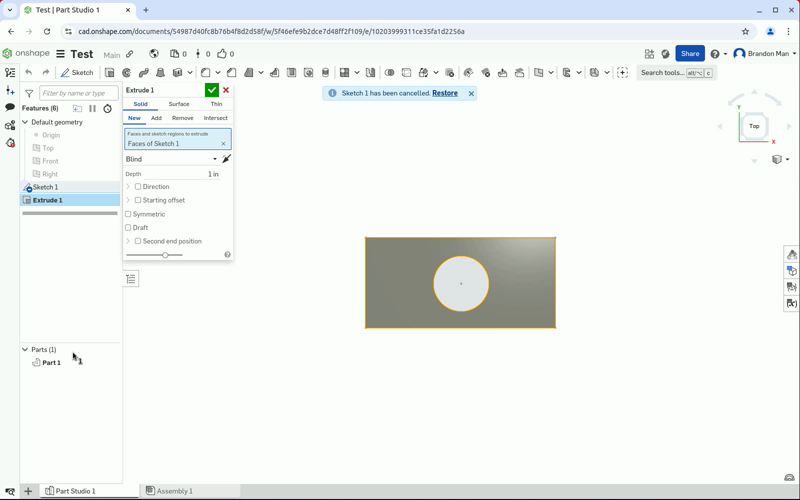
mouse_move(143, 106)
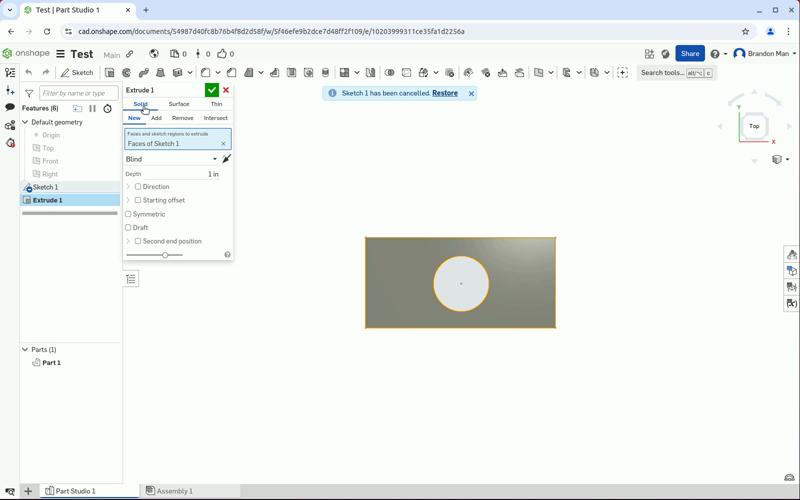
click(143, 106)
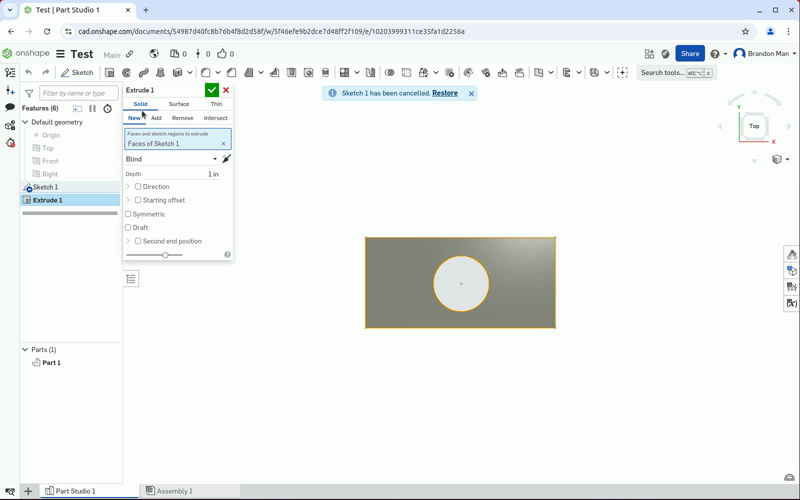
mouse_move(137, 120)
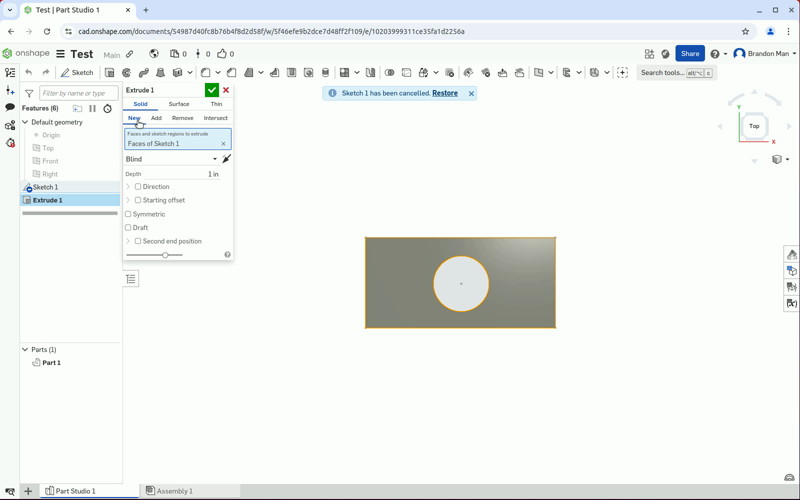
click(137, 120)
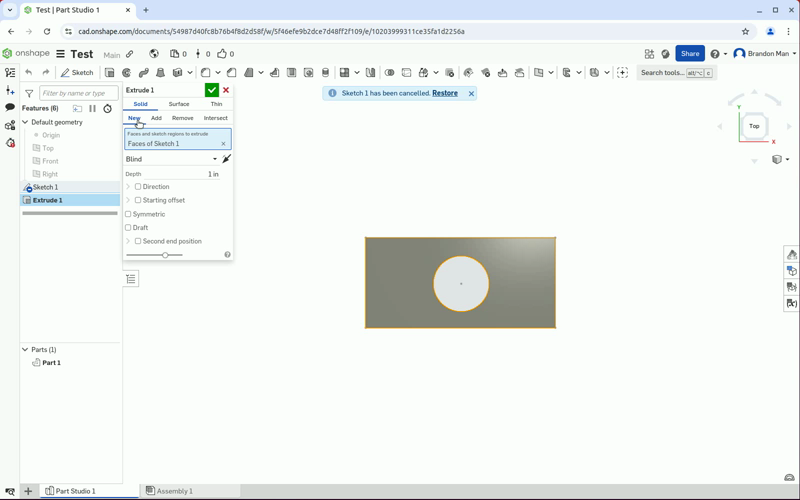
key(tab, 4)
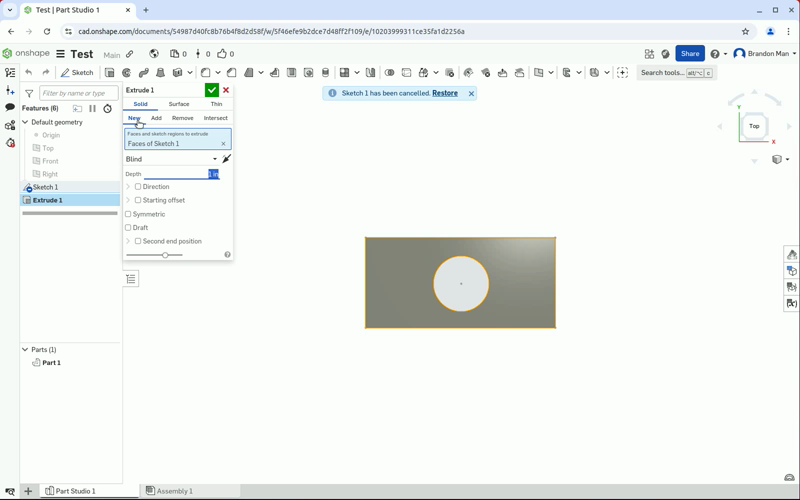
text(3.611)
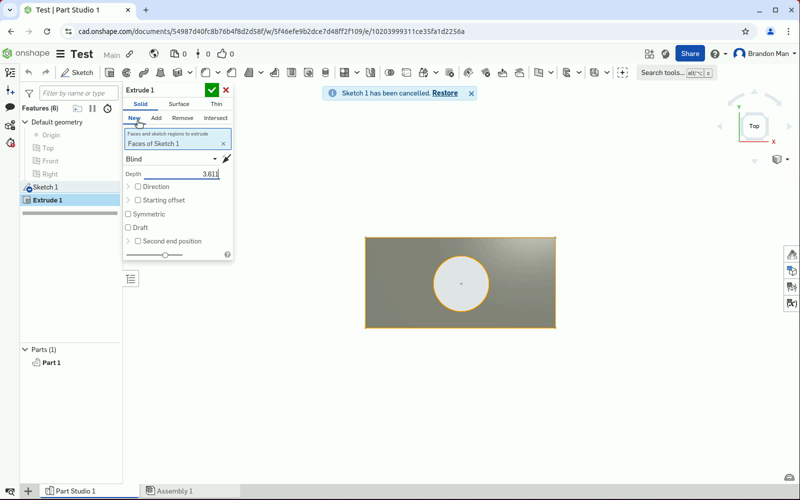
key(enter)
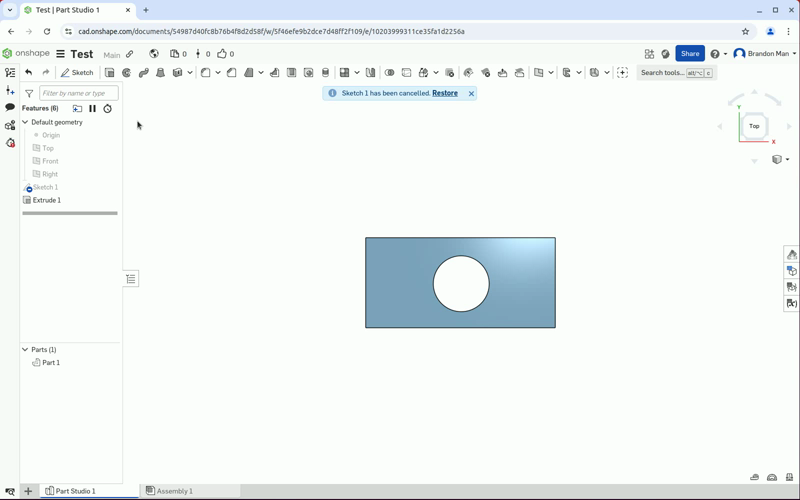
key(shift+h)
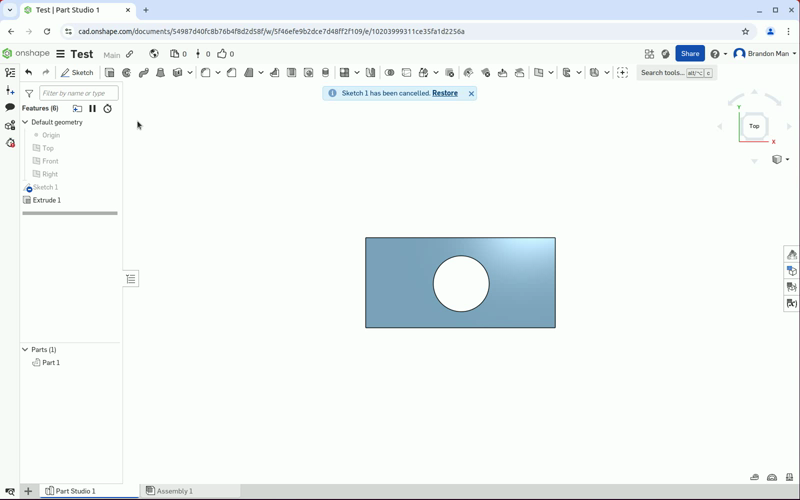
key(shift+h)
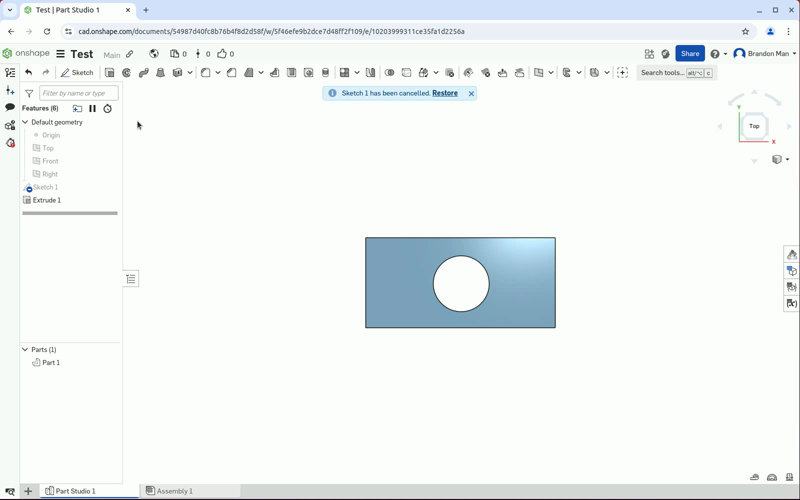
mouse_move(73, 189)
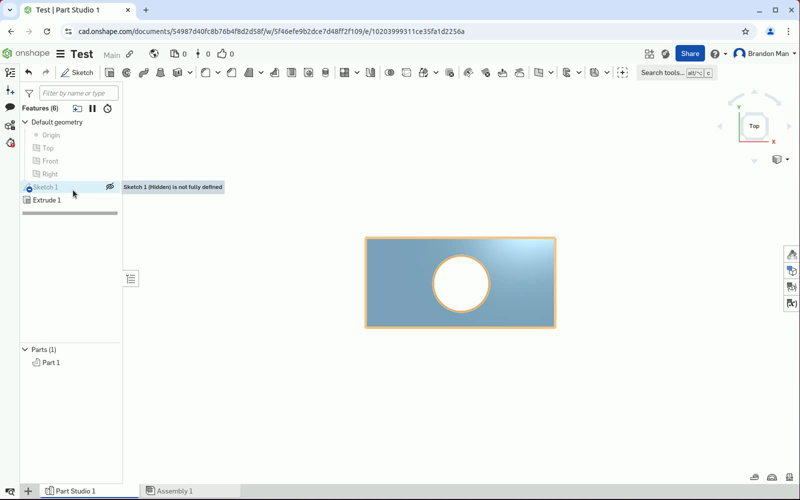
click(73, 189)
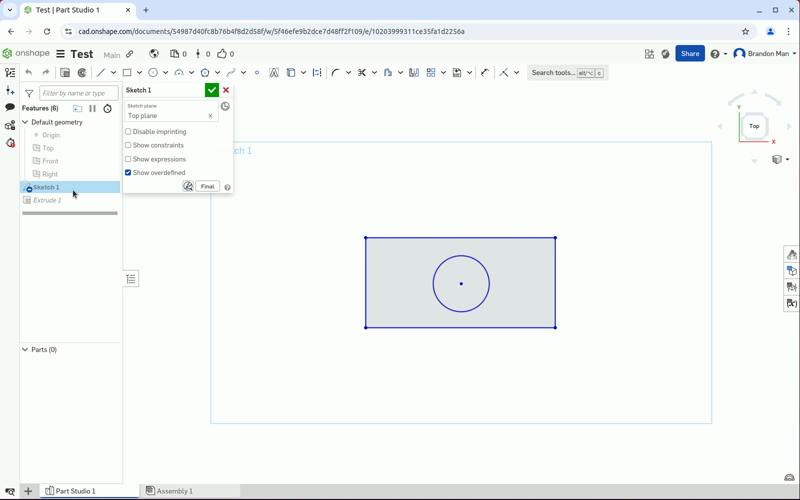
mouse_move(229, 92)
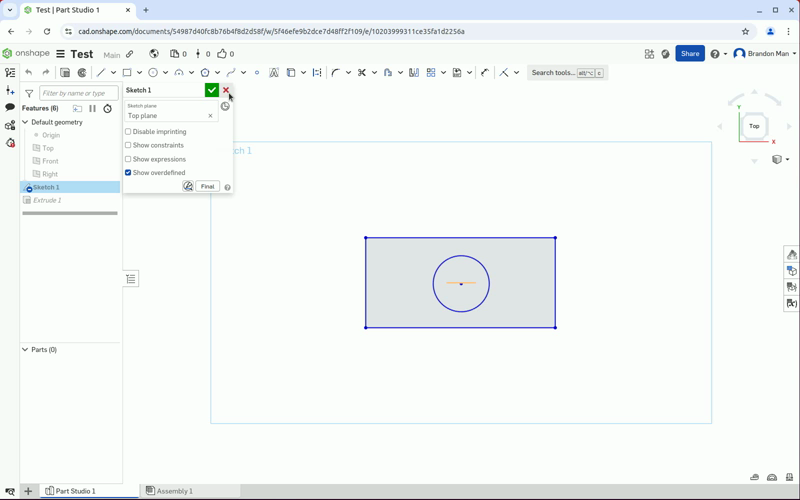
click(229, 92)
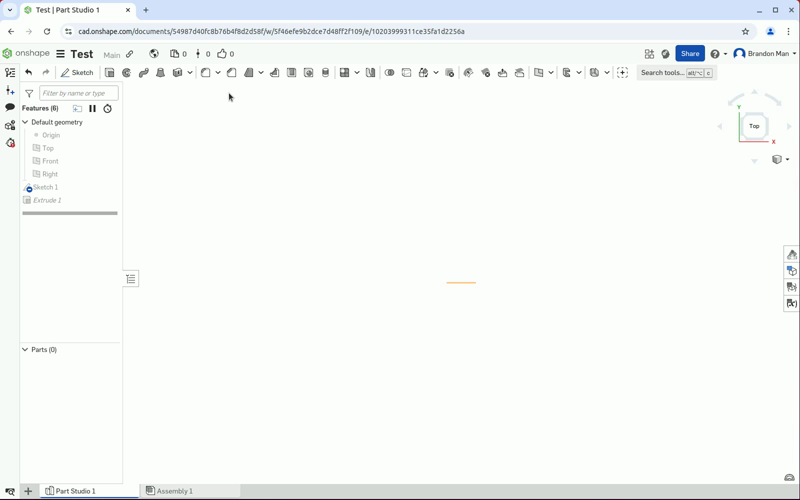
mouse_move(541, 75)
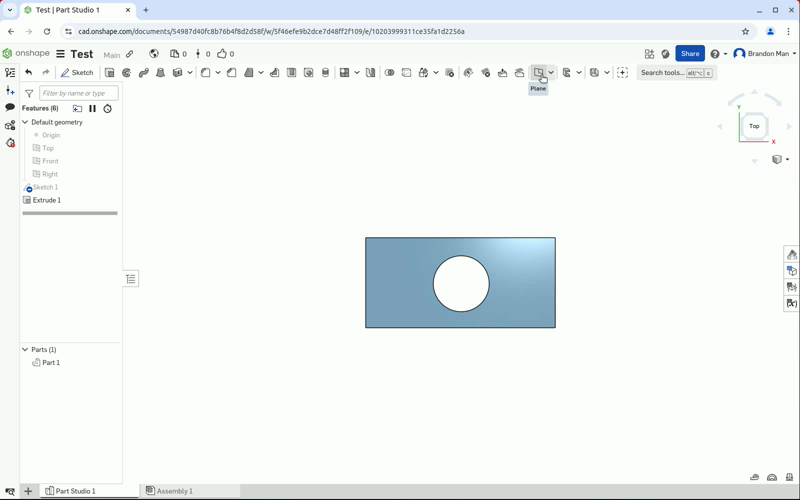
click(541, 75)
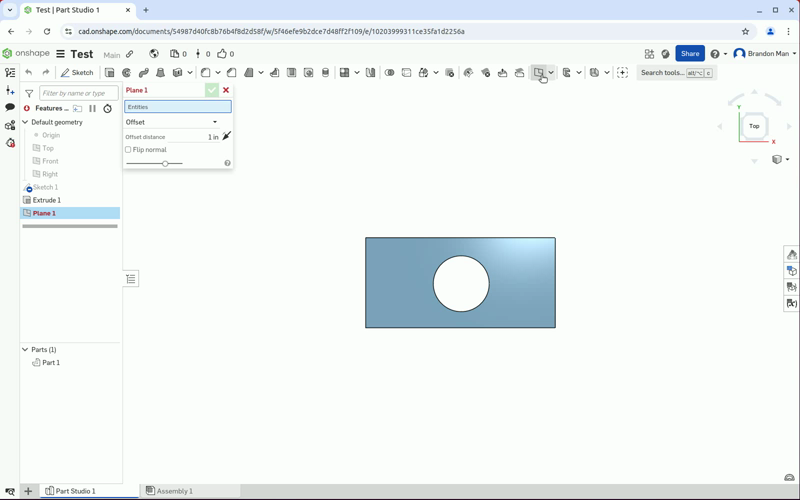
mouse_move(73, 150)
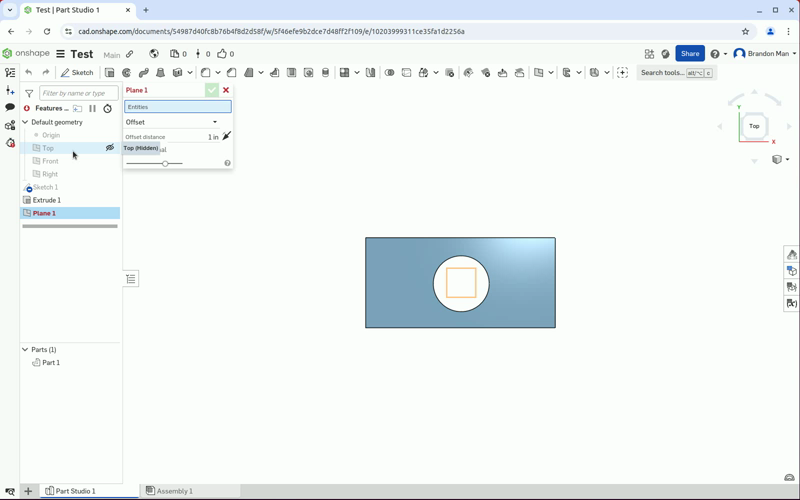
click(73, 150)
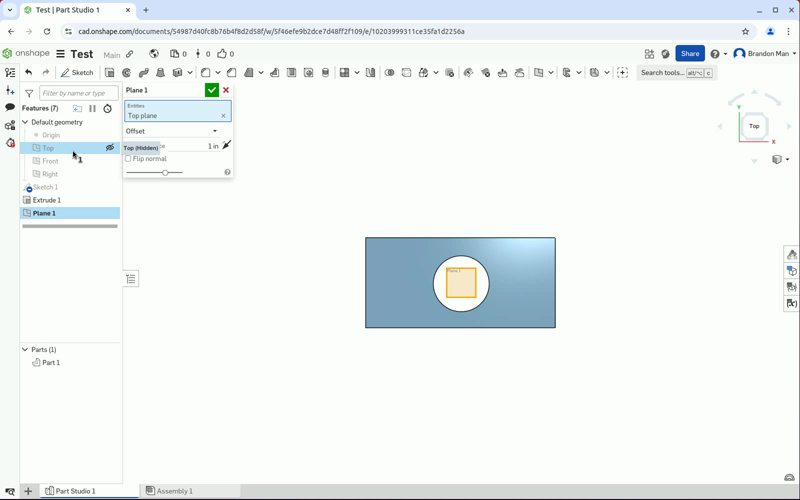
key(tab, 2)
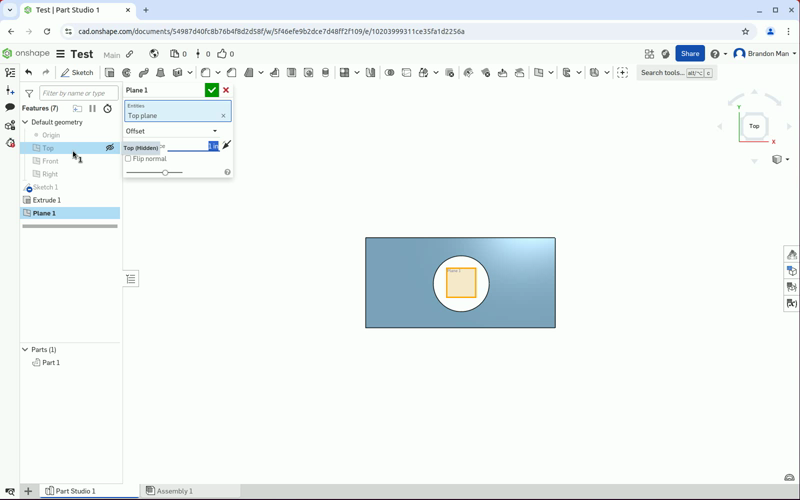
text(3.605)
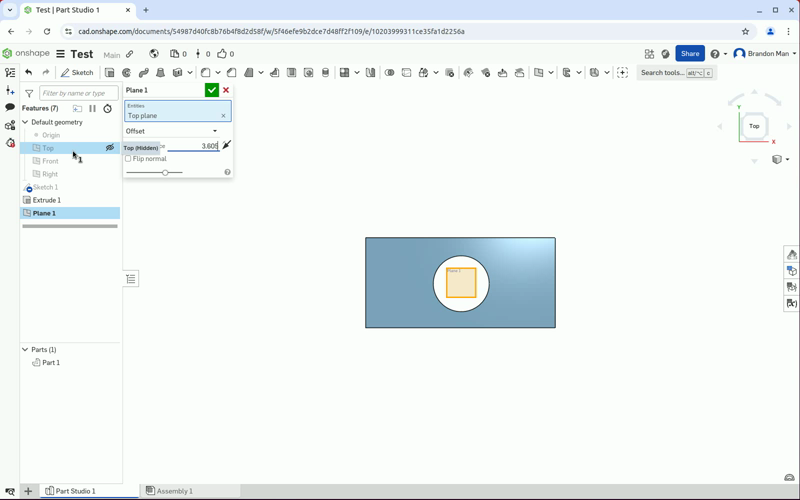
key(enter, 2)
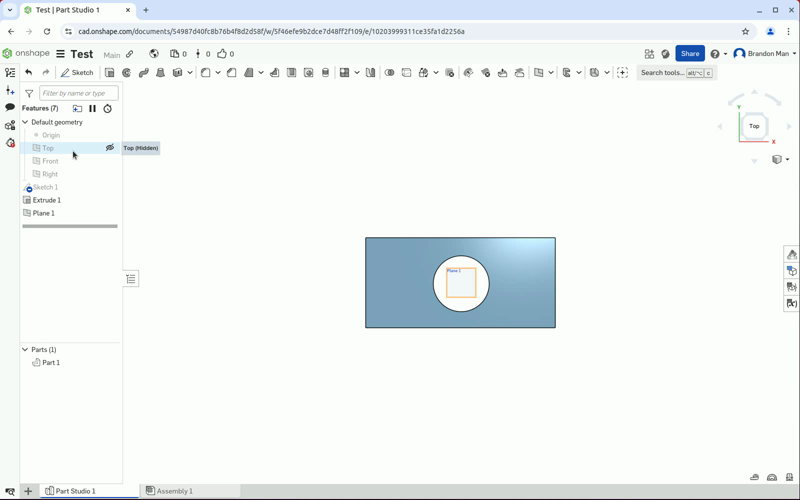
key(shift+s)
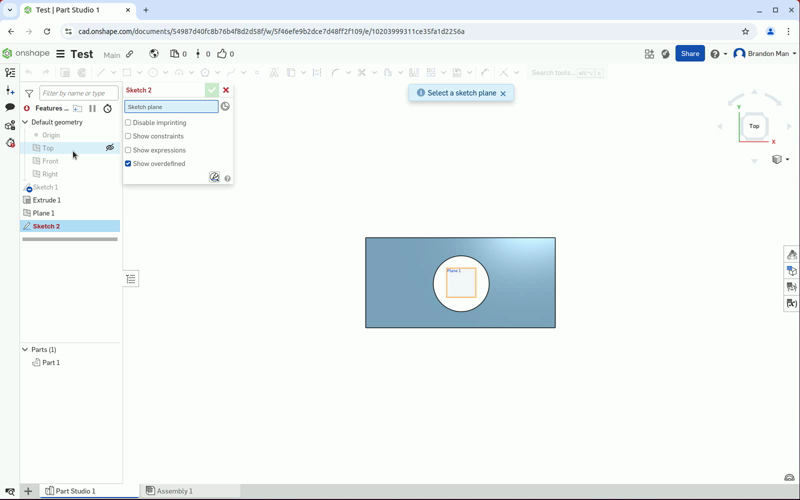
mouse_move(73, 215)
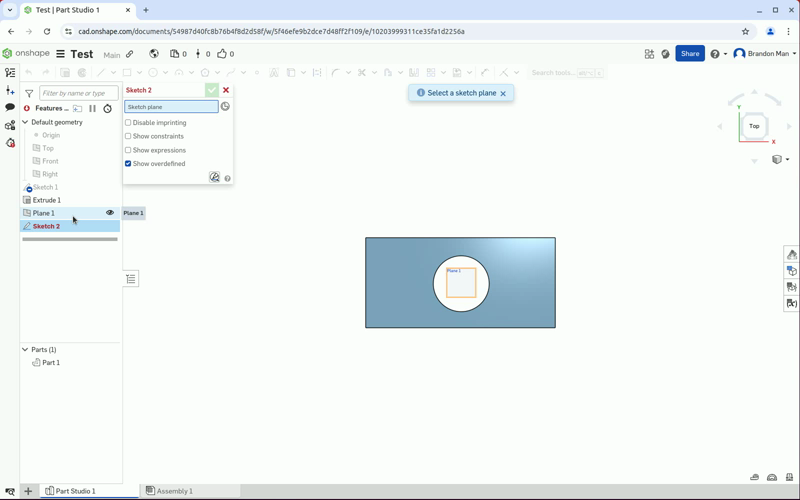
click(73, 215)
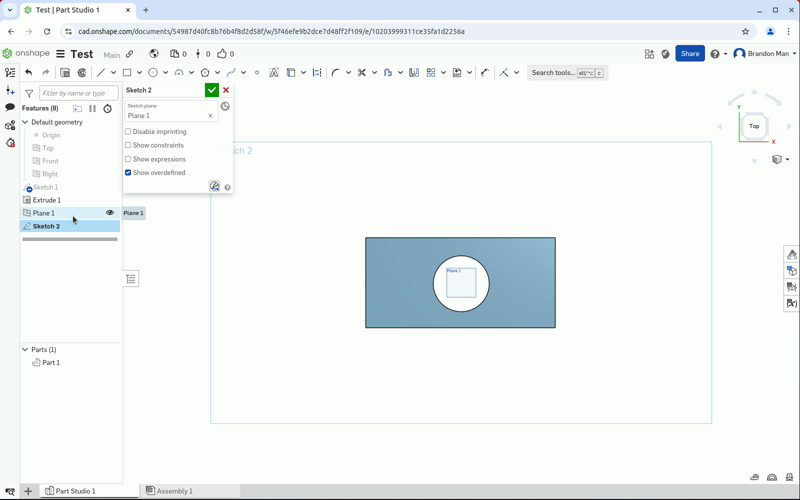
mouse_move(73, 352)
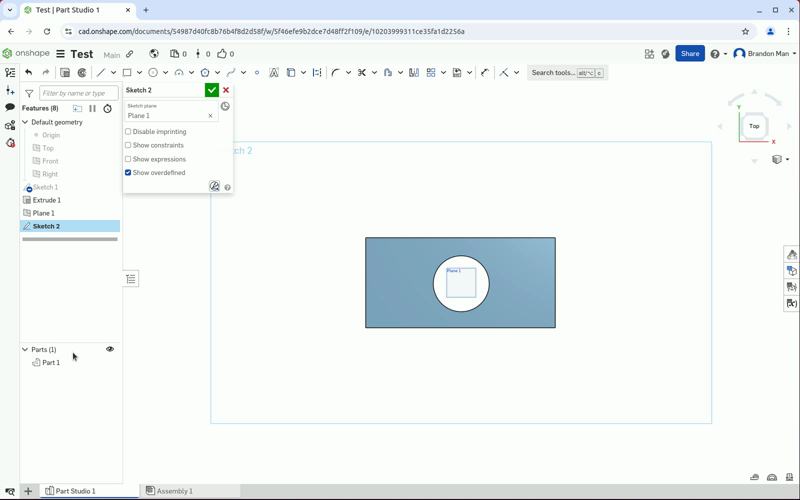
key(y)
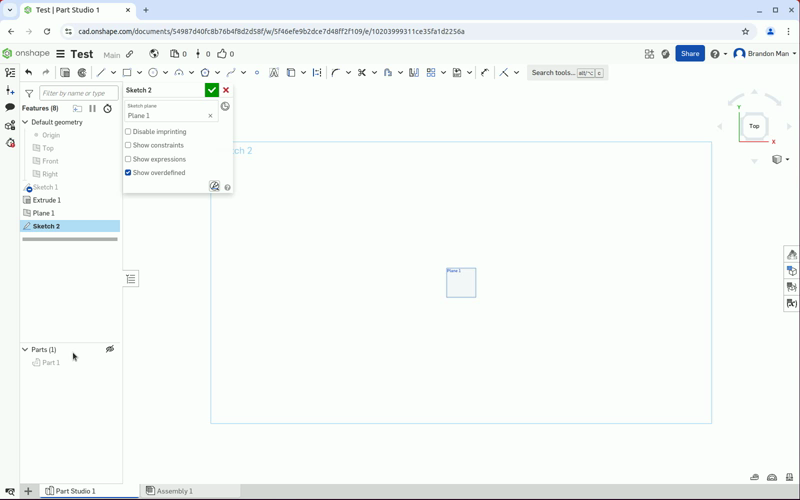
key(l)
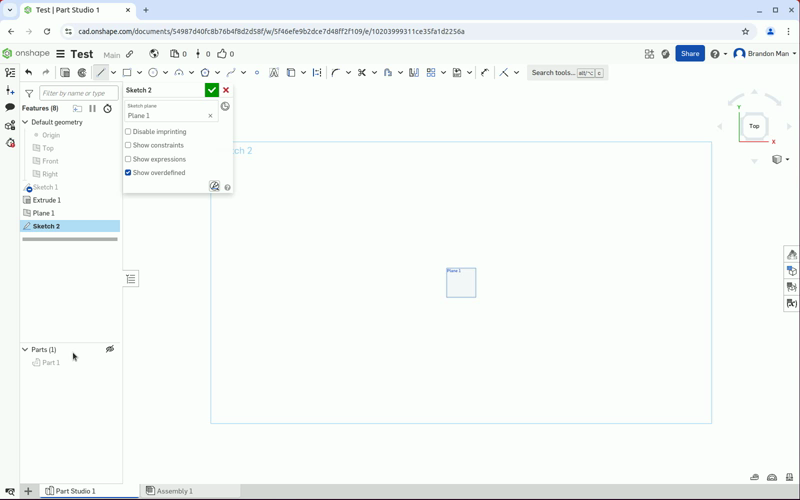
key_down(shift)
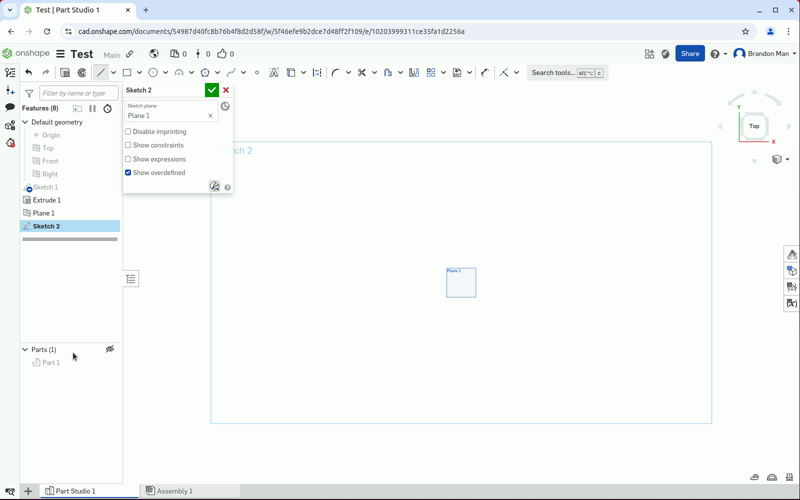
mouse_move(369, 327)
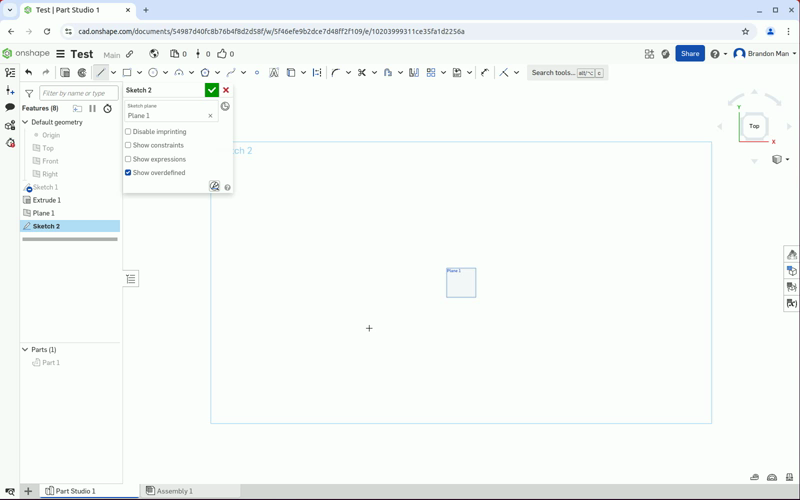
click(369, 327)
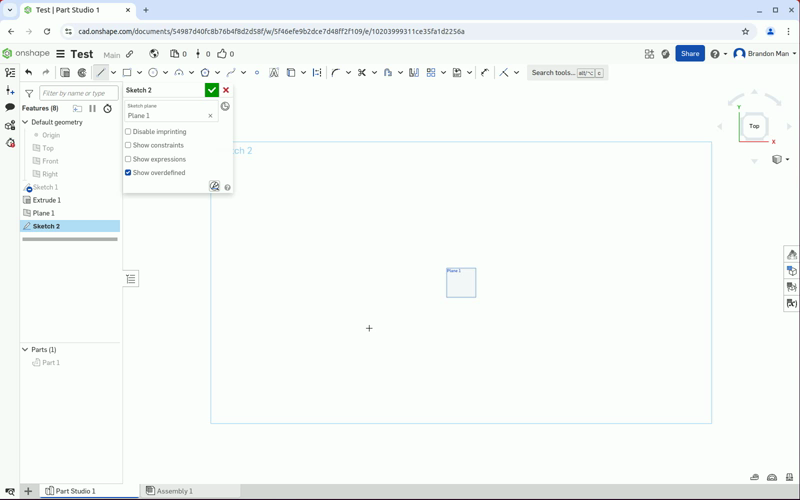
key_up(shift)
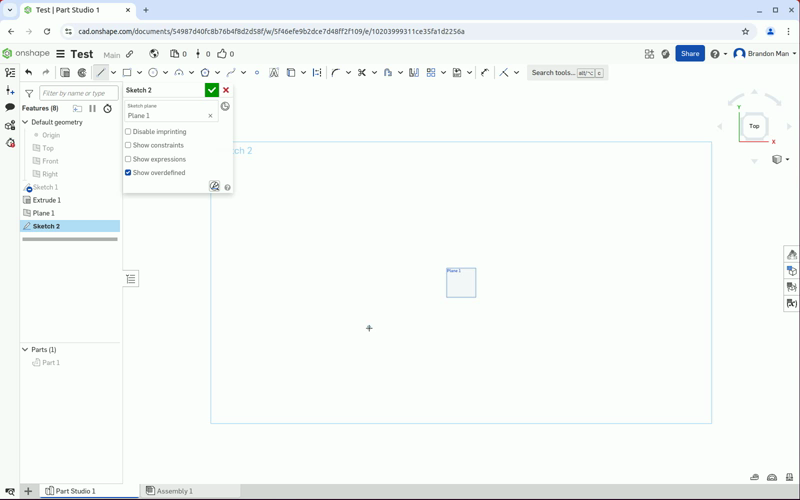
key_down(shift)
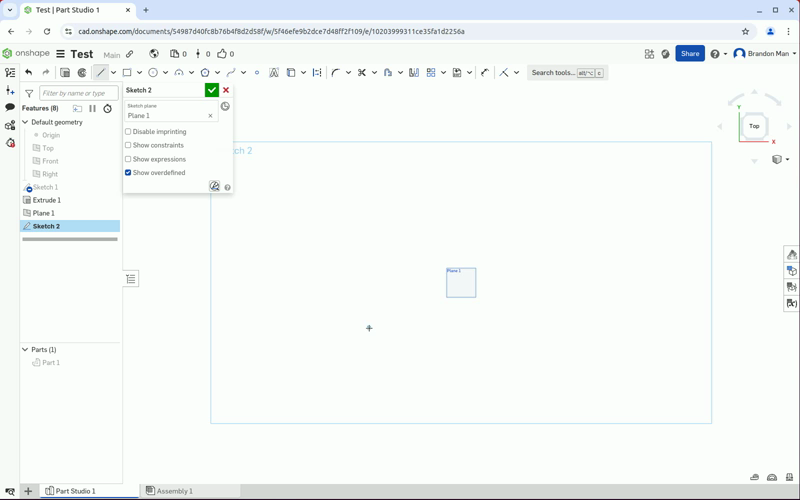
mouse_move(399, 327)
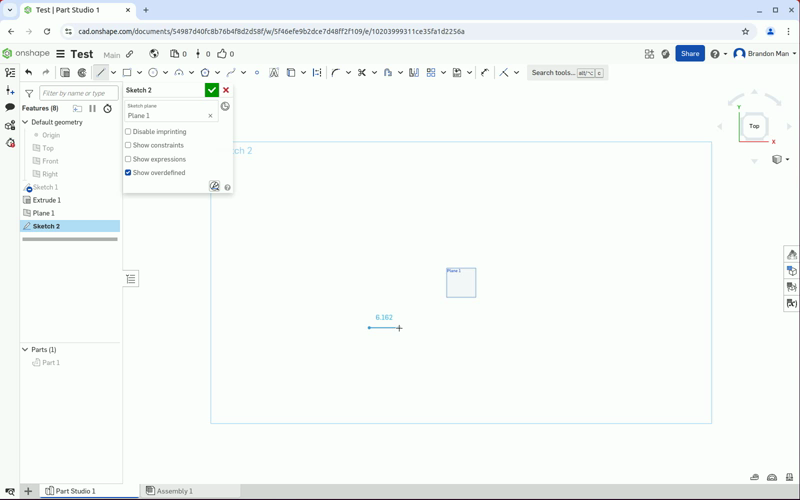
mouse_move(377, 327)
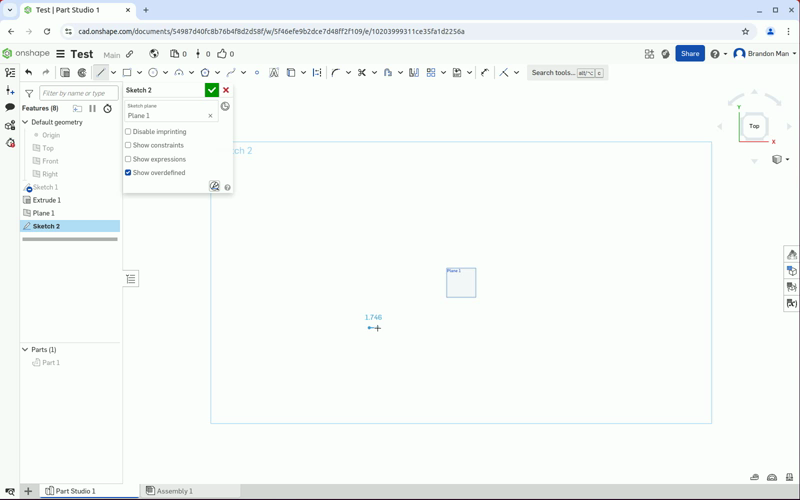
click(377, 327)
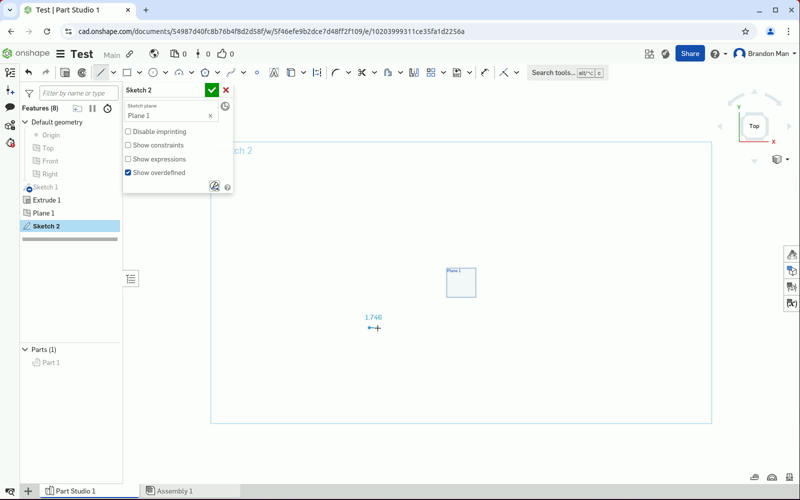
key_up(shift)
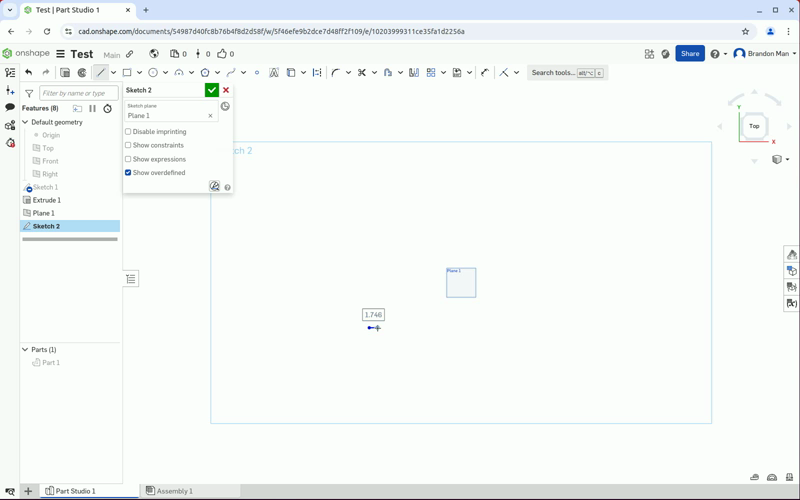
key_down(shift)
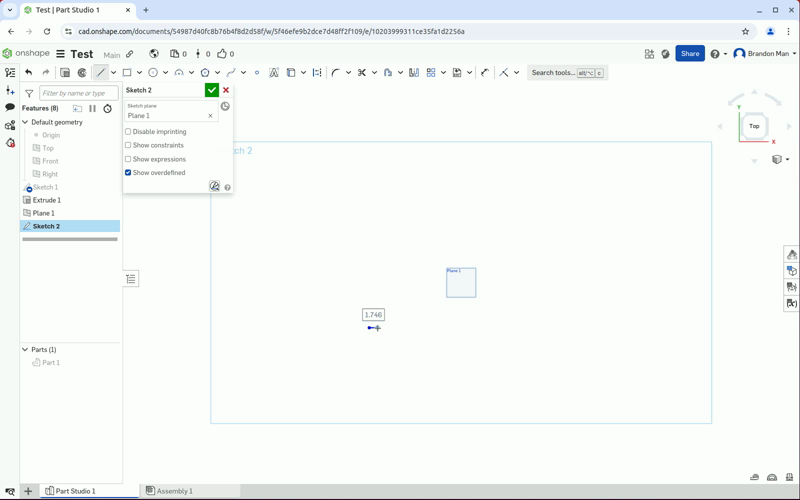
mouse_move(377, 237)
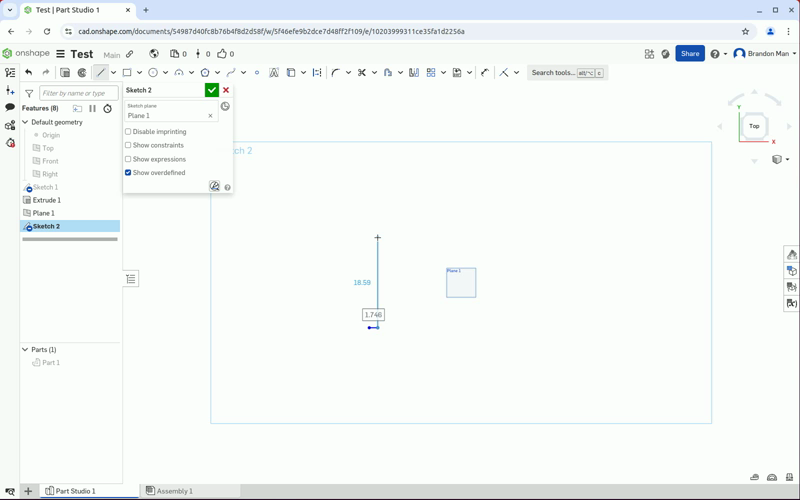
click(377, 237)
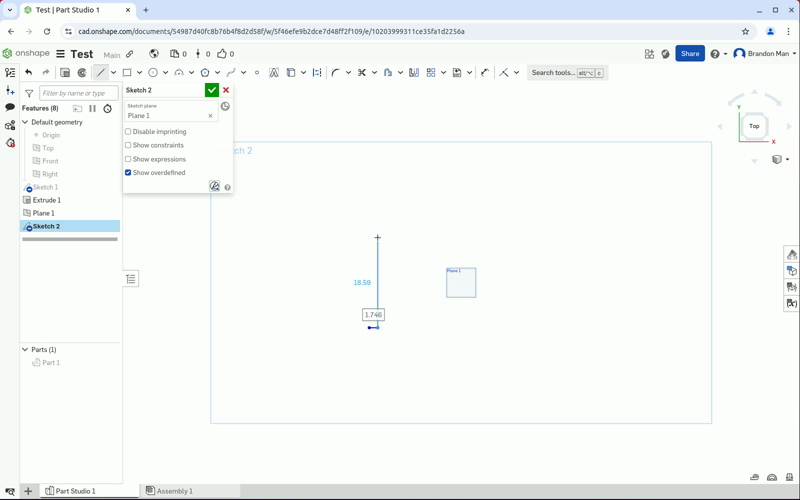
key_up(shift)
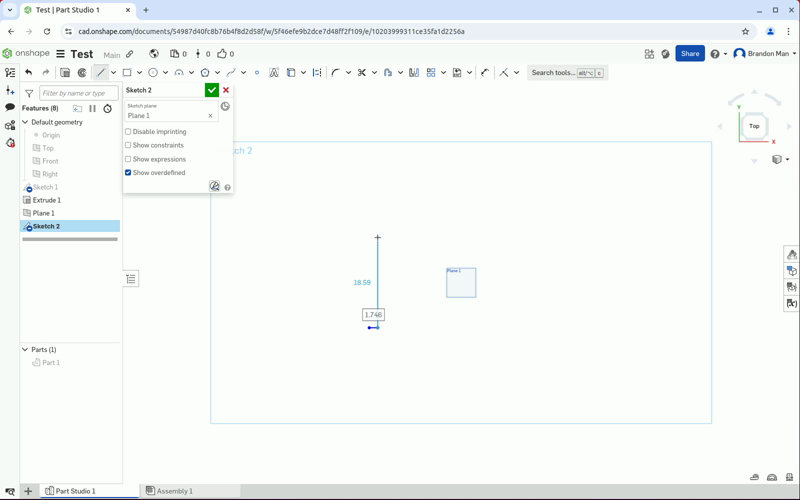
key_down(shift)
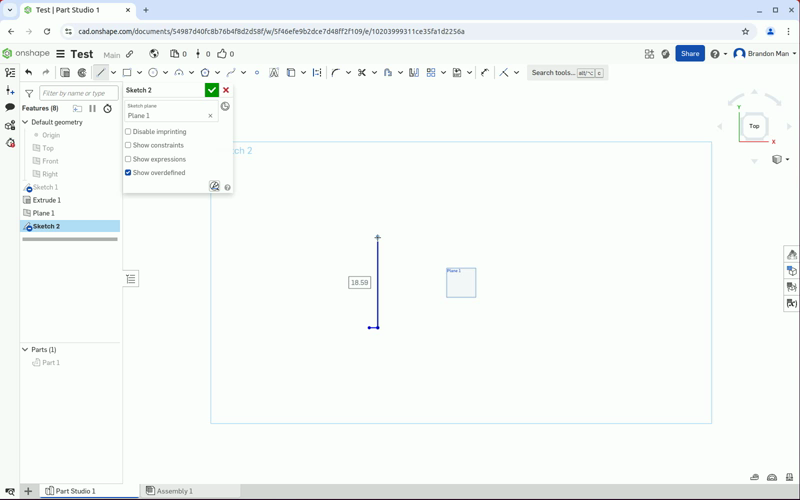
mouse_move(407, 237)
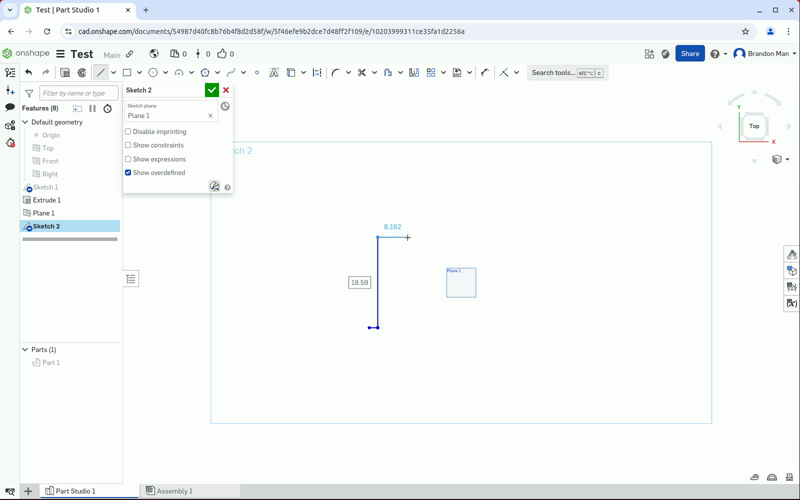
mouse_move(369, 237)
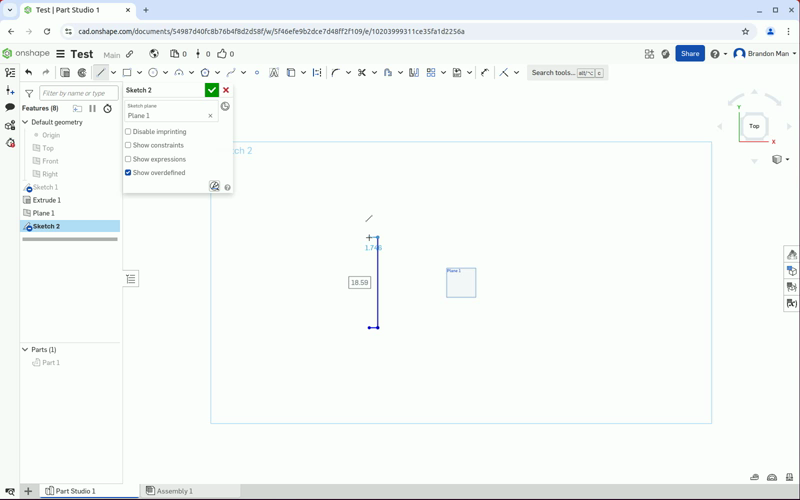
click(369, 237)
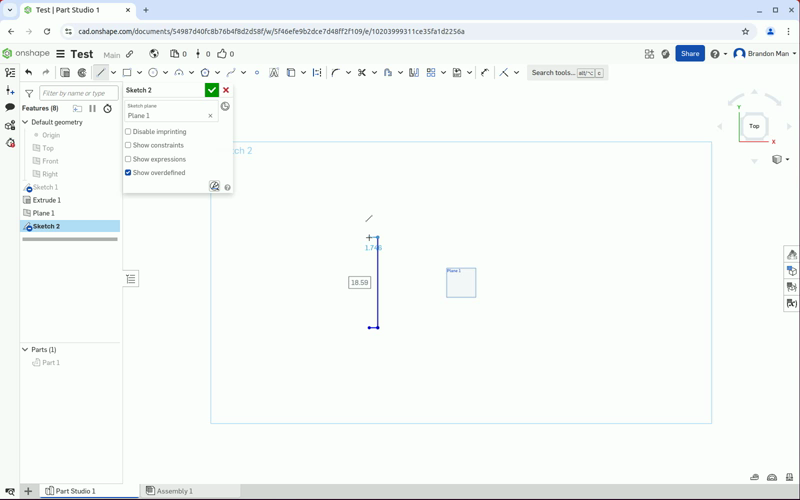
key_up(shift)
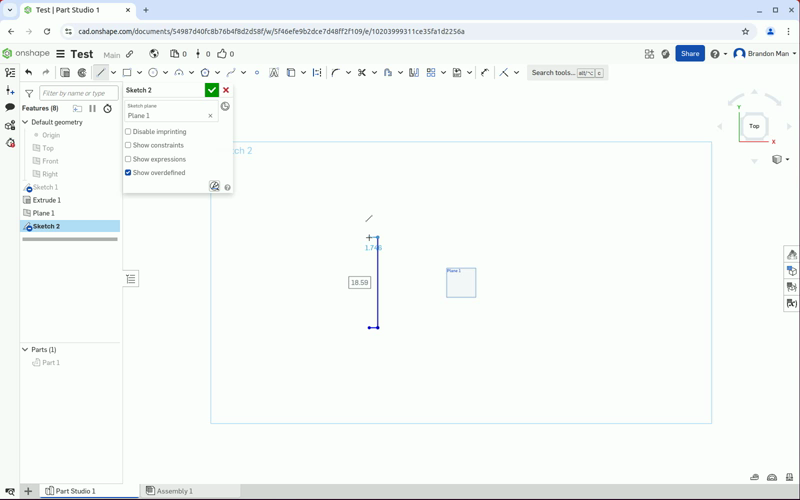
key_down(shift)
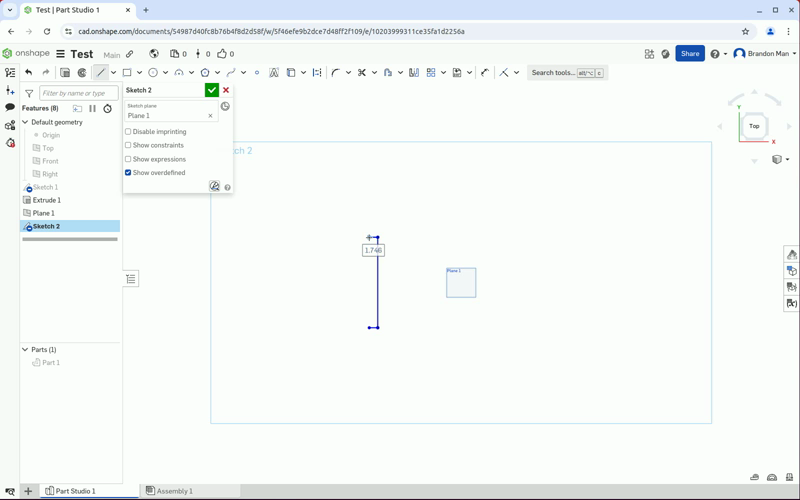
mouse_move(369, 327)
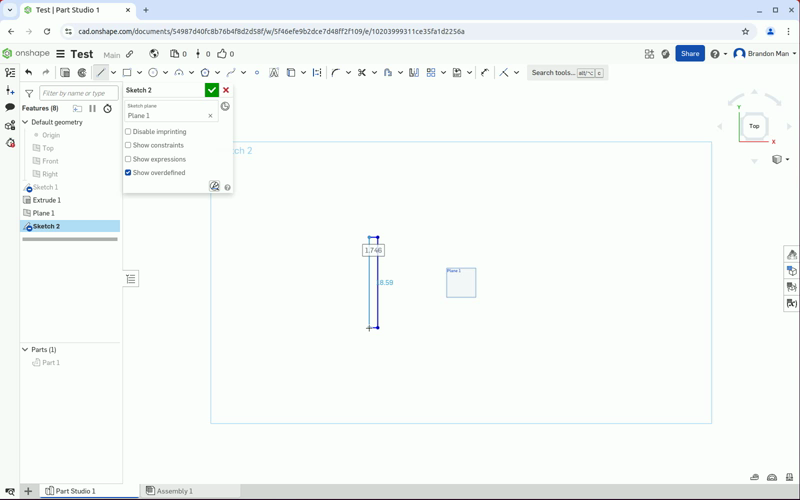
key_up(shift)
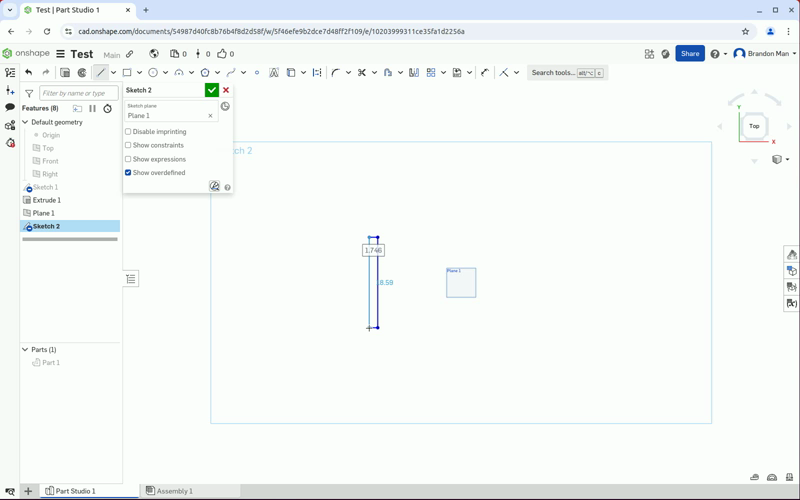
click(369, 327)
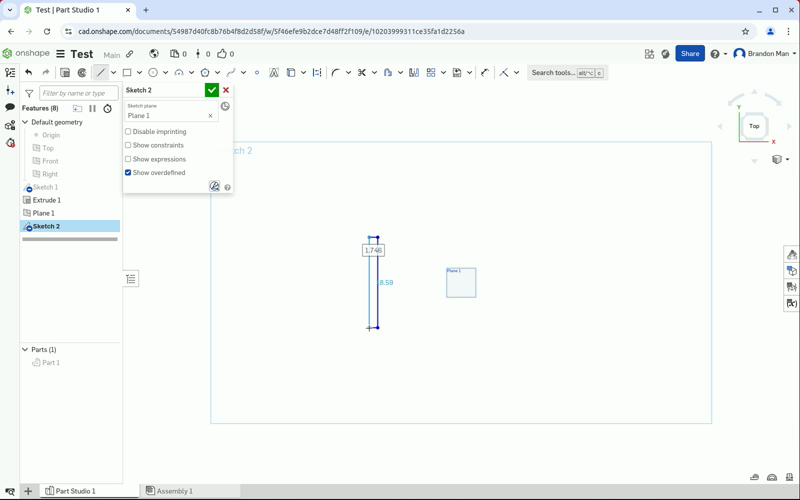
key(esc)
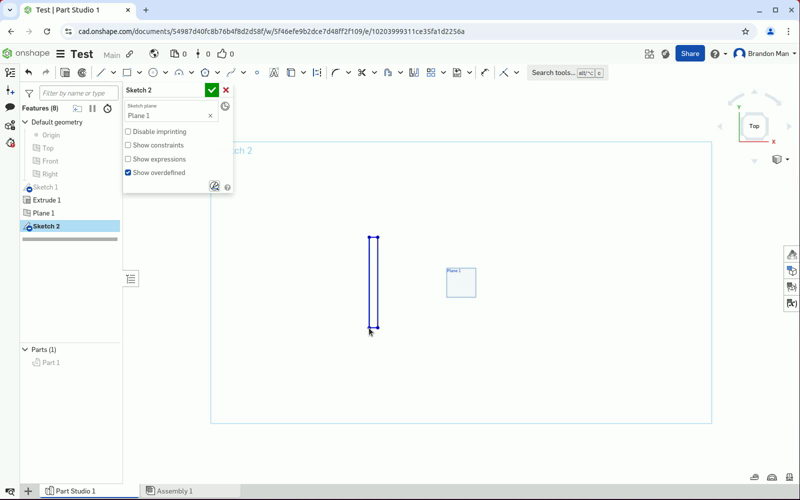
mouse_move(374, 282)
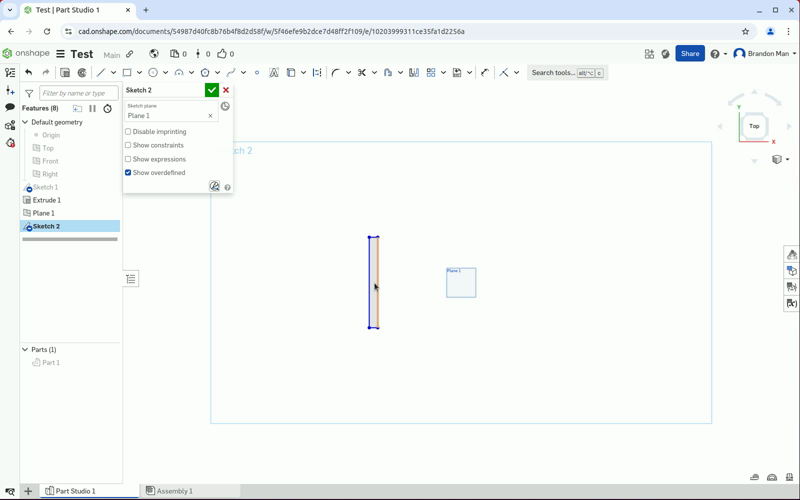
scroll(6)
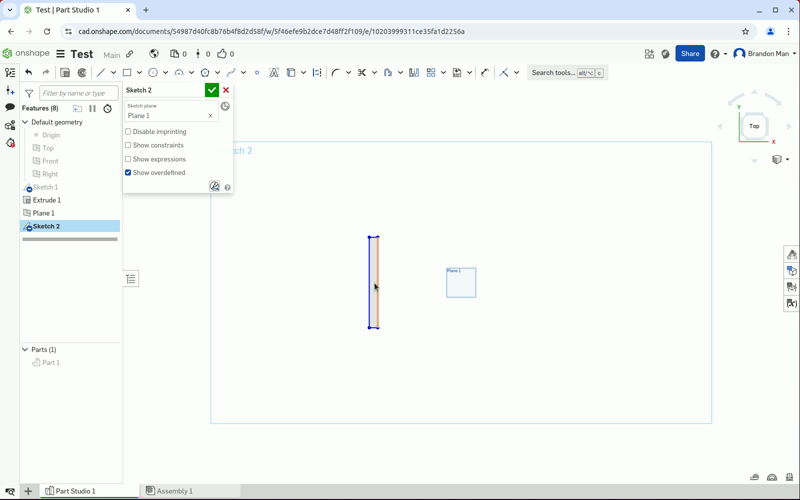
scroll(6)
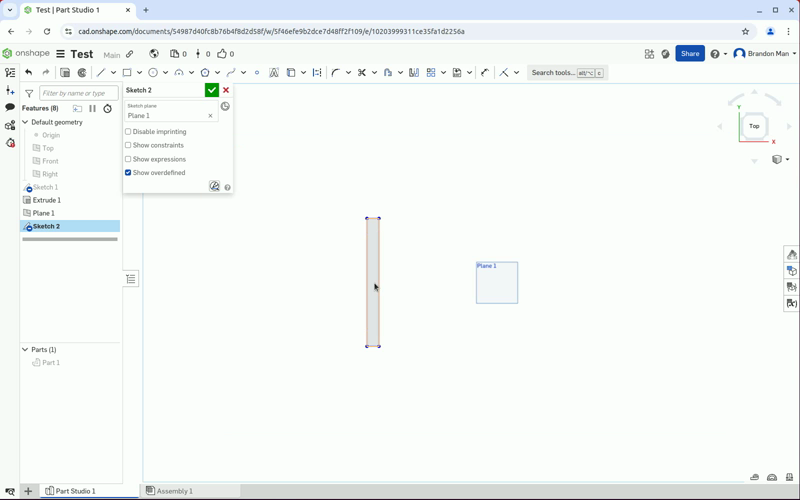
scroll(6)
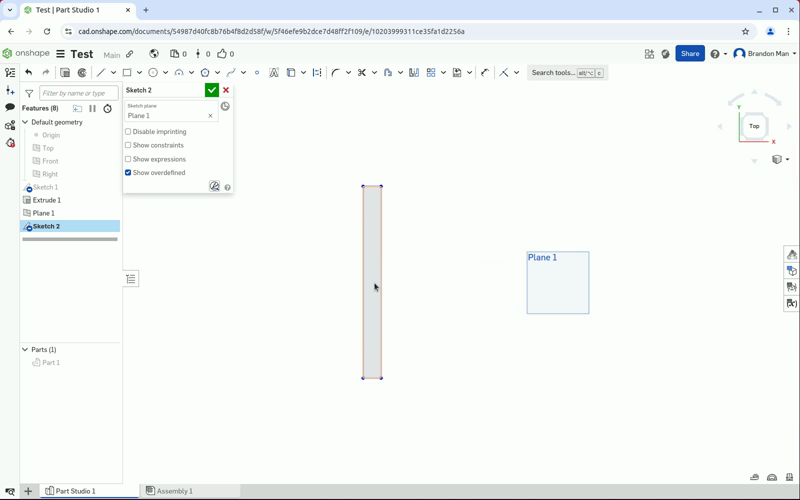
scroll(6)
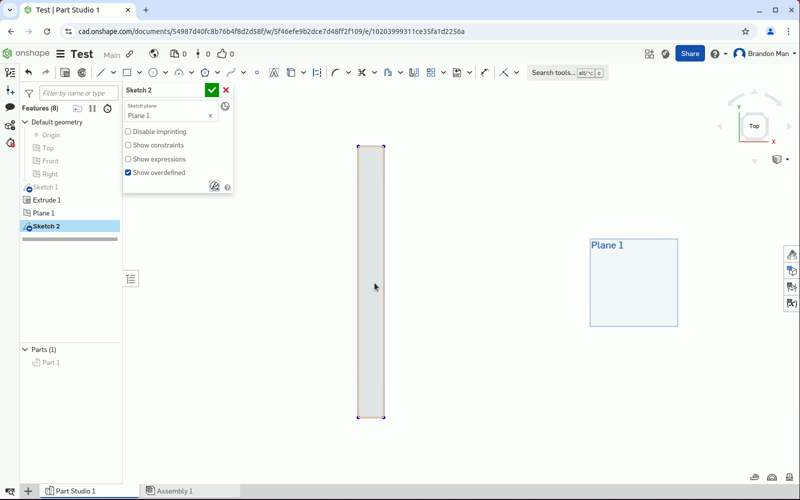
scroll(6)
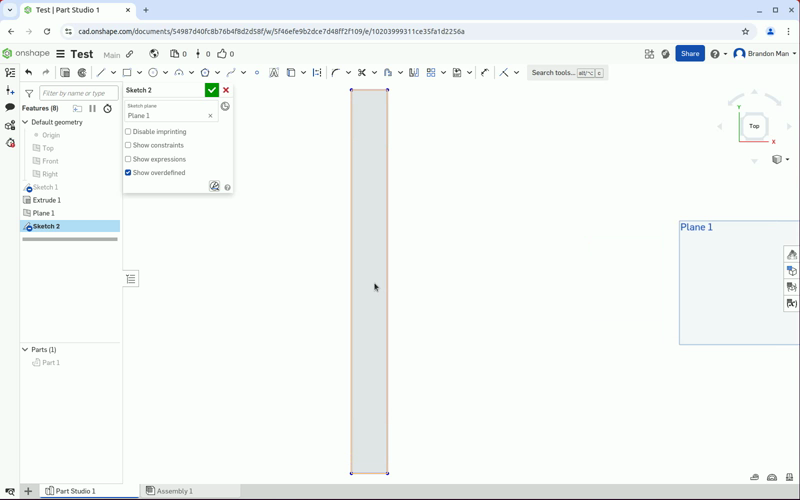
scroll(6)
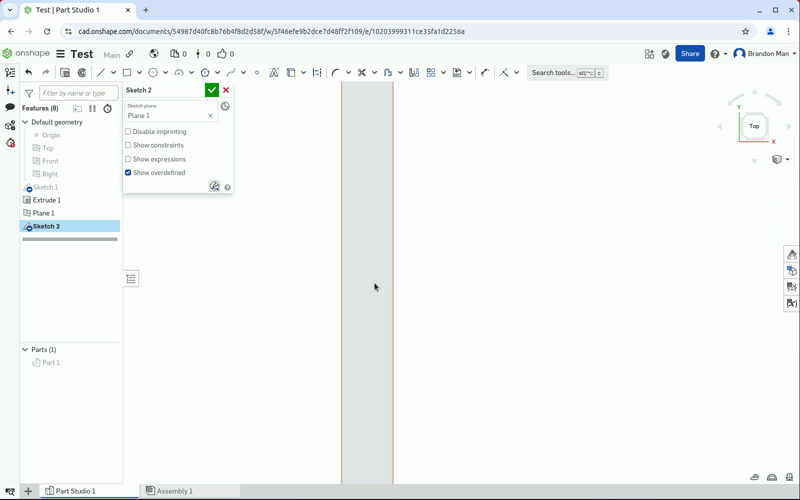
scroll(6)
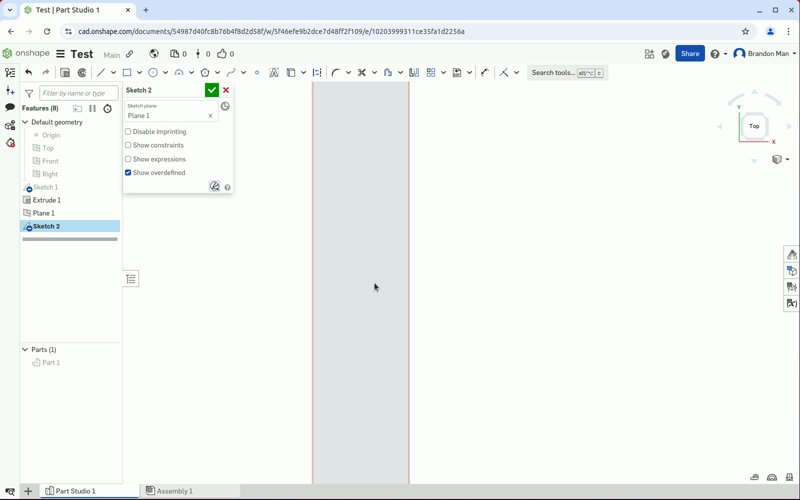
click(374, 282)
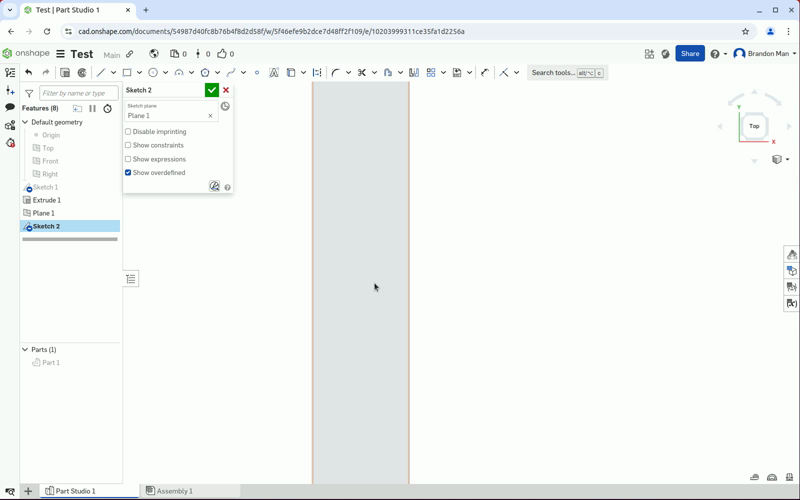
scroll(-6)
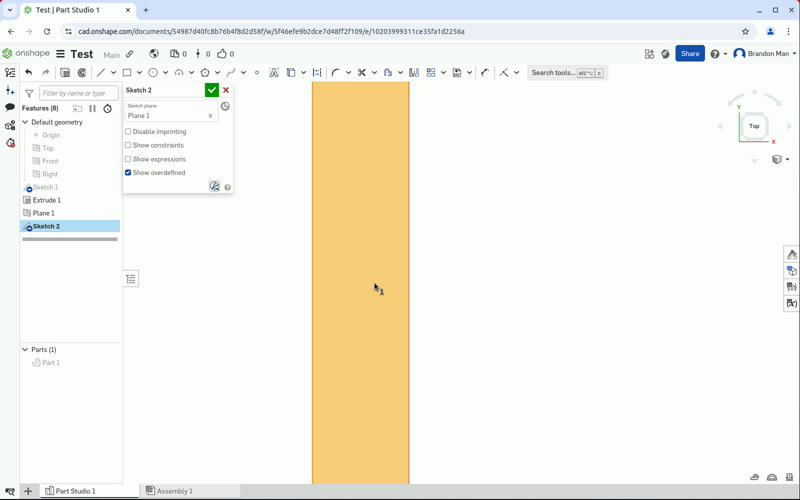
scroll(-6)
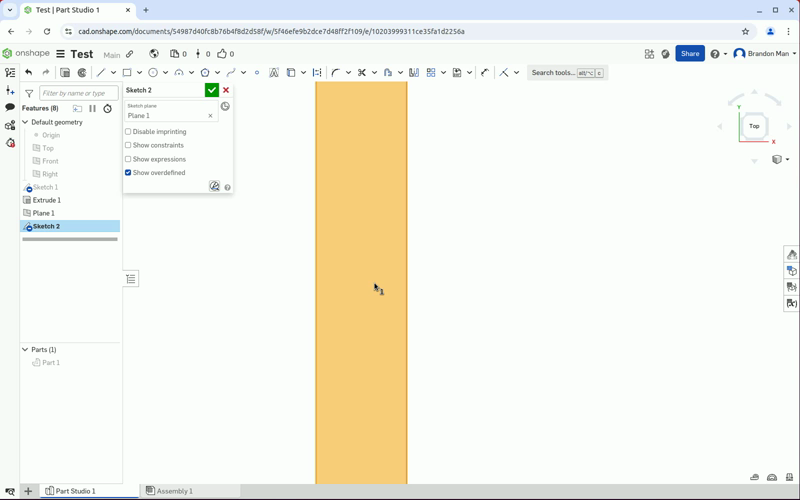
scroll(-6)
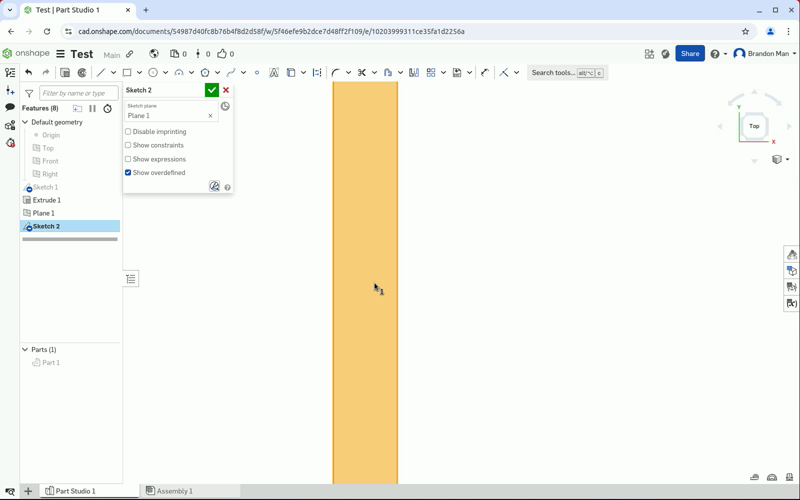
scroll(-6)
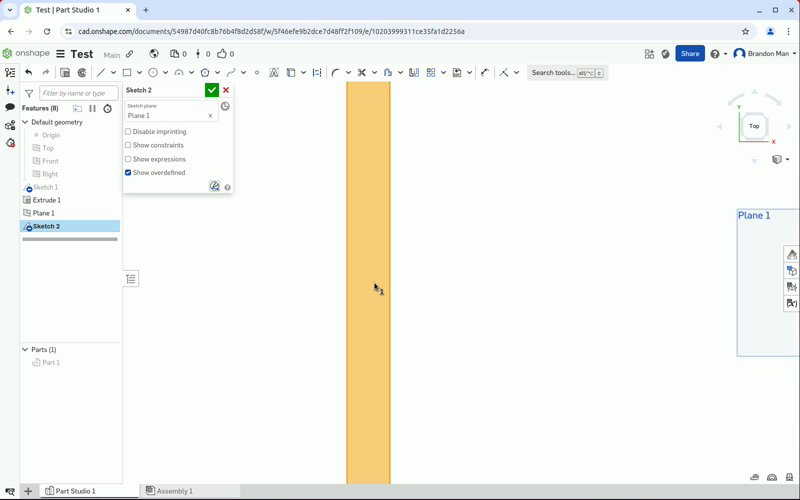
scroll(-6)
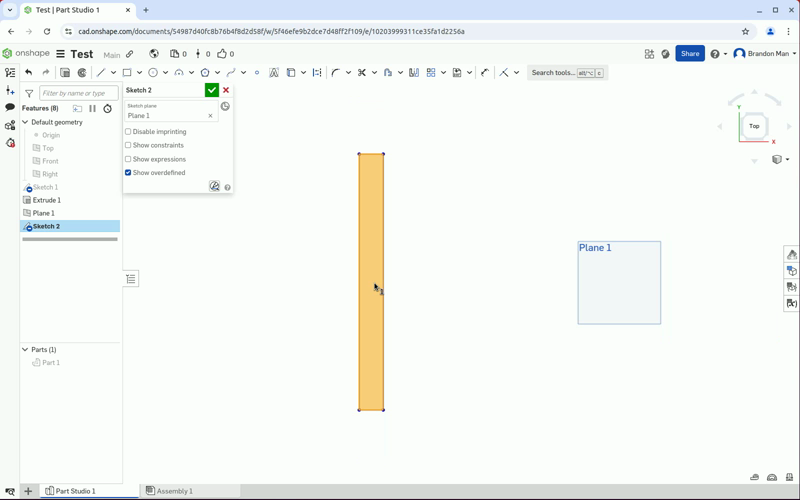
scroll(-6)
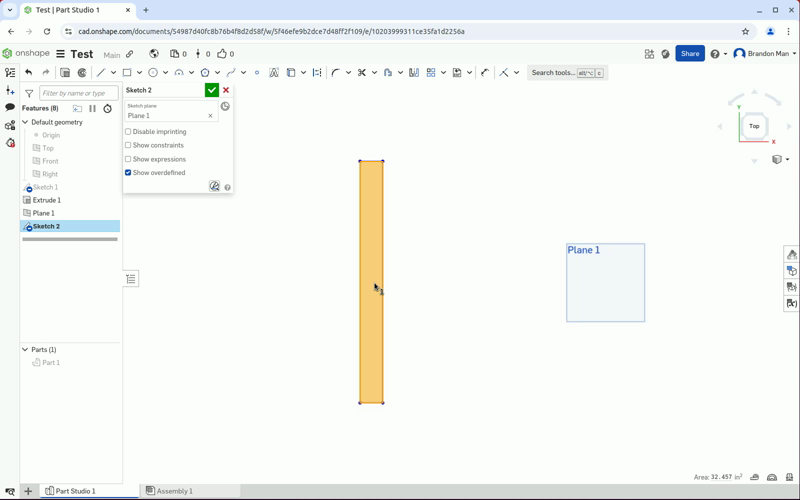
scroll(-6)
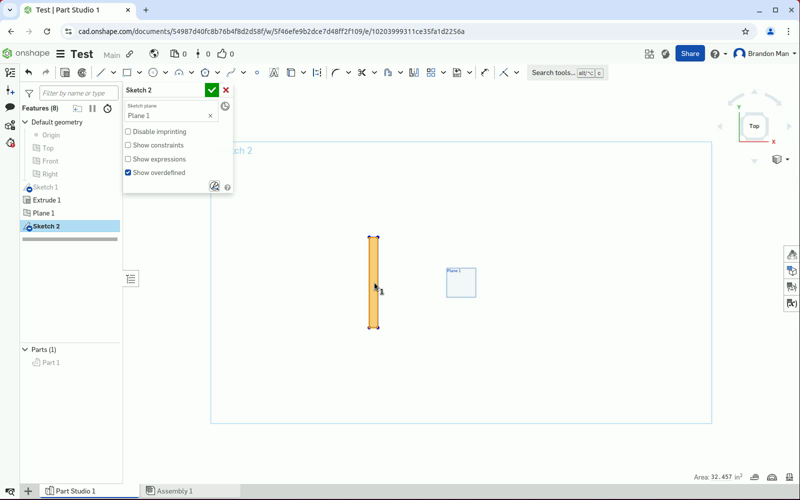
mouse_move(73, 352)
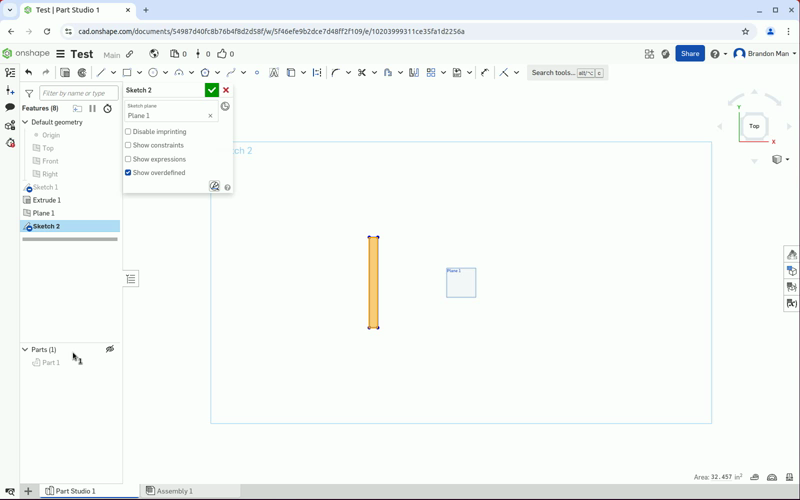
key(shift+y)
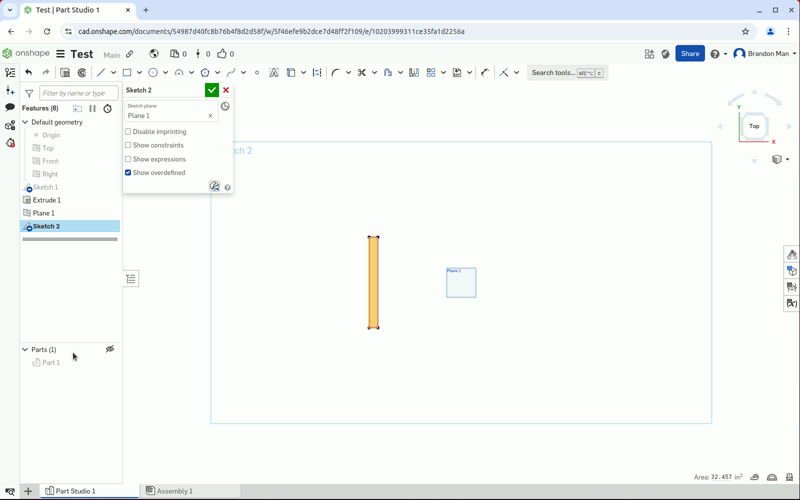
key(shift+e)
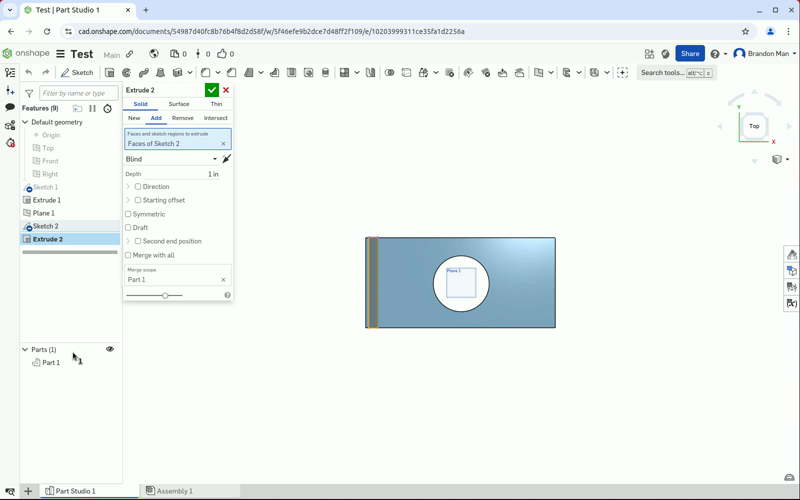
mouse_move(143, 106)
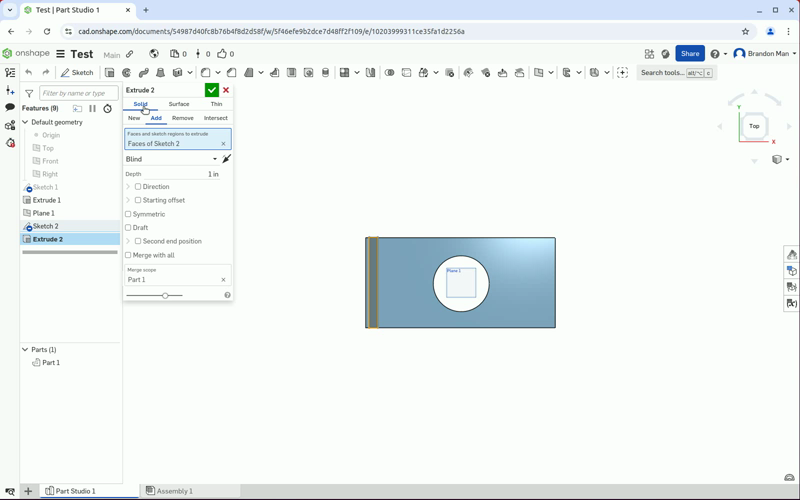
click(143, 106)
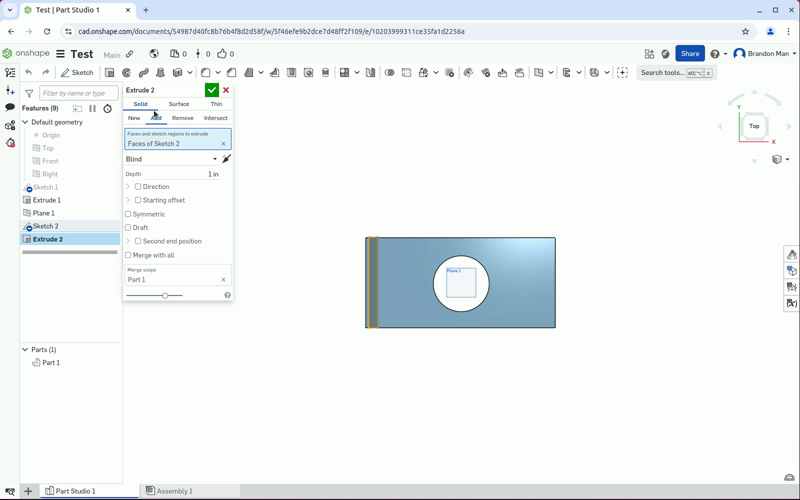
mouse_move(186, 120)
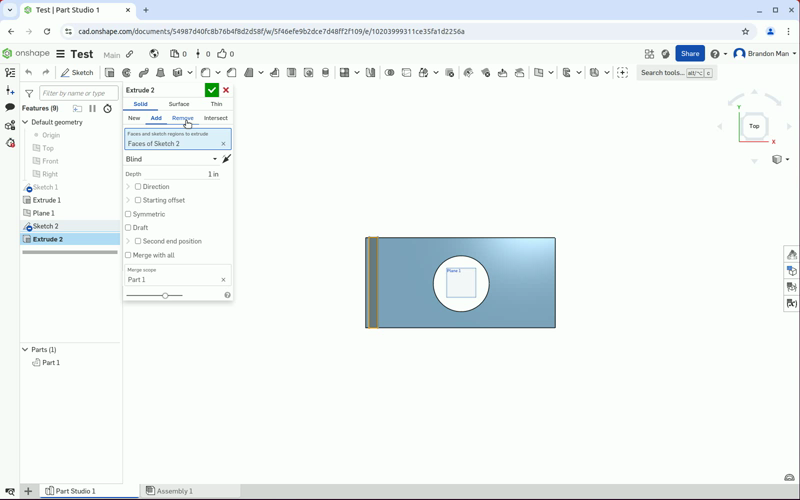
click(186, 120)
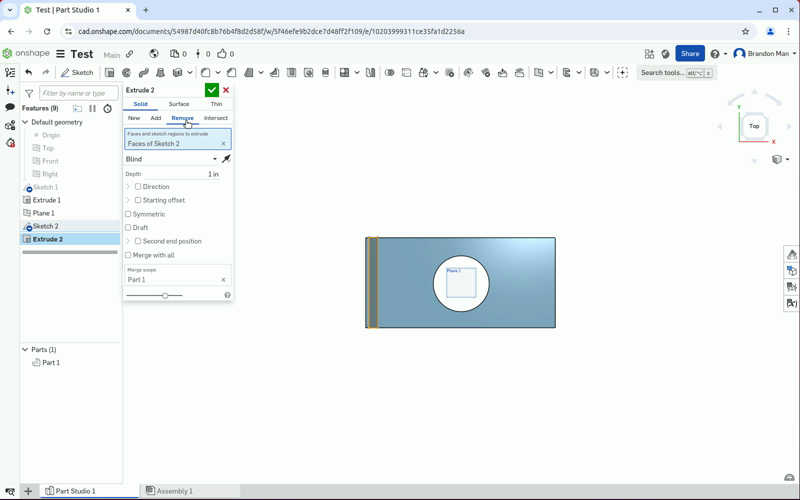
key(tab, 4)
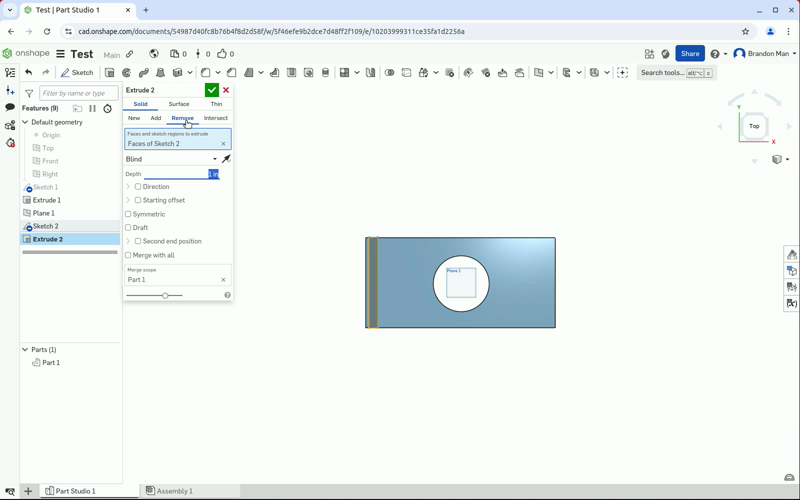
text(1.685)
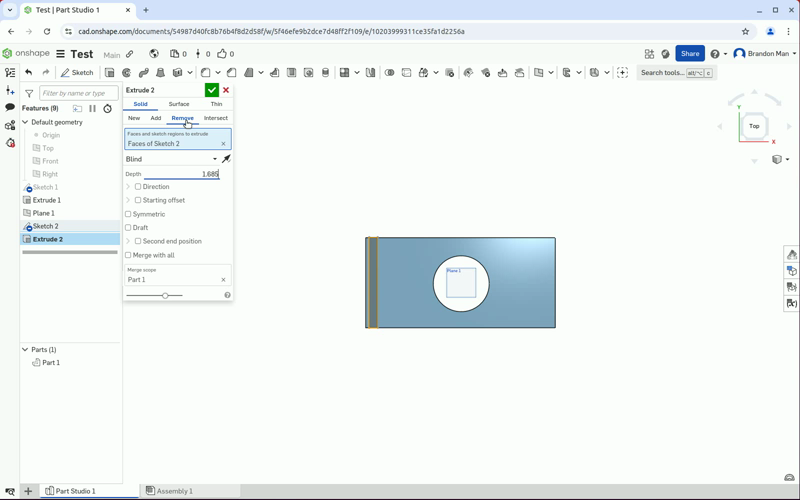
key(tab, 6)
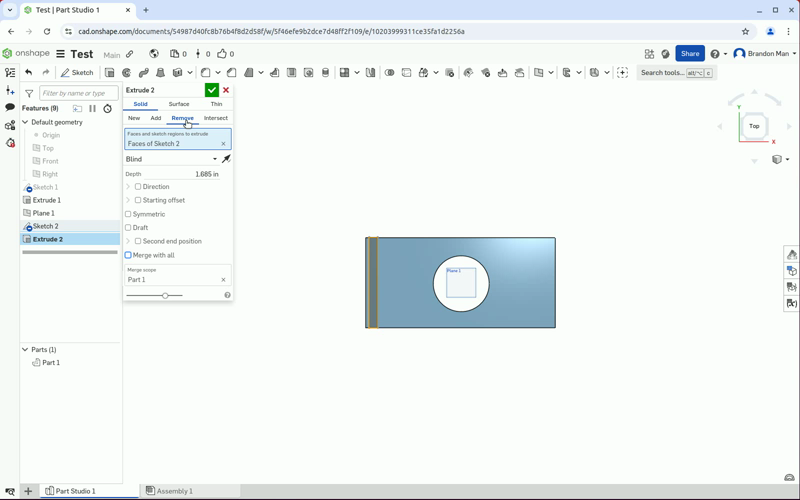
key(space)
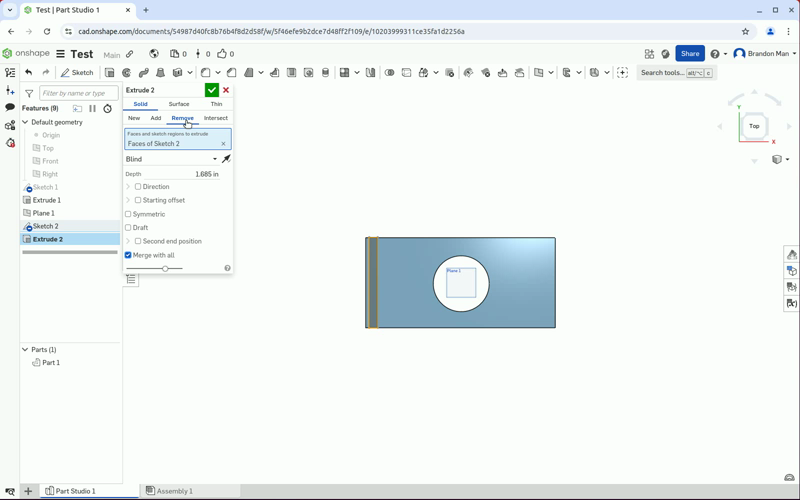
key(enter)
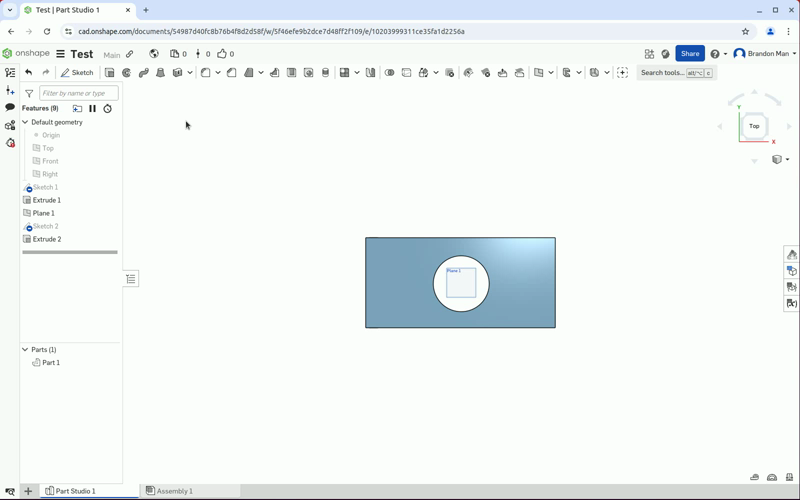
key(shift+h)
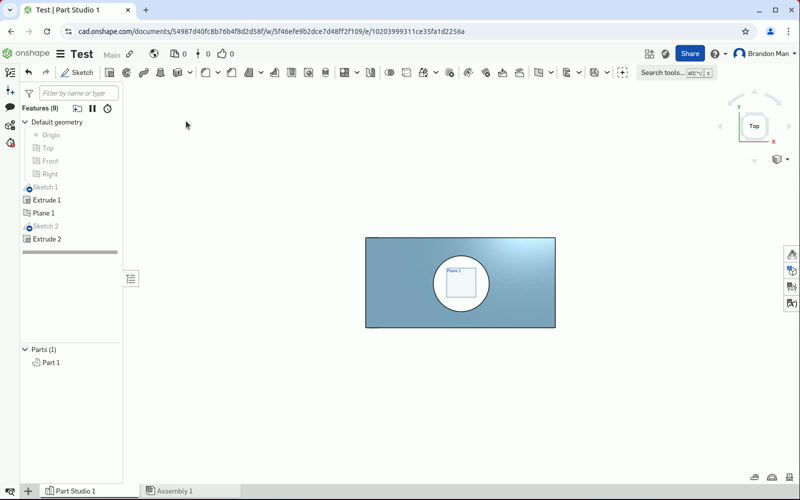
key(shift+h)
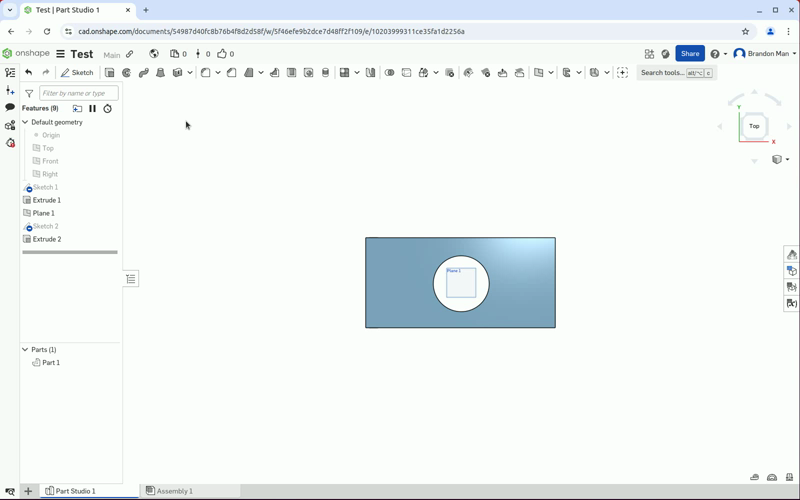
mouse_move(73, 189)
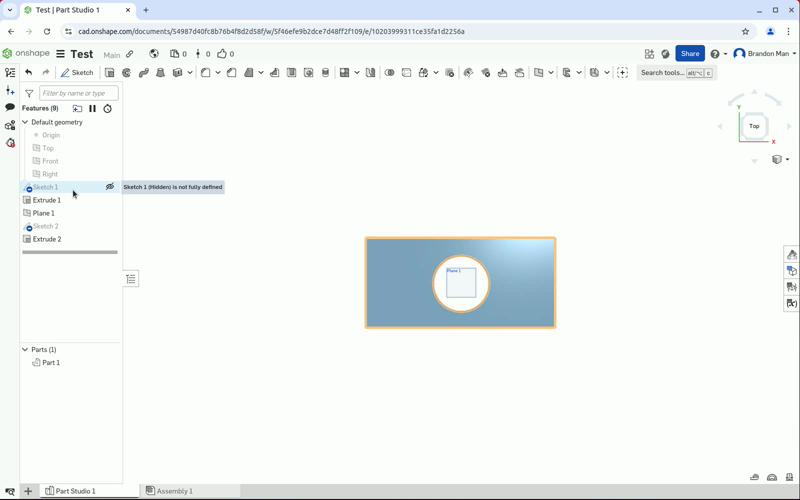
click(73, 189)
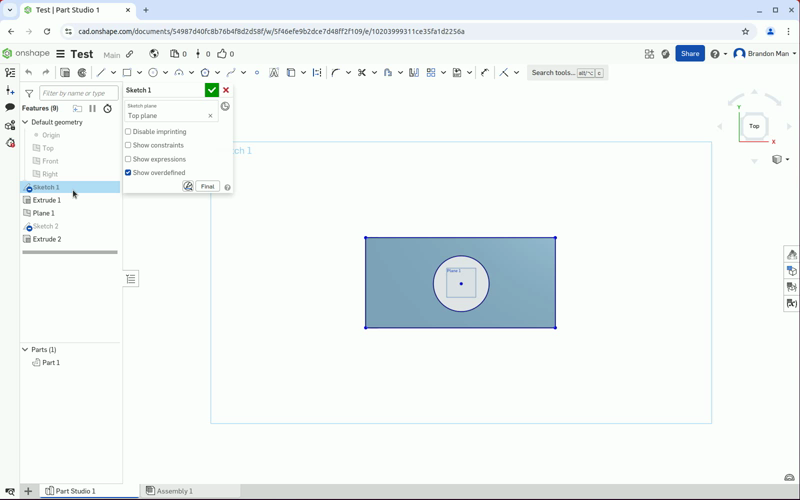
mouse_move(229, 92)
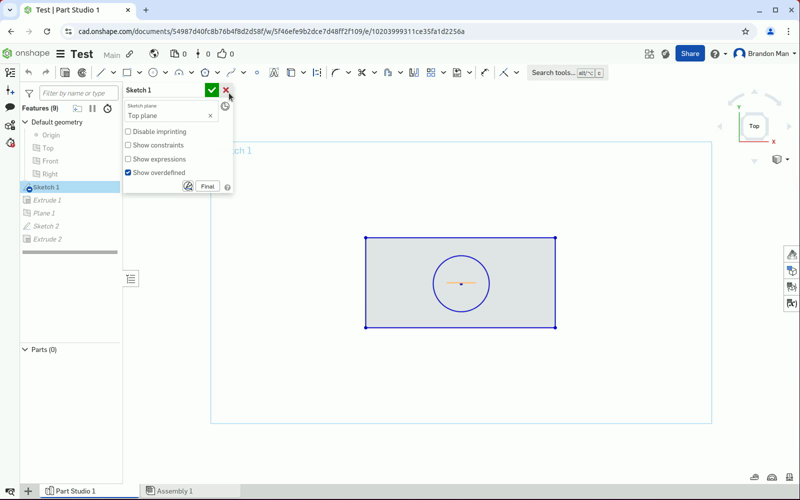
click(229, 92)
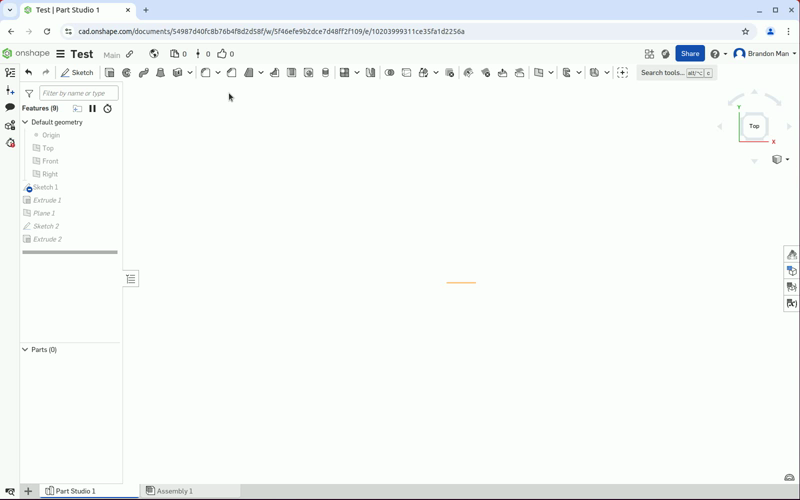
key(shift+s)
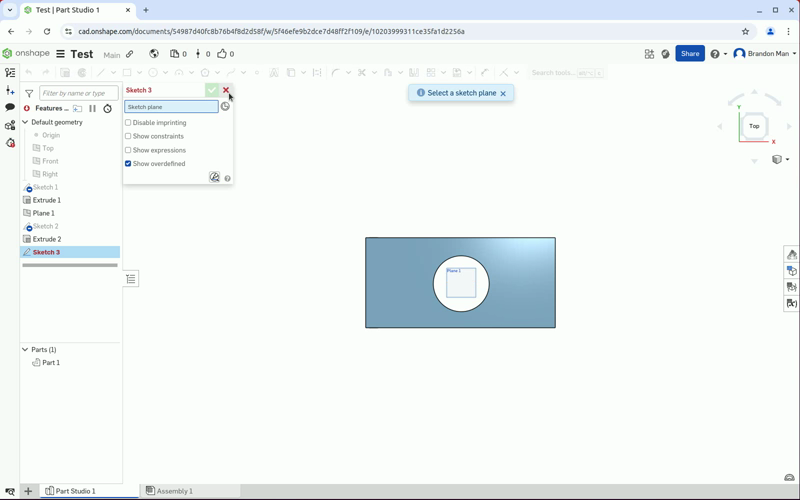
mouse_move(73, 215)
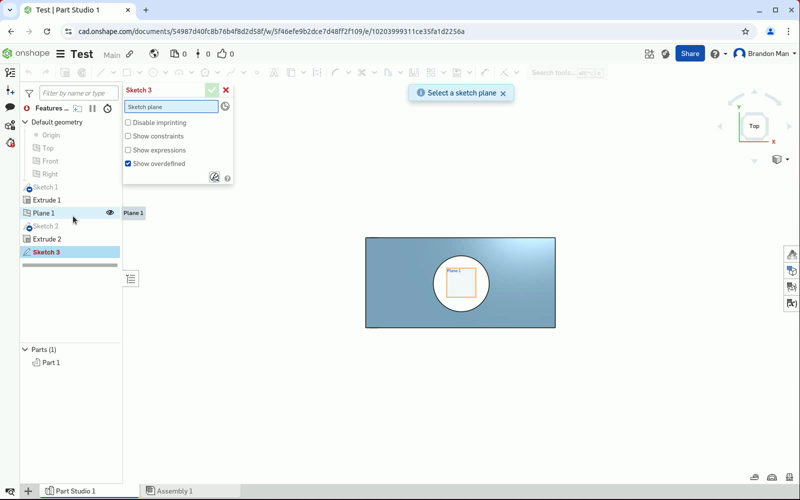
click(73, 215)
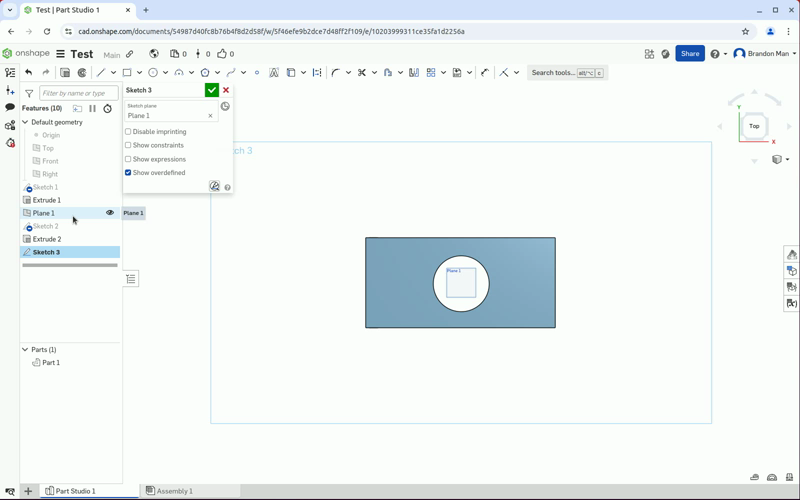
mouse_move(73, 352)
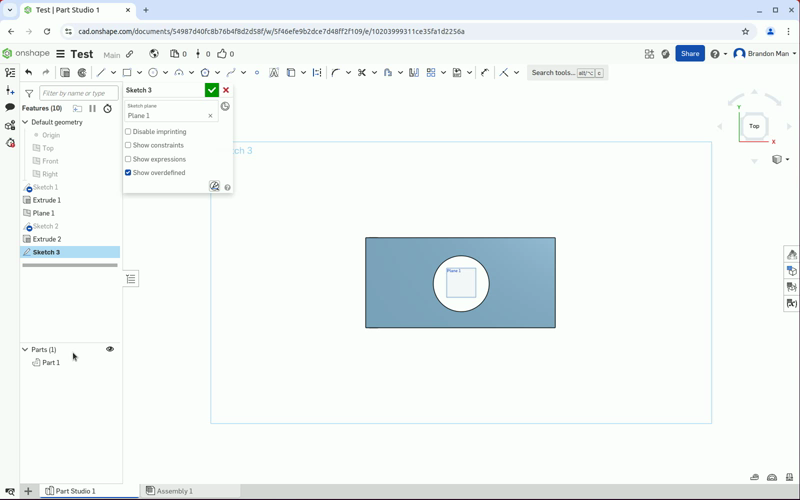
key(y)
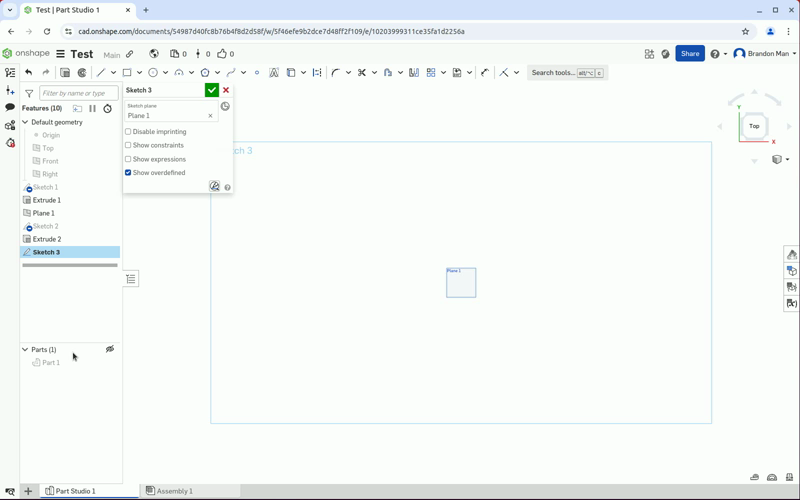
key(l)
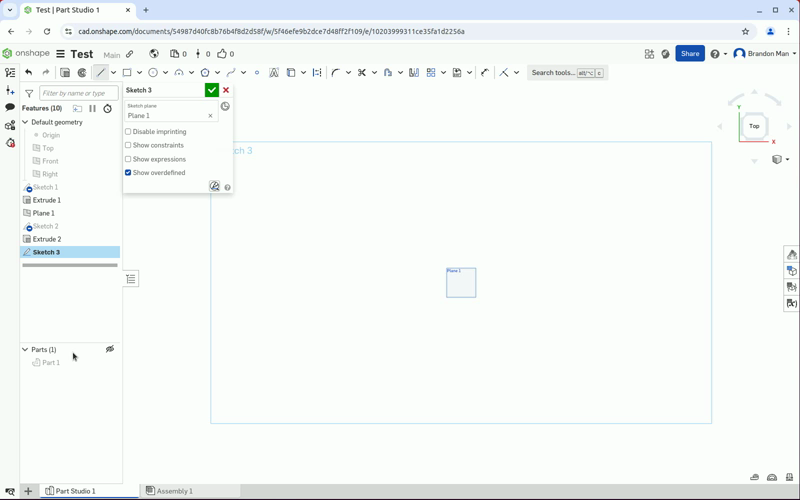
key_down(shift)
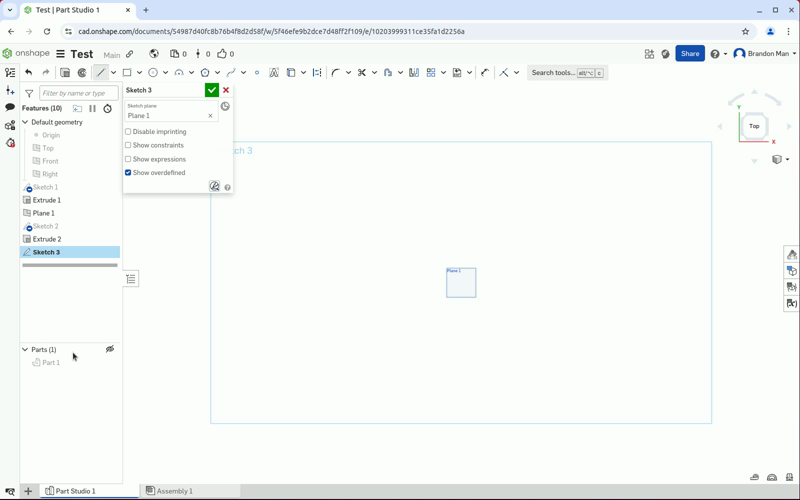
mouse_move(452, 327)
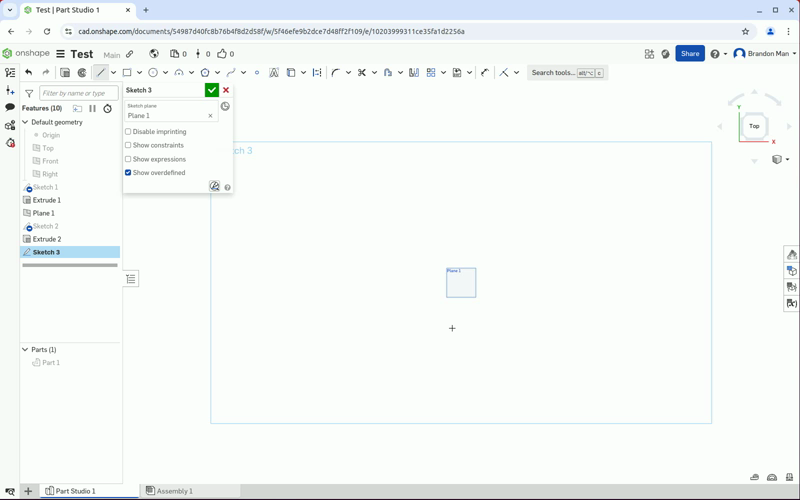
click(452, 327)
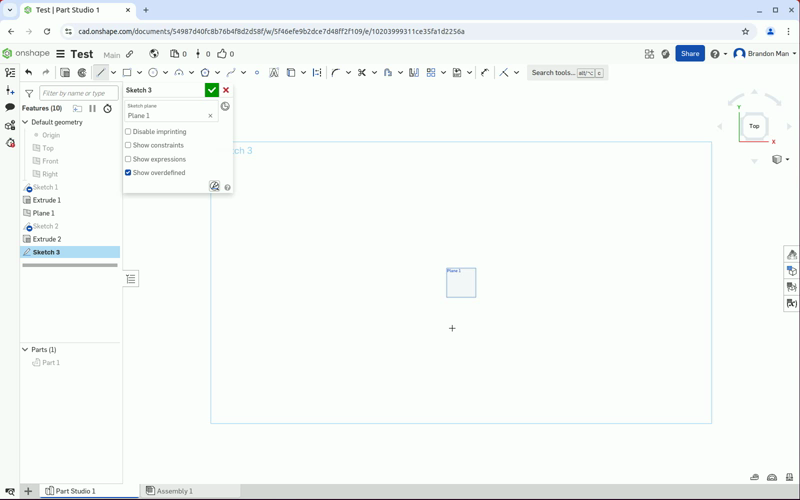
key_up(shift)
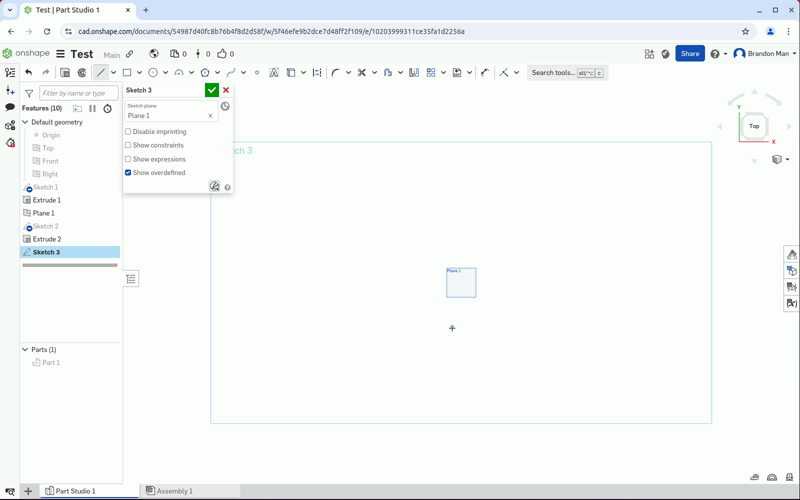
key_down(shift)
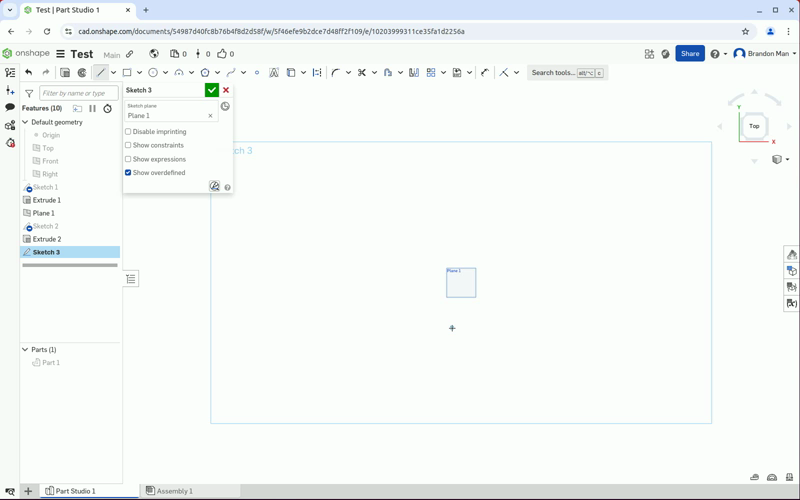
mouse_move(482, 327)
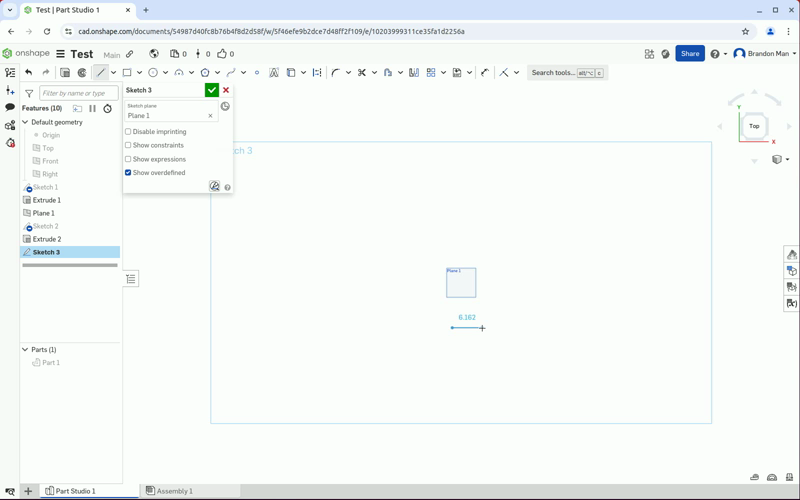
mouse_move(470, 327)
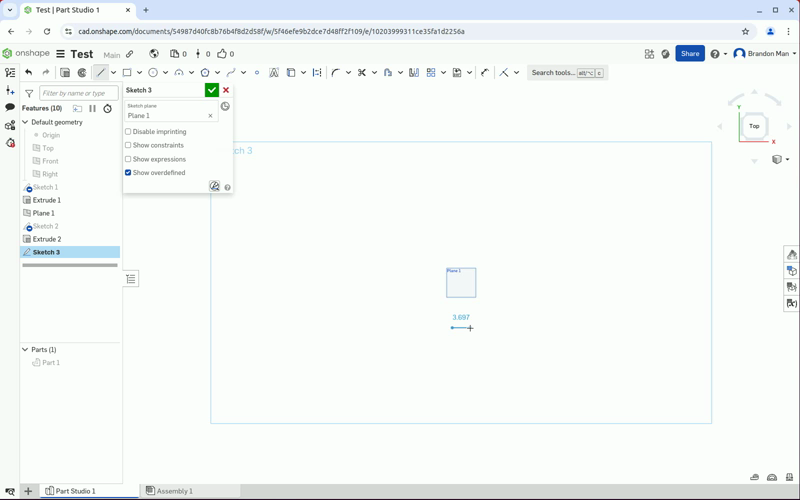
click(470, 327)
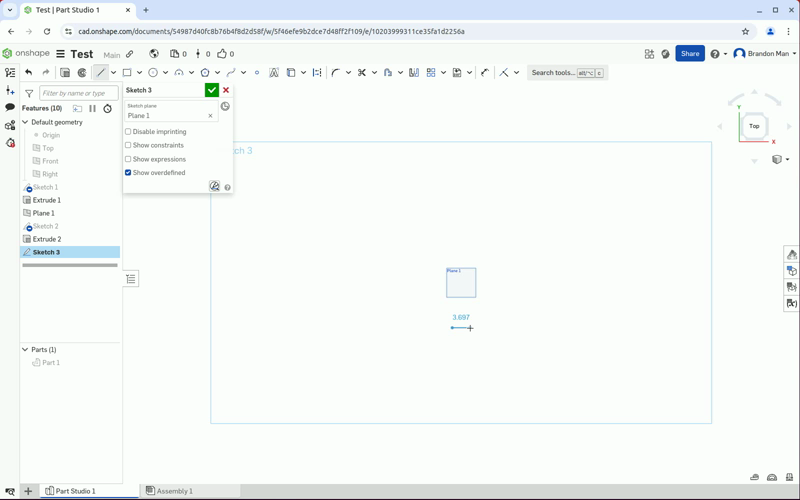
key_up(shift)
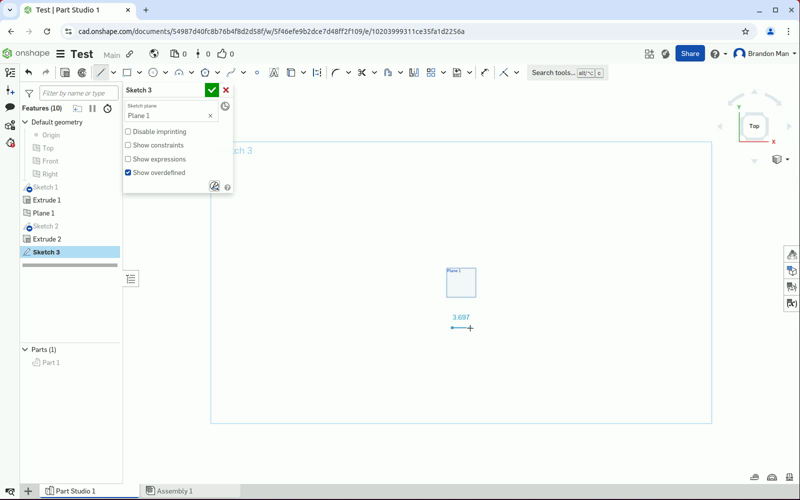
key_down(shift)
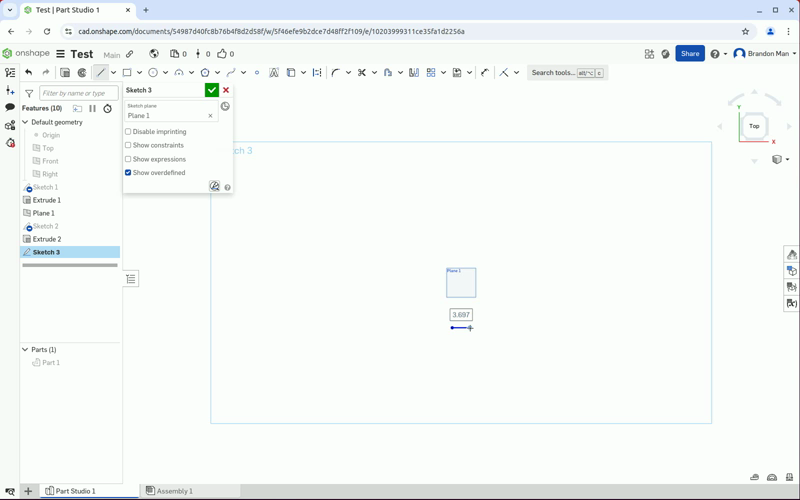
mouse_move(500, 327)
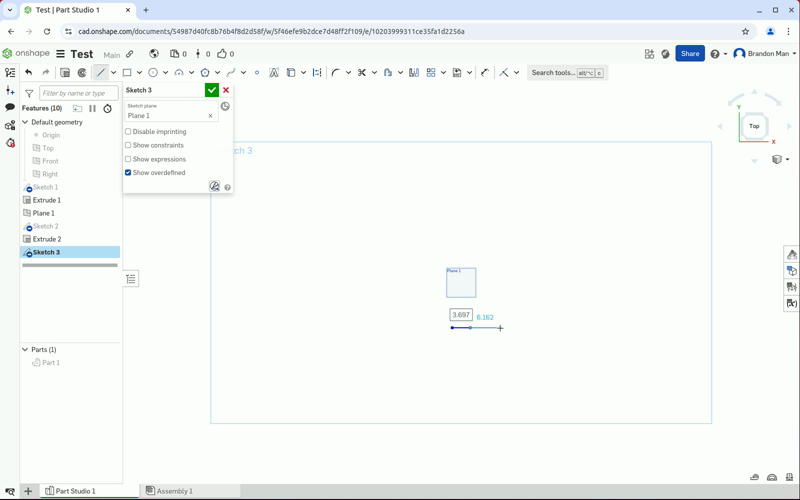
mouse_move(470, 309)
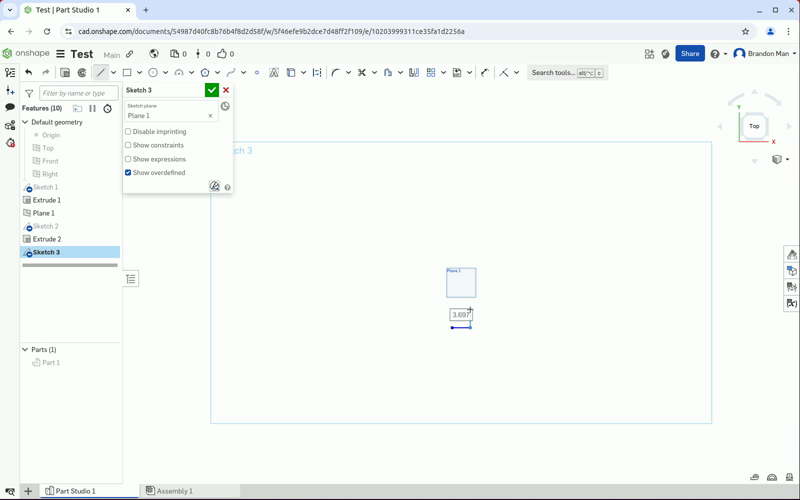
click(470, 309)
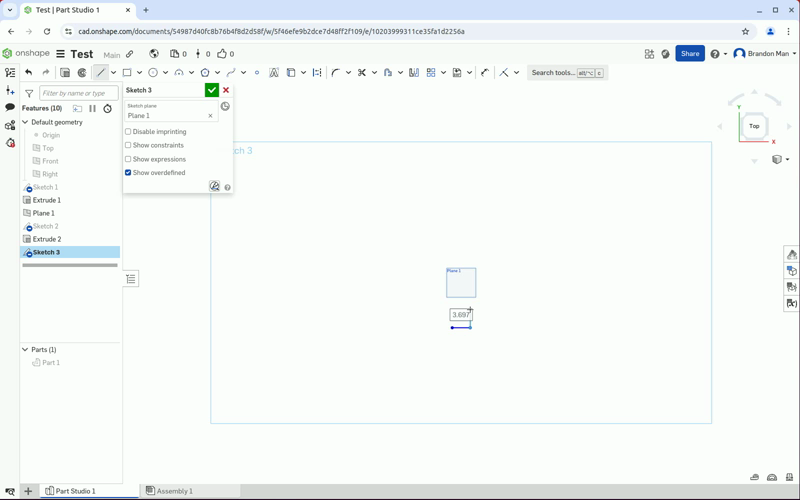
key_up(shift)
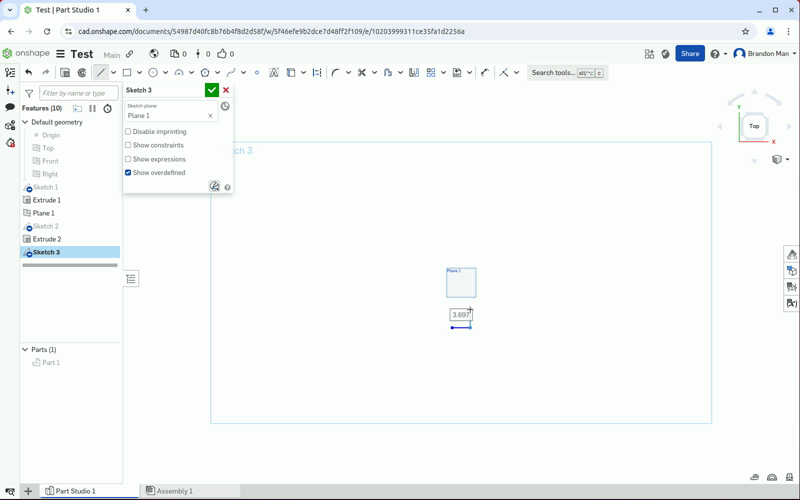
key(esc)
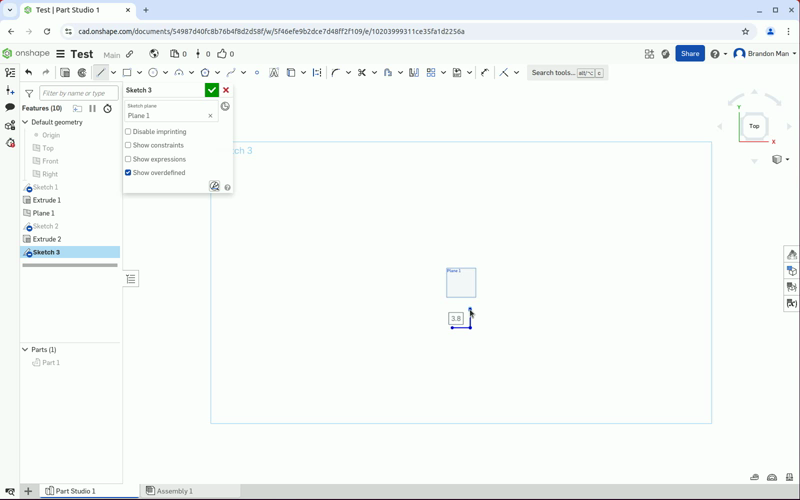
key(a)
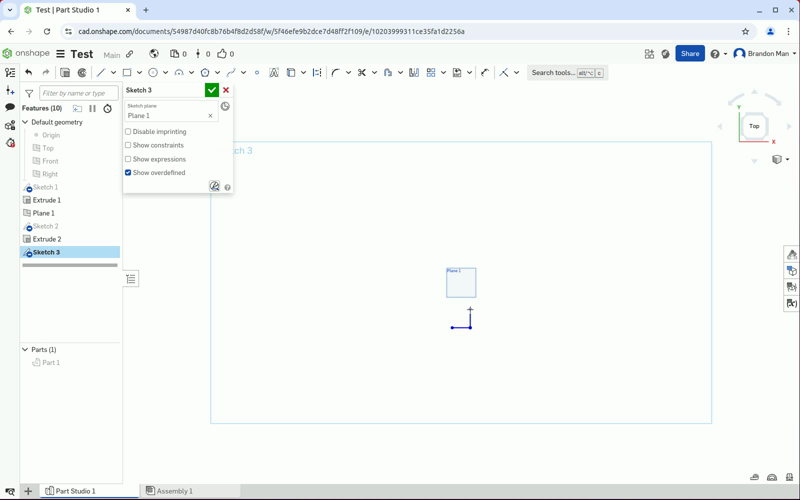
mouse_move(470, 309)
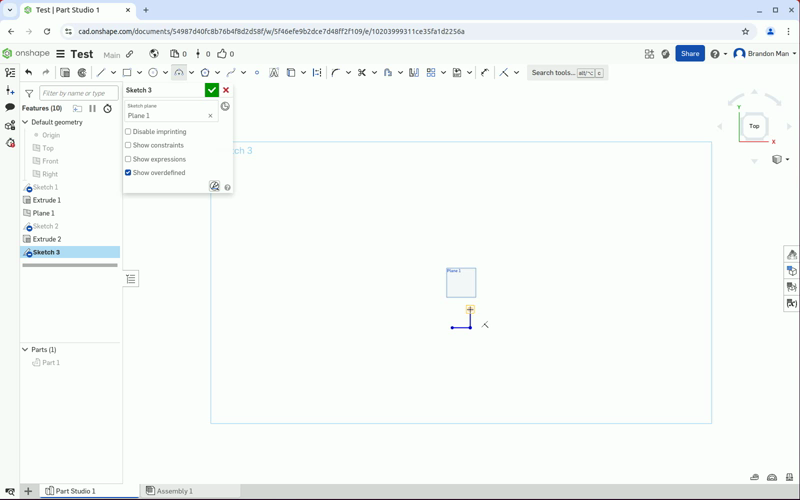
click(470, 309)
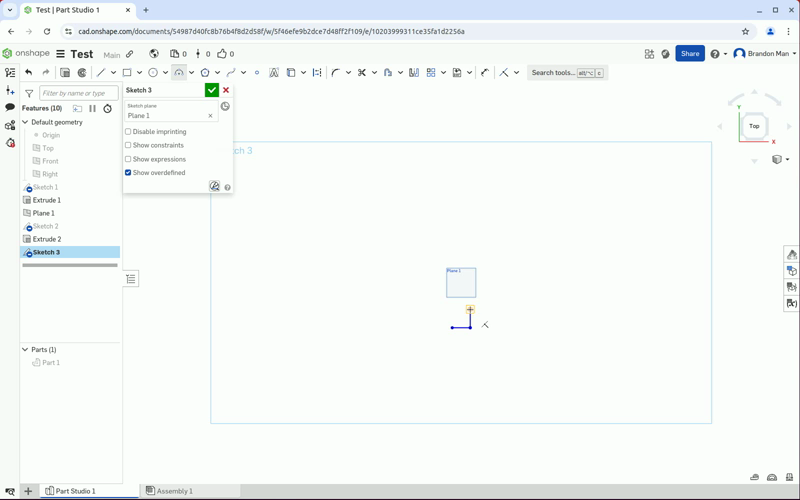
key_down(shift)
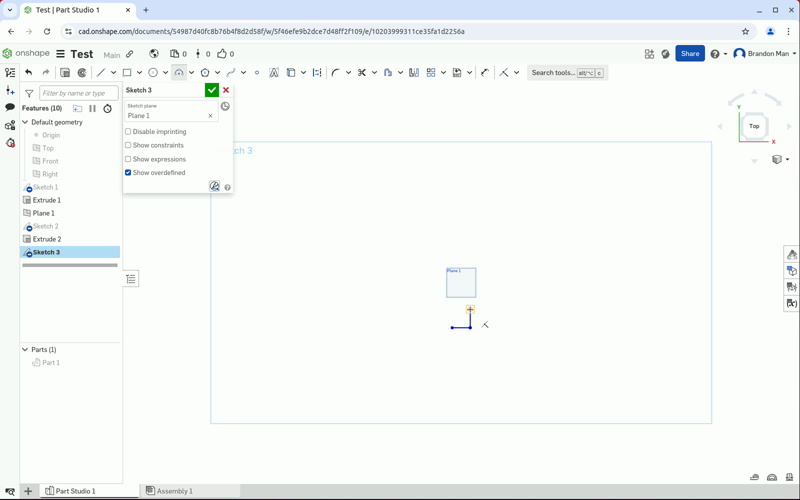
mouse_move(452, 309)
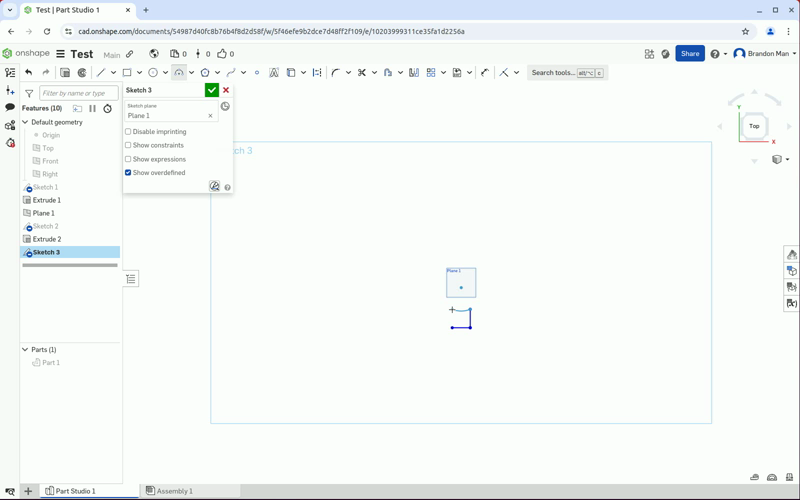
click(452, 309)
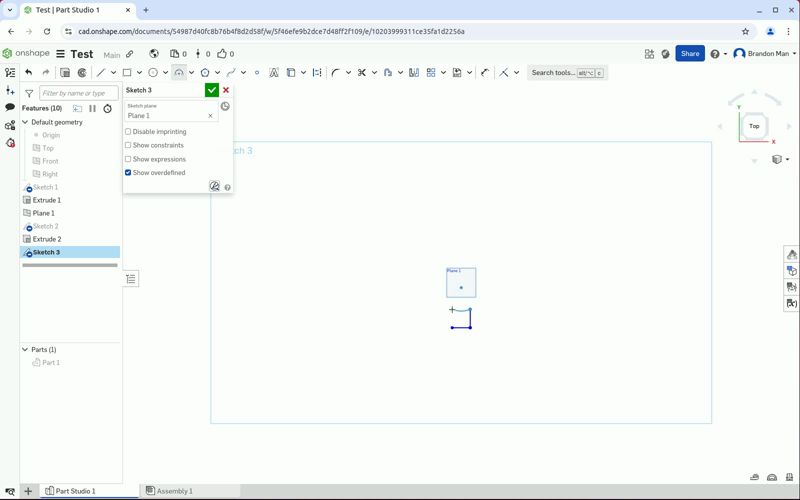
mouse_move(461, 310)
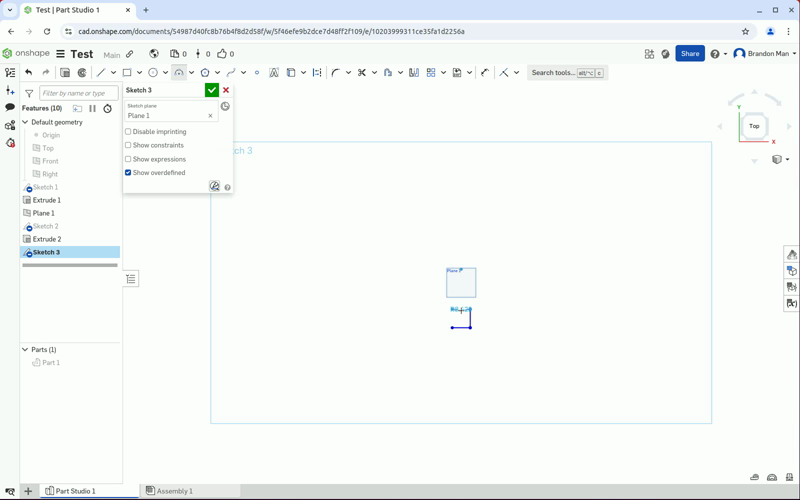
click(461, 310)
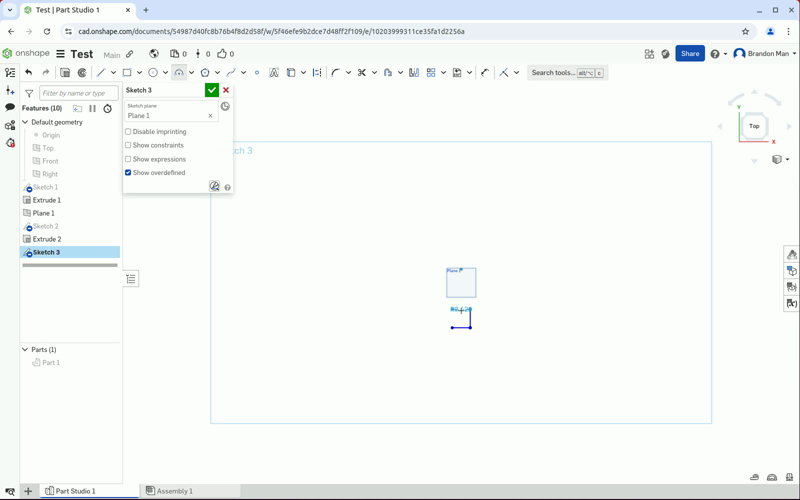
key_up(shift)
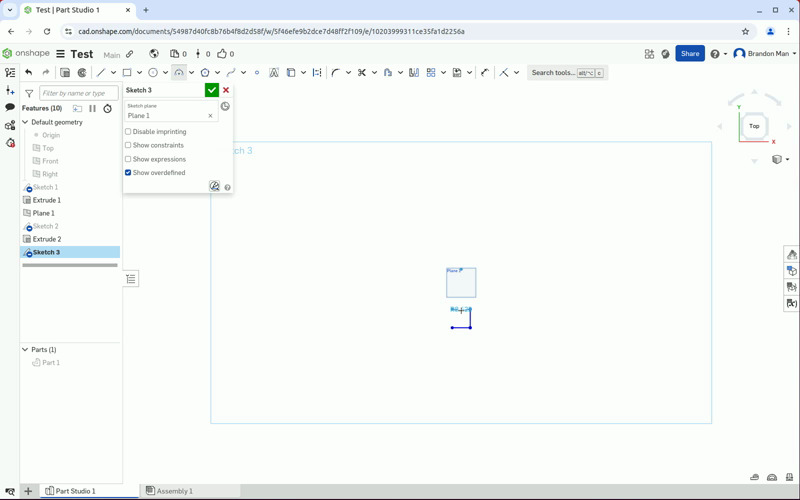
key(esc)
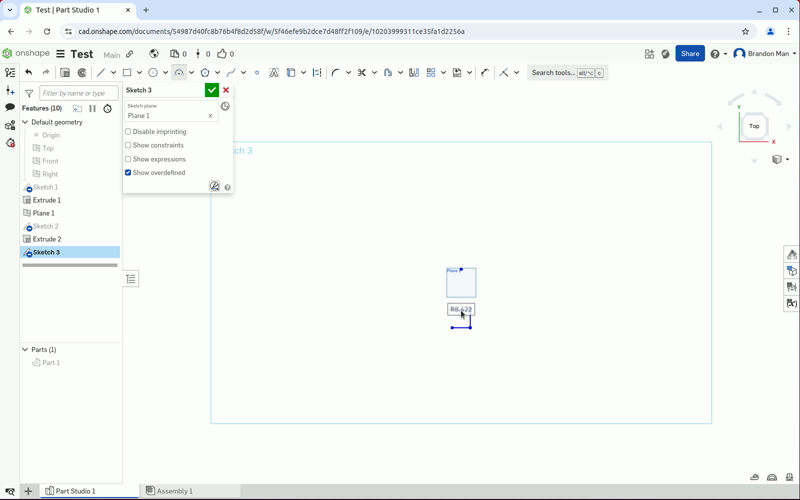
key(l)
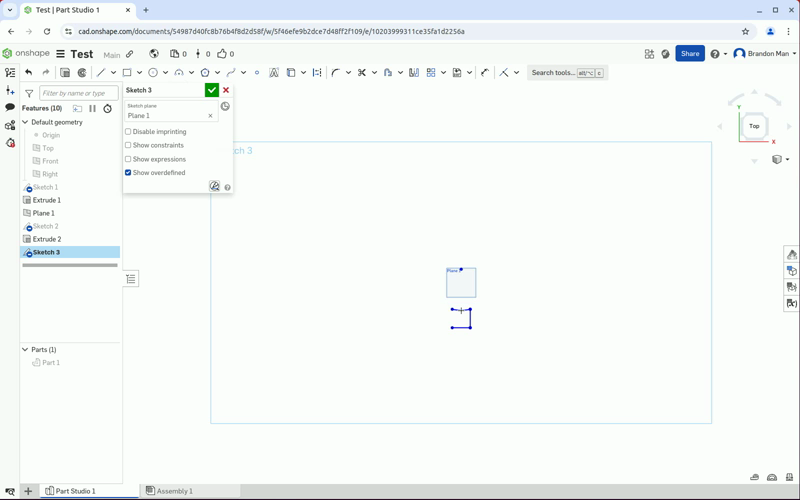
mouse_move(452, 309)
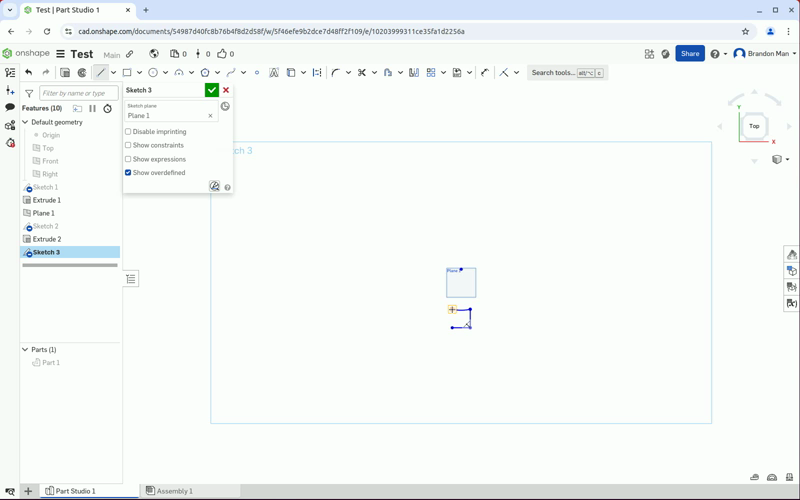
click(452, 309)
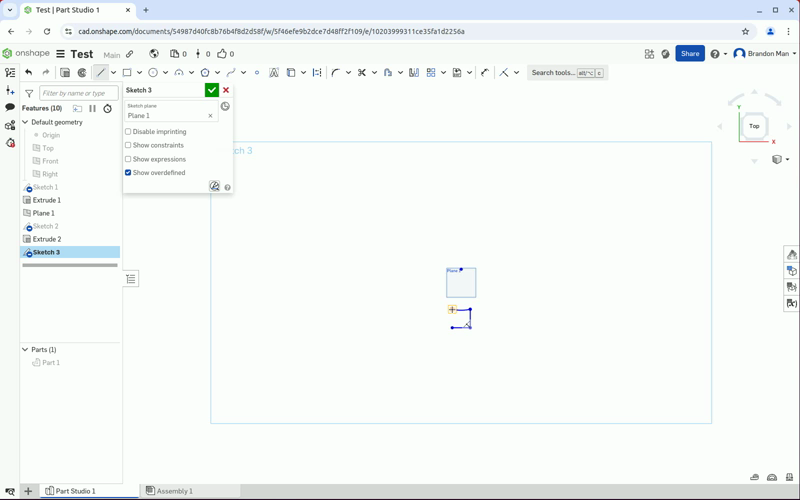
mouse_move(482, 309)
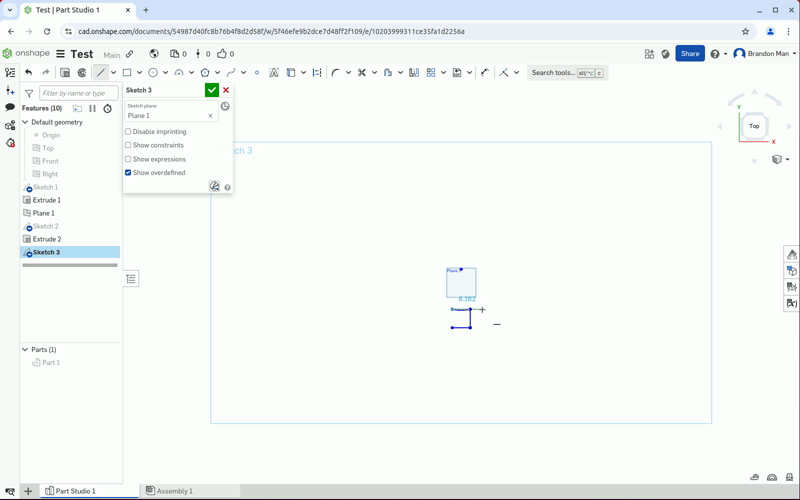
key_down(shift)
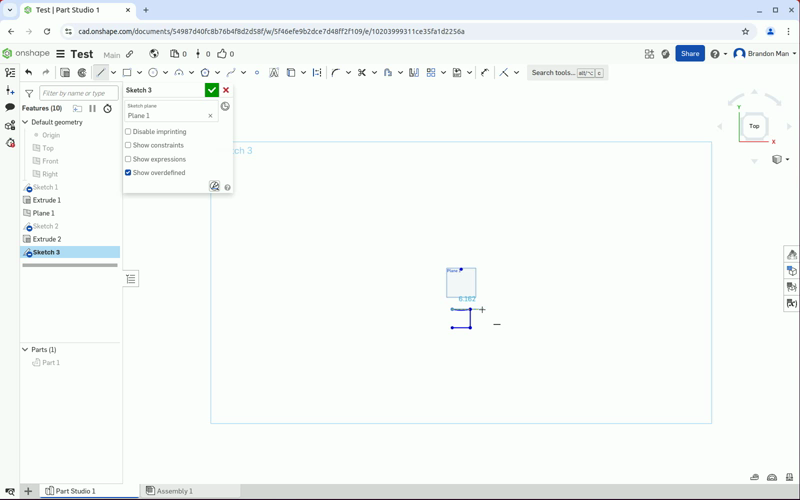
mouse_move(452, 327)
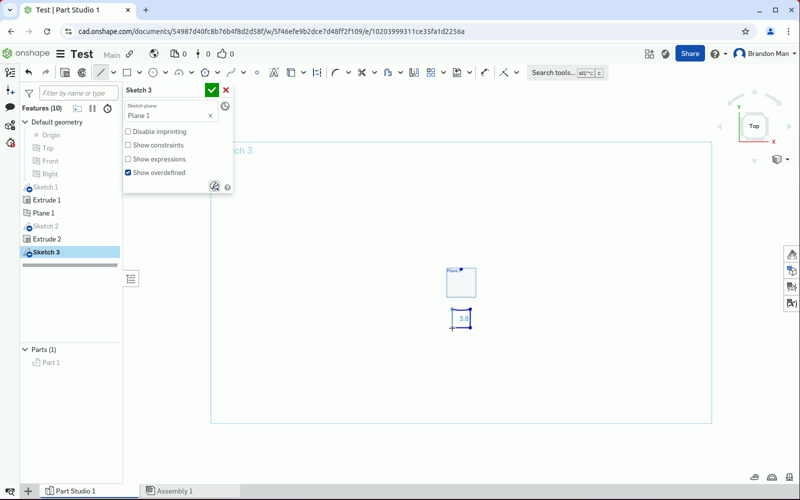
key_up(shift)
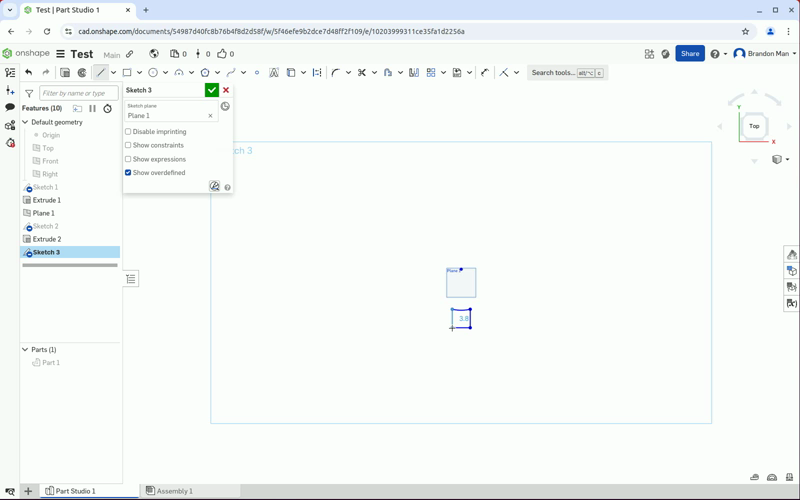
click(452, 327)
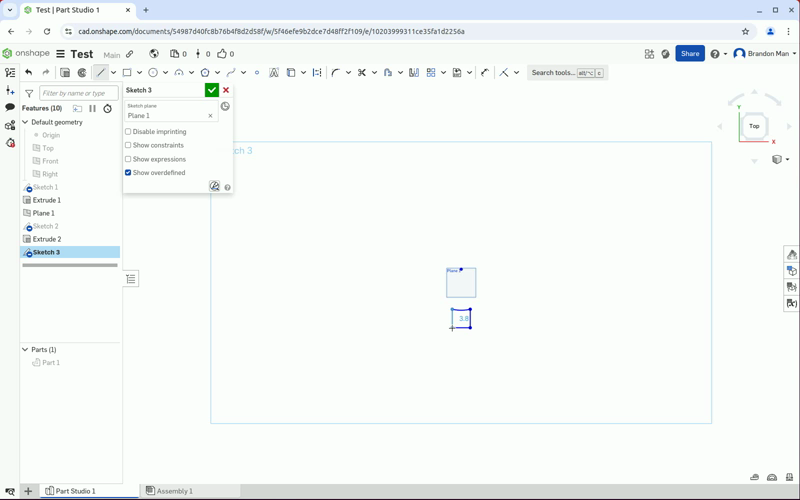
key(esc)
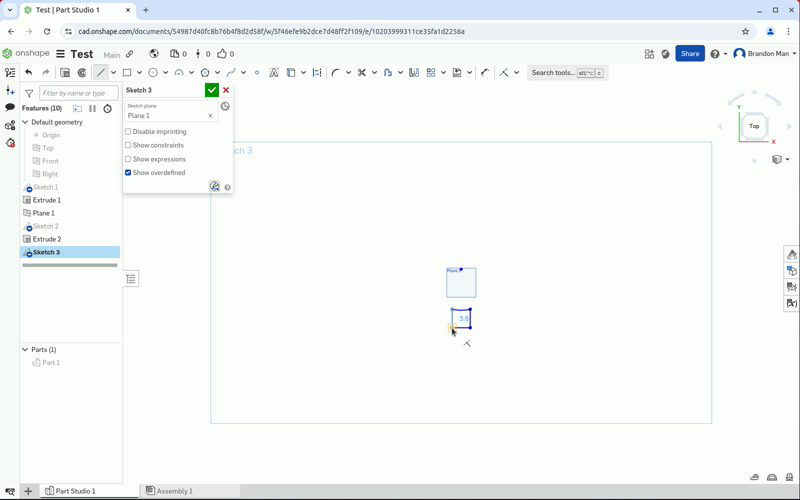
mouse_move(463, 320)
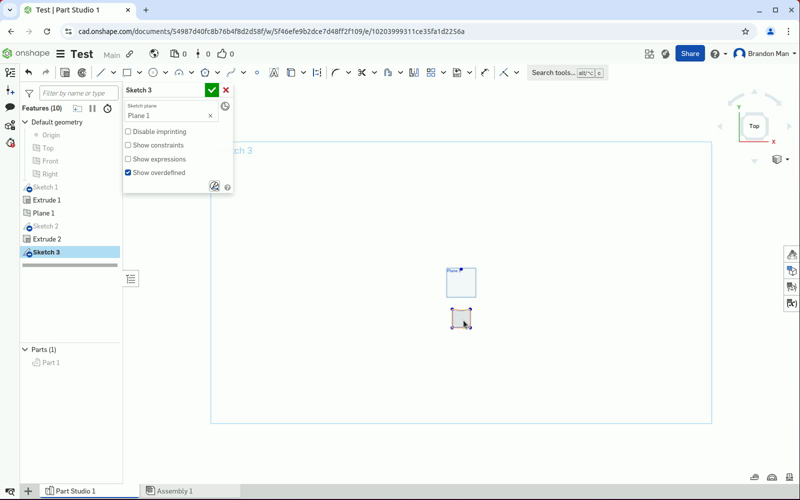
scroll(6)
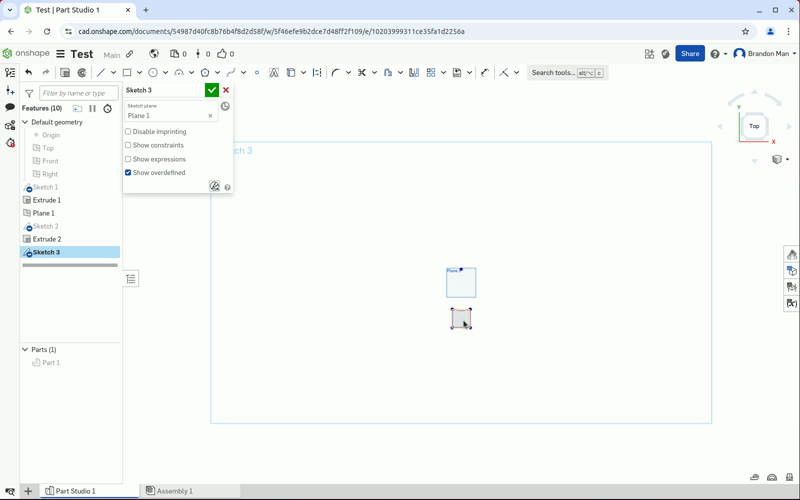
scroll(6)
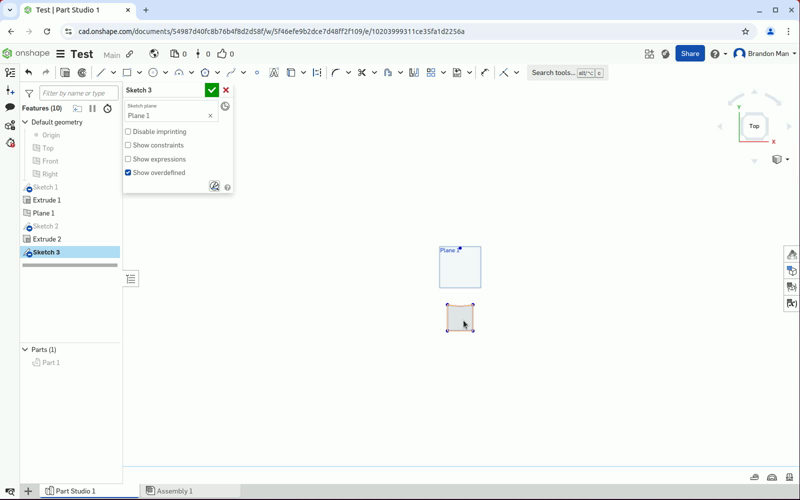
scroll(6)
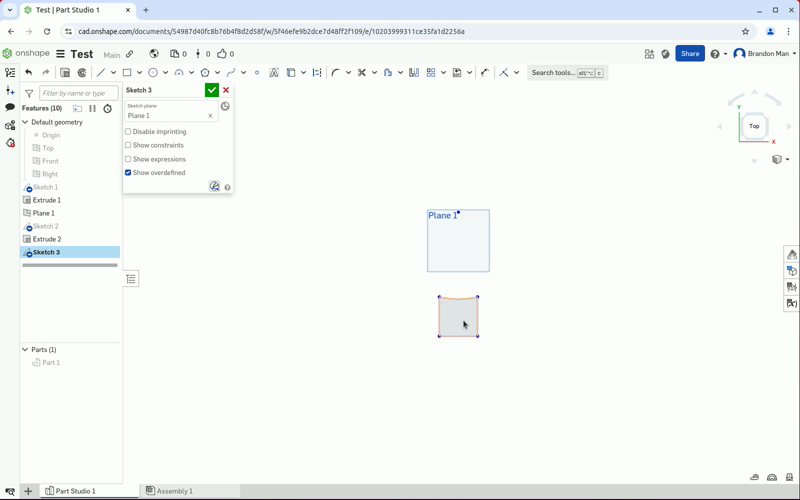
scroll(6)
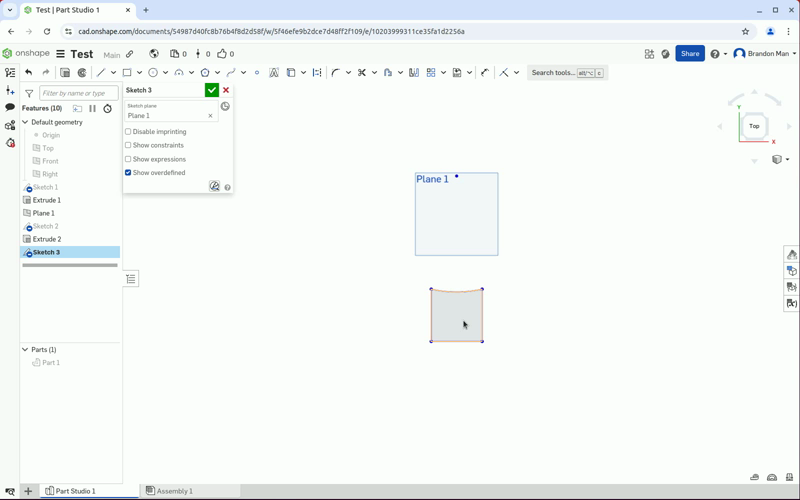
scroll(6)
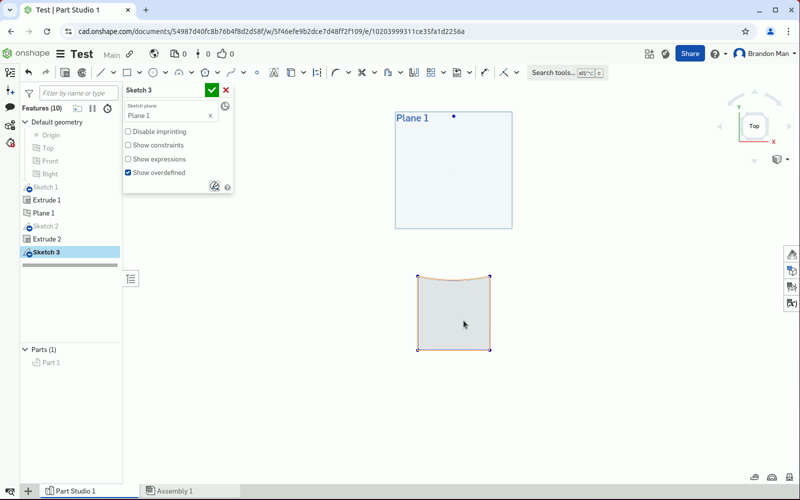
scroll(6)
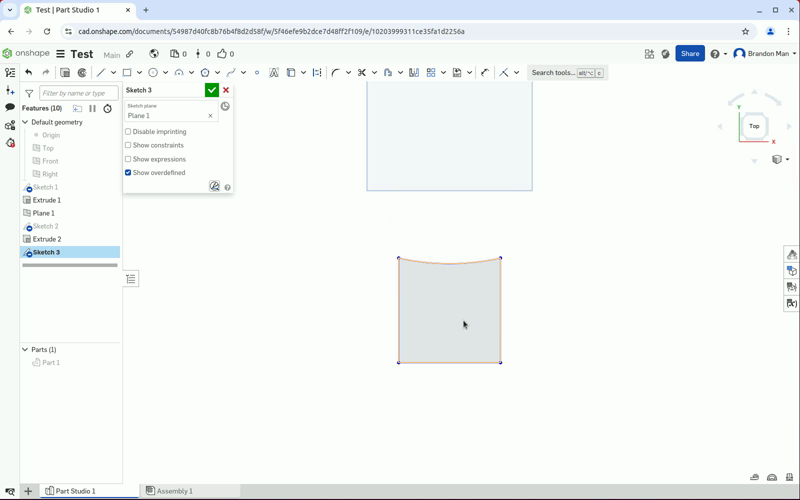
scroll(6)
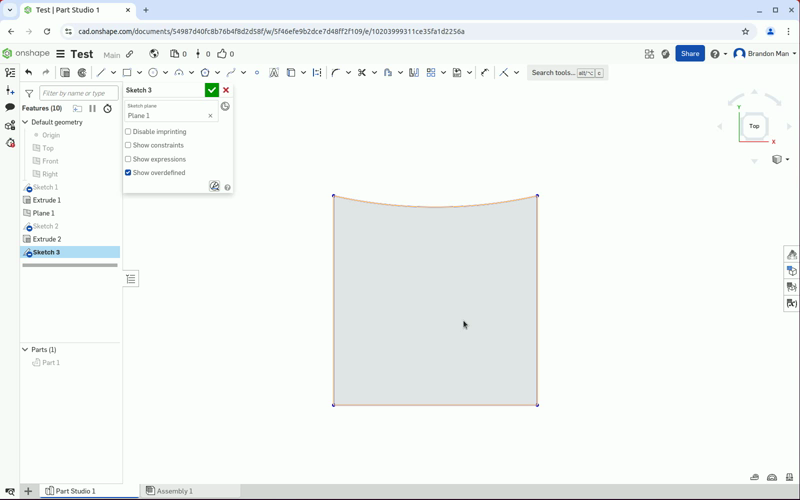
click(463, 320)
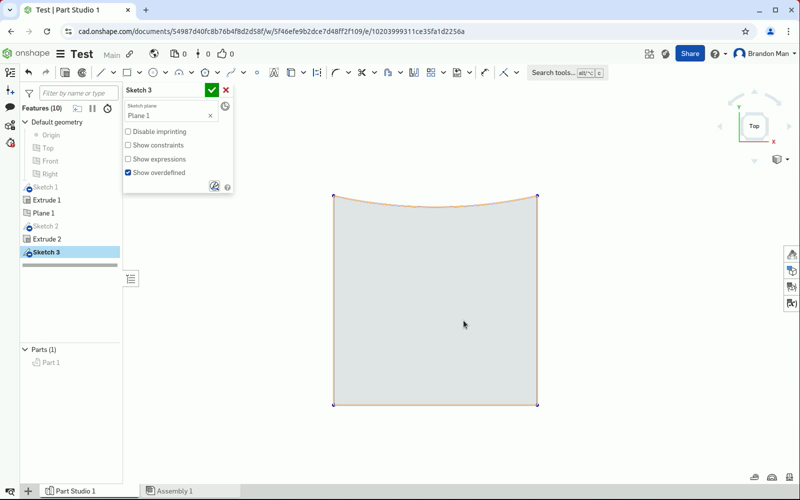
scroll(-6)
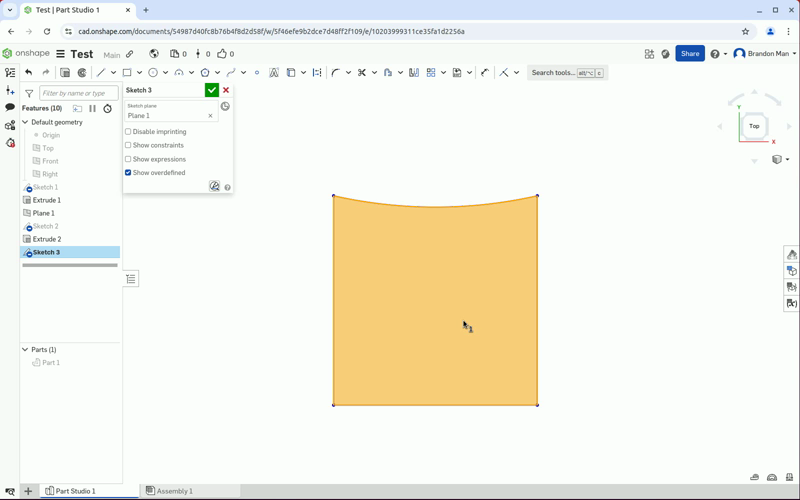
scroll(-6)
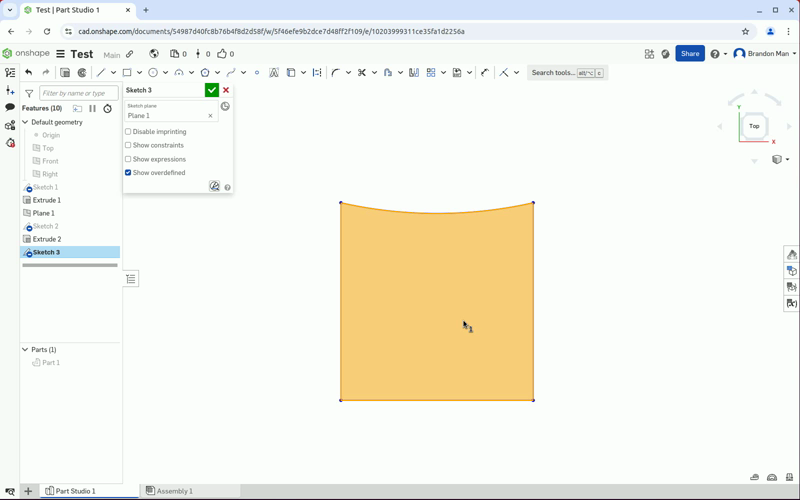
scroll(-6)
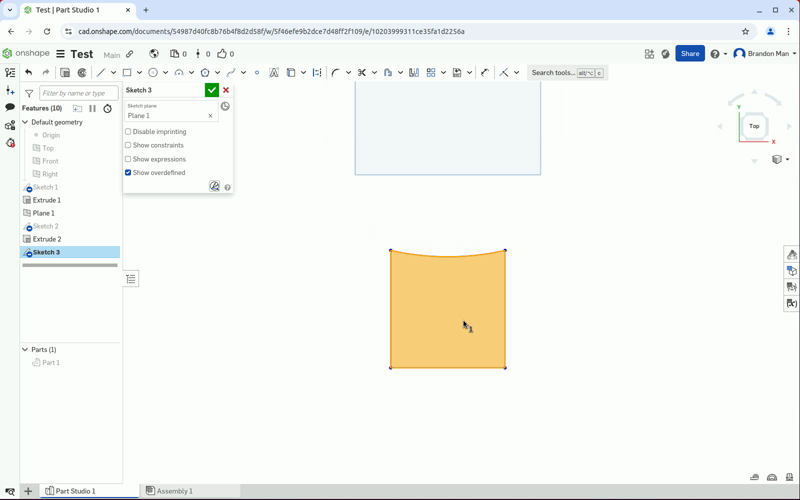
scroll(-6)
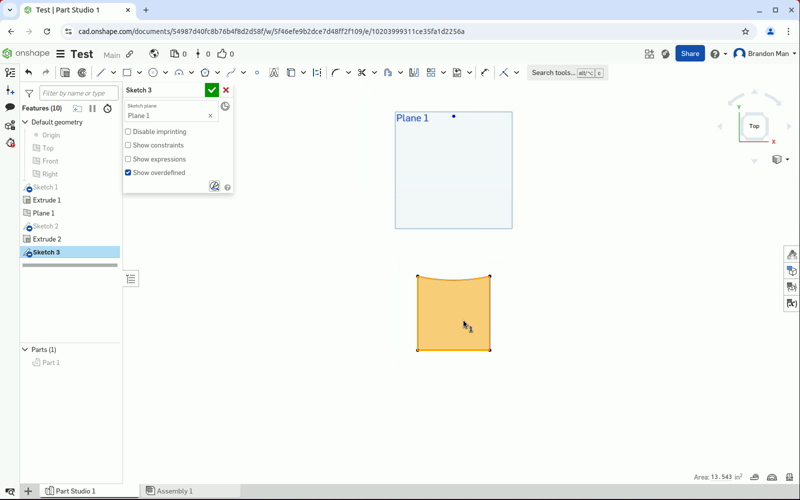
scroll(-6)
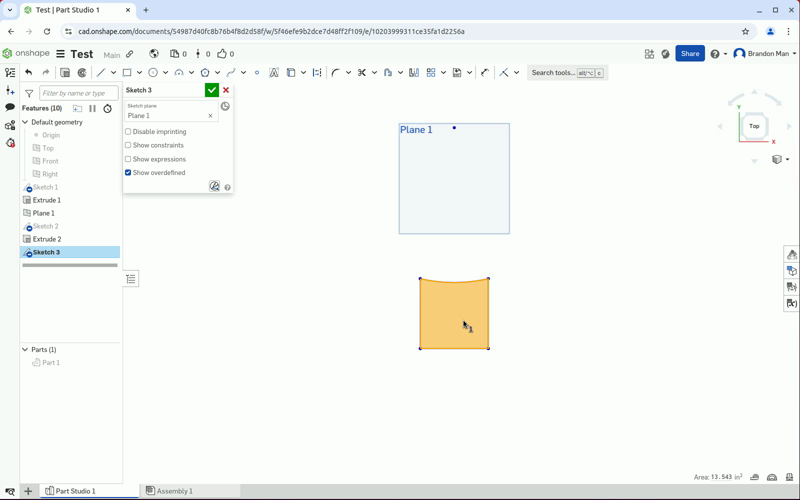
scroll(-6)
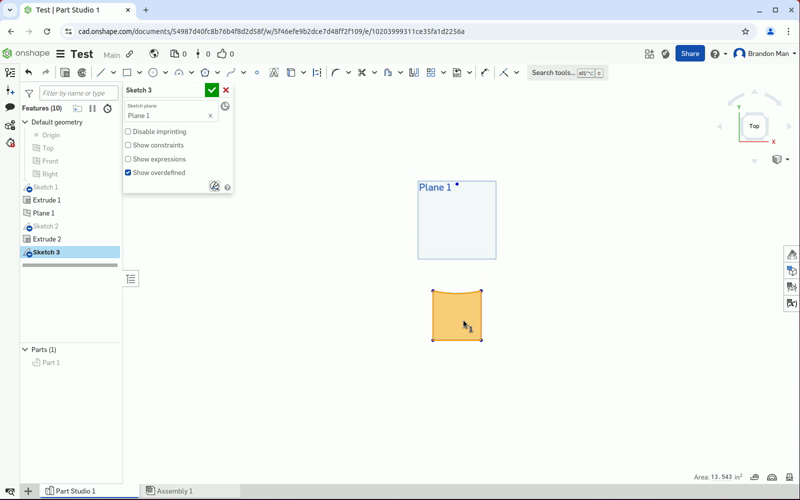
scroll(-6)
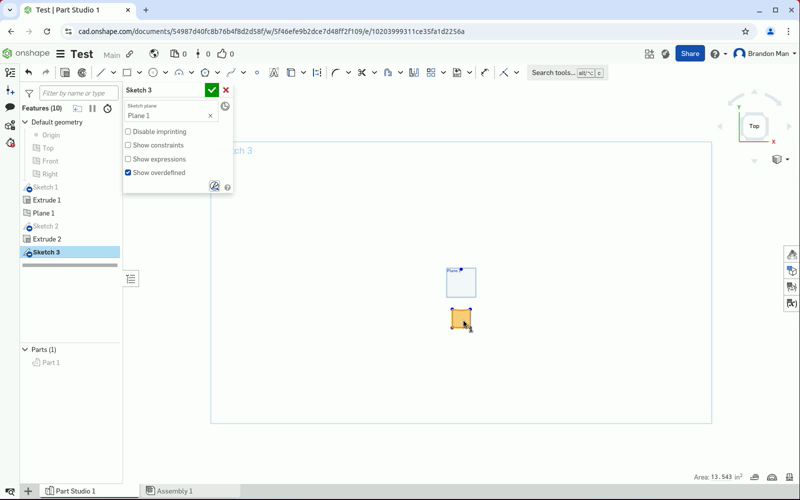
mouse_move(73, 352)
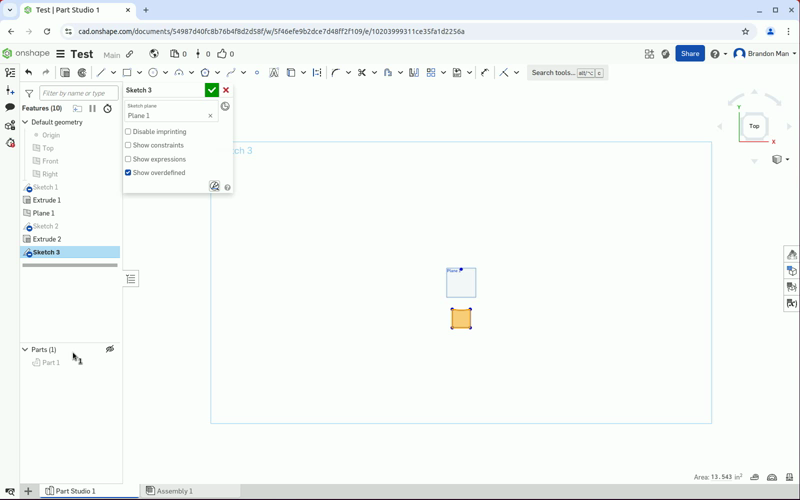
key(shift+y)
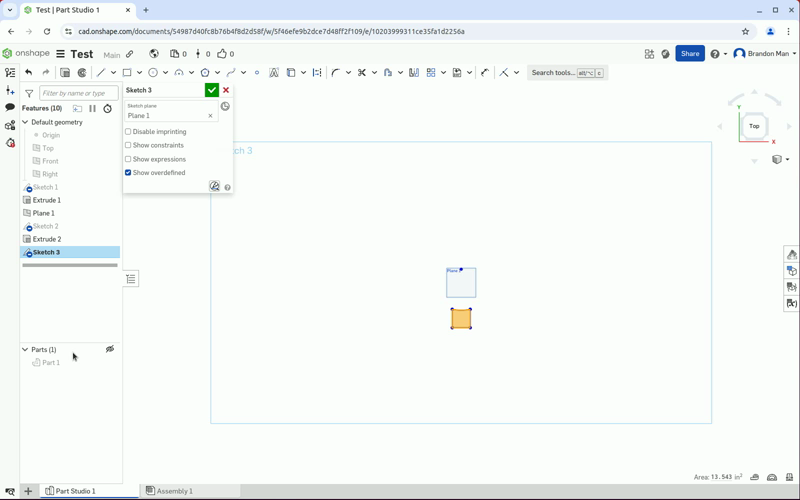
key(shift+e)
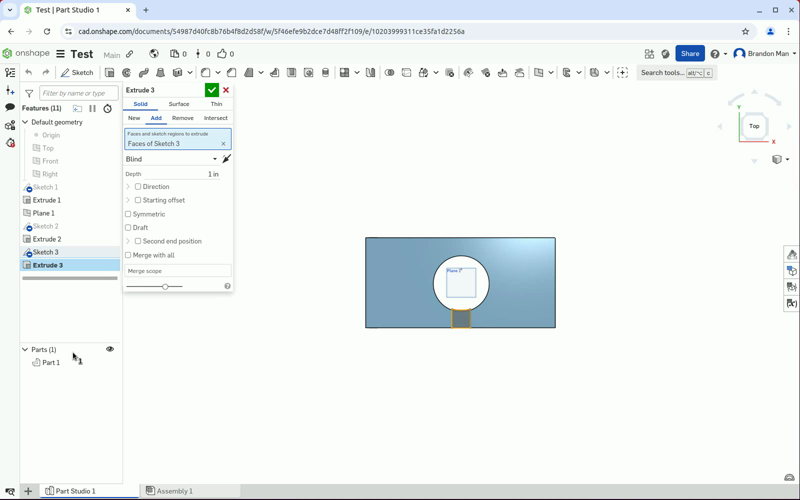
mouse_move(143, 106)
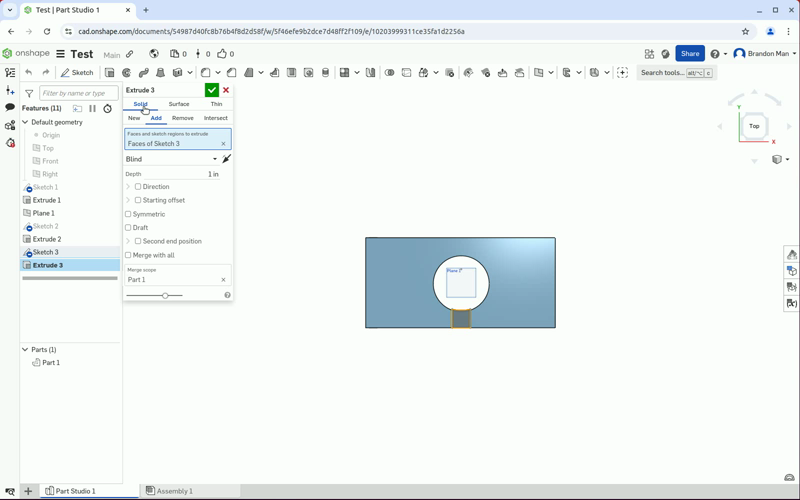
click(143, 106)
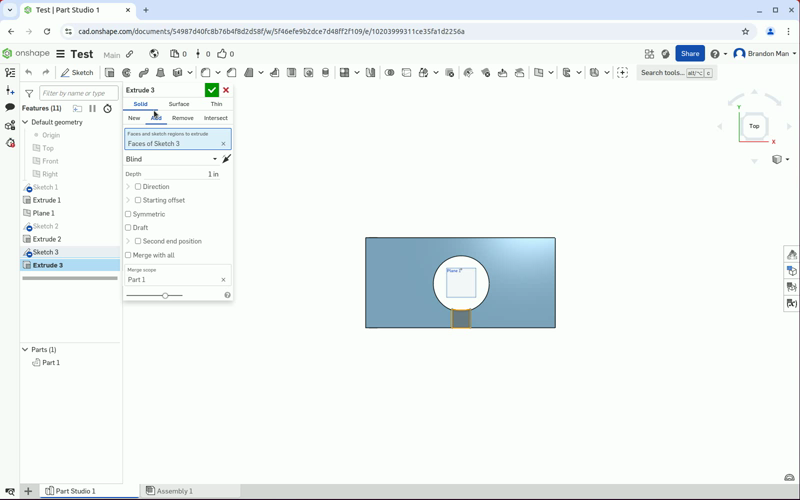
mouse_move(186, 120)
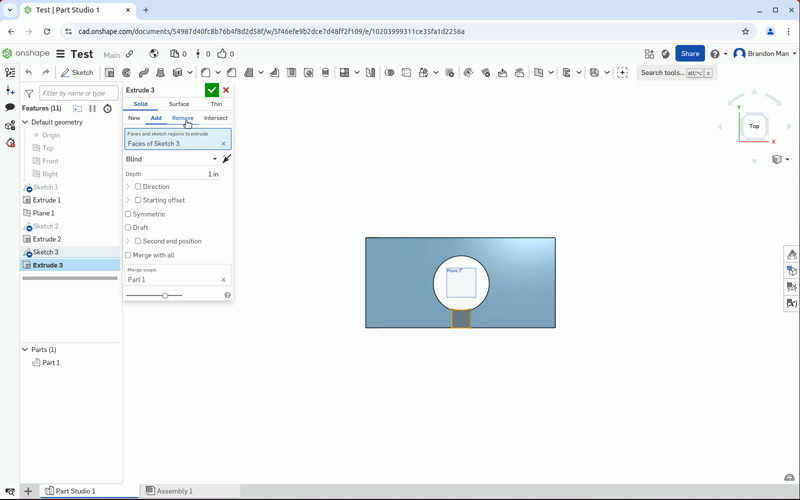
click(186, 120)
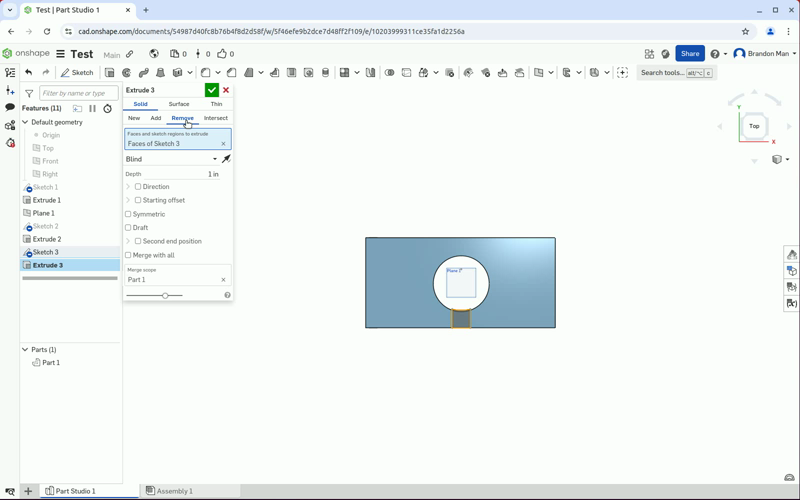
key(tab, 4)
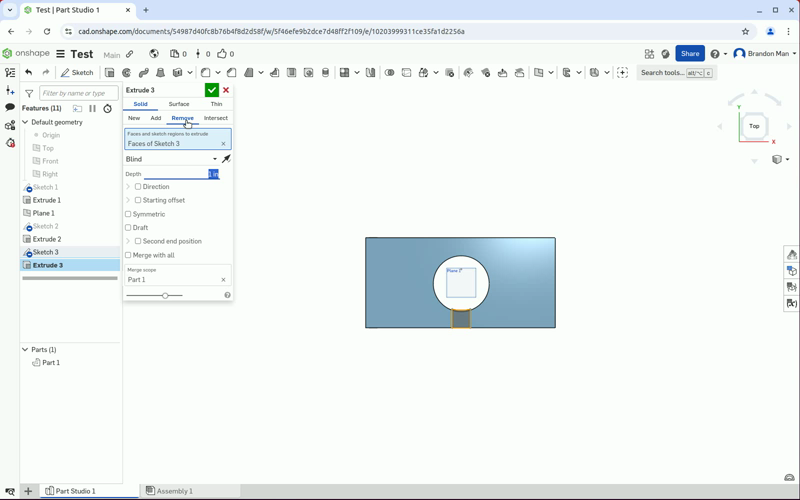
text(1.685)
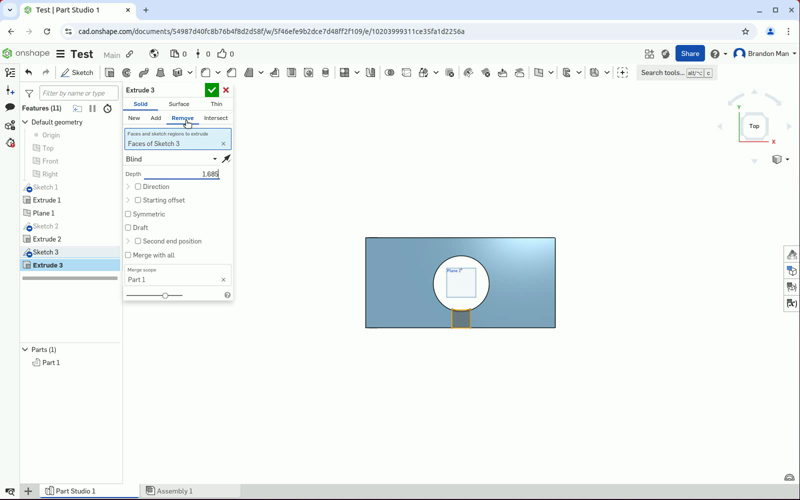
key(tab, 6)
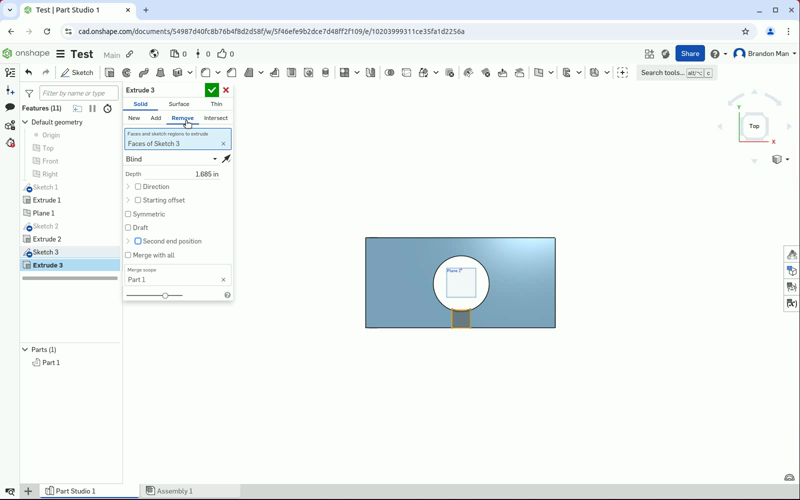
key(space)
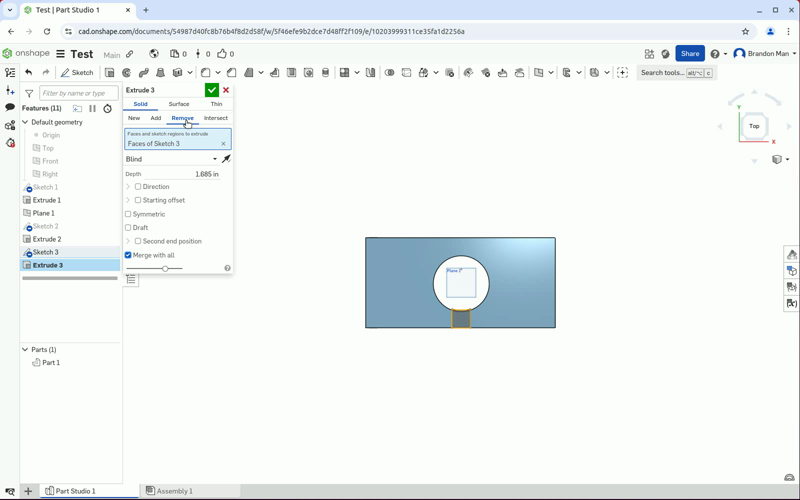
key(enter)
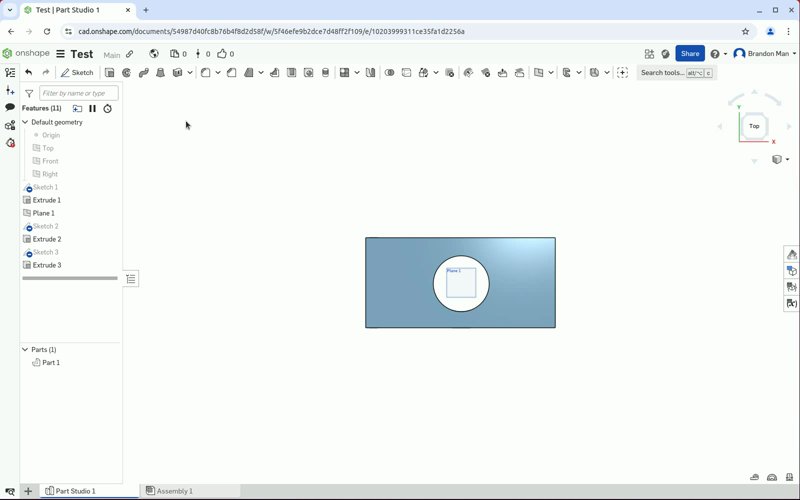
key(shift+h)
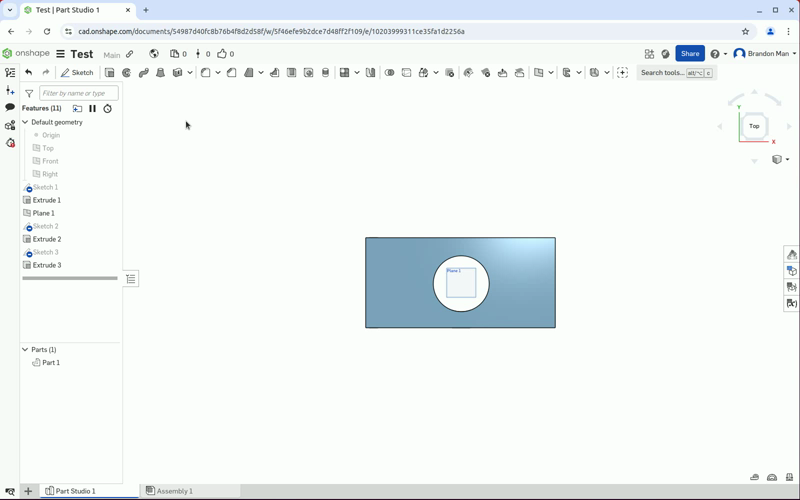
key(shift+h)
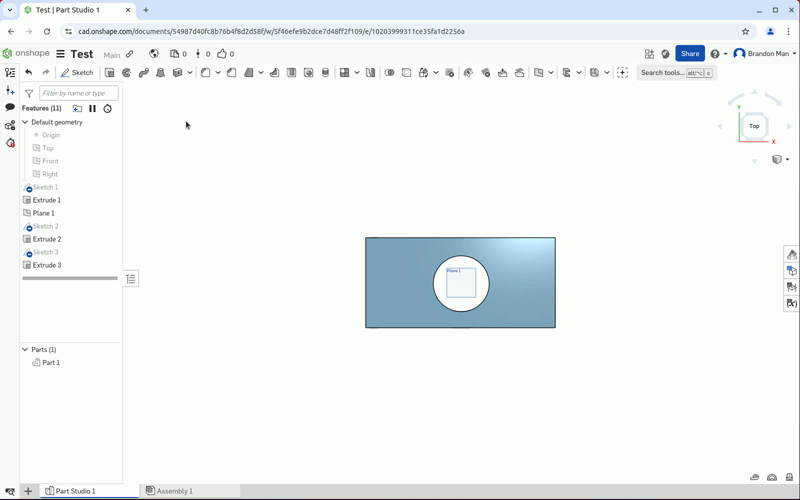
mouse_move(73, 189)
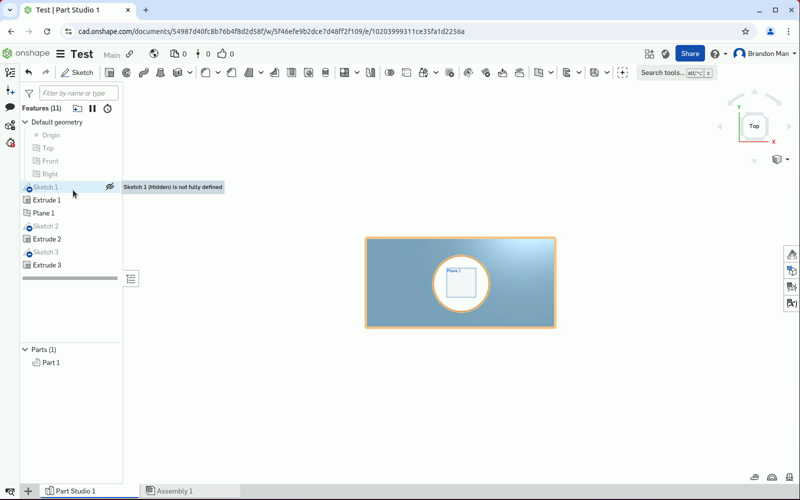
click(73, 189)
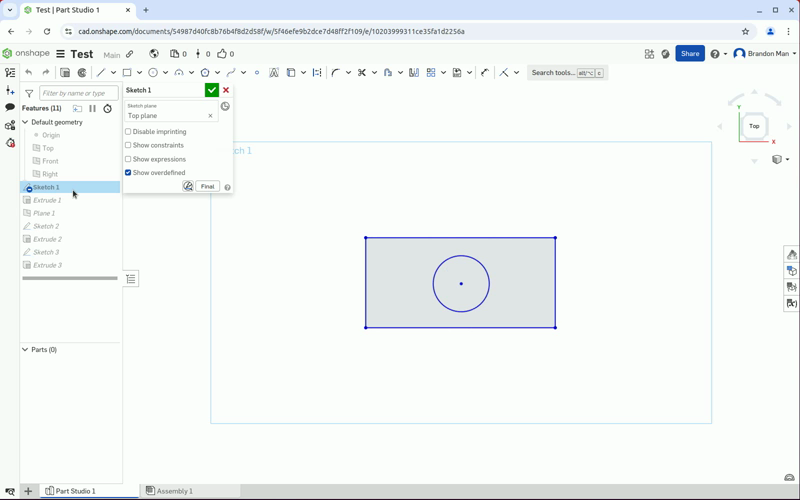
mouse_move(229, 92)
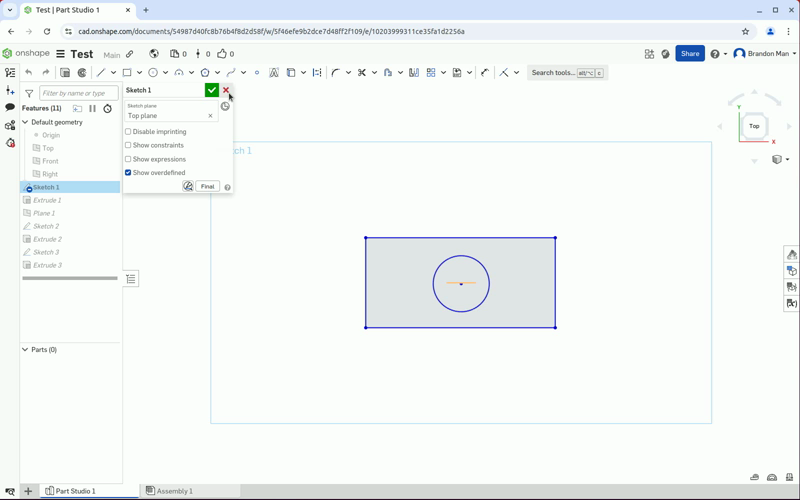
click(229, 92)
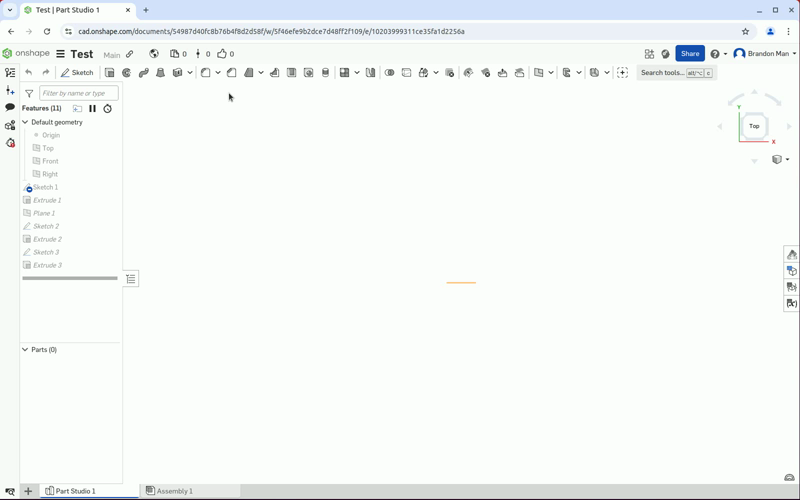
key(shift+s)
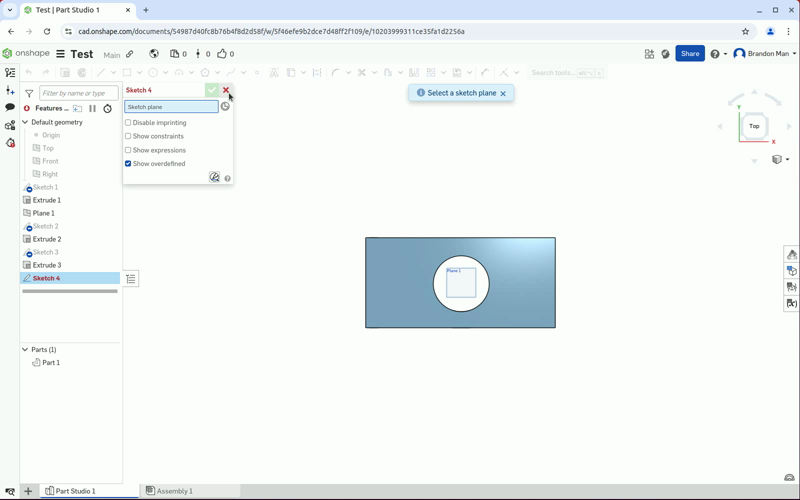
mouse_move(73, 215)
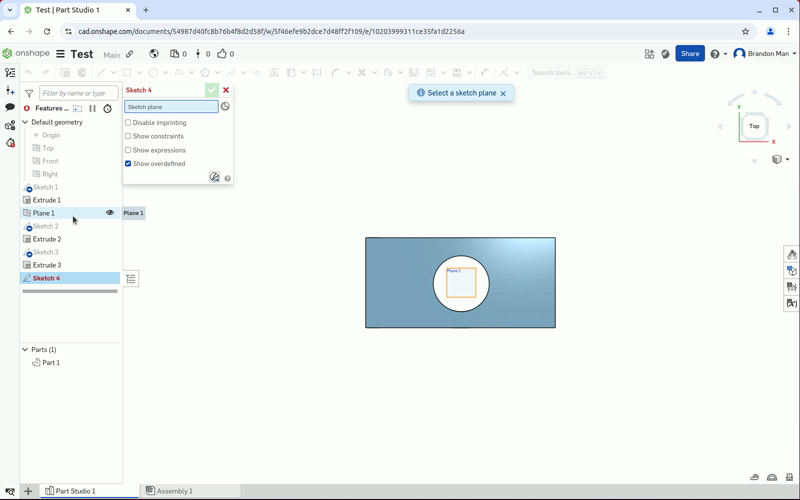
click(73, 215)
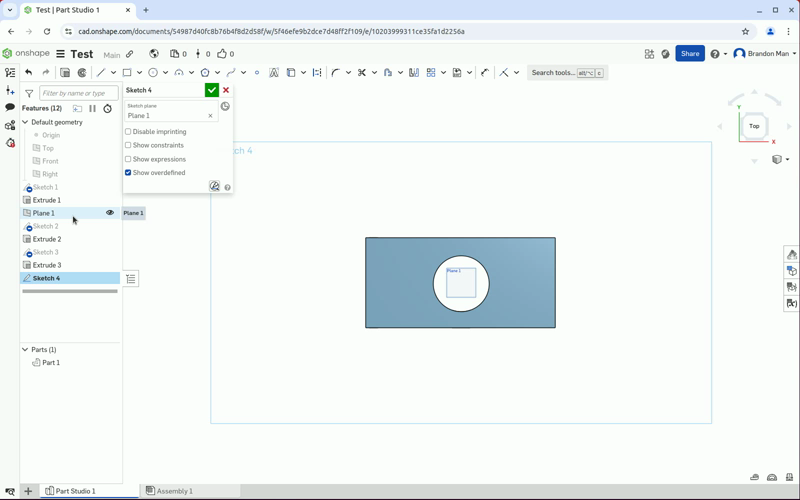
mouse_move(73, 352)
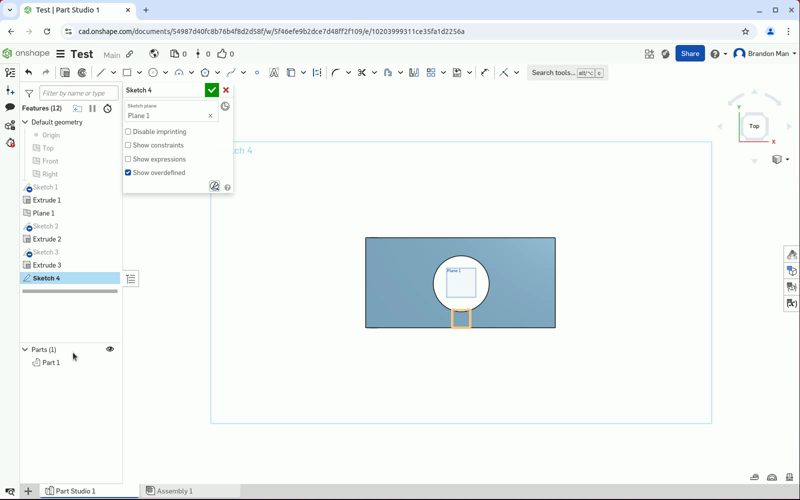
key(y)
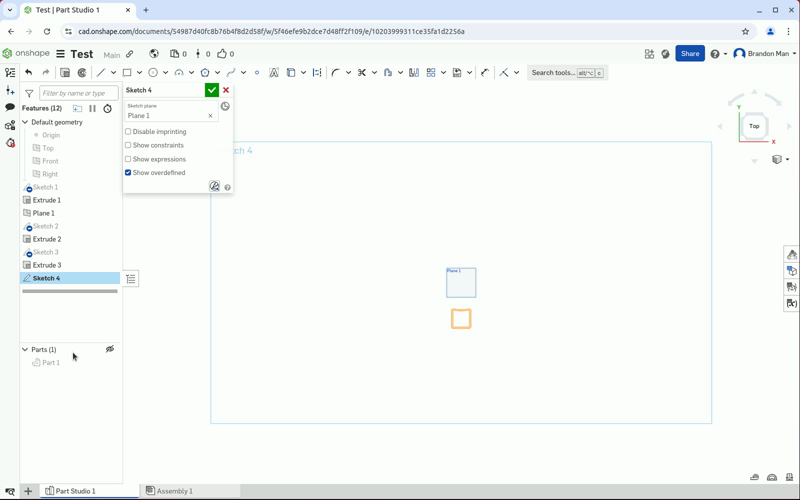
key(a)
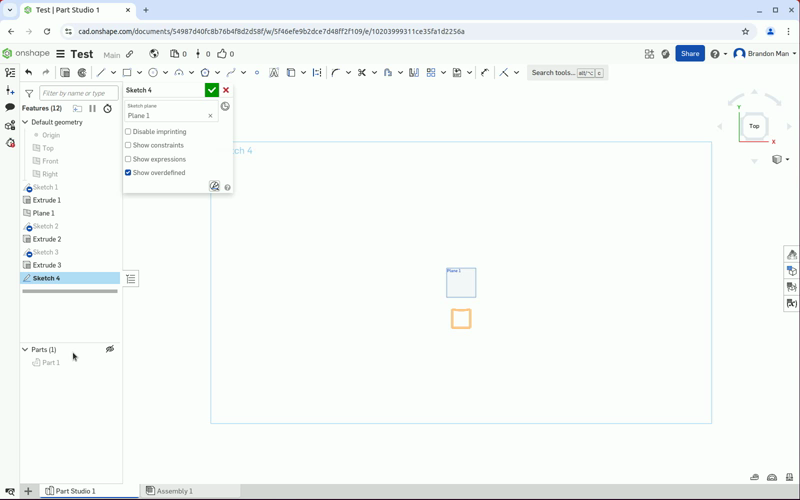
key_down(shift)
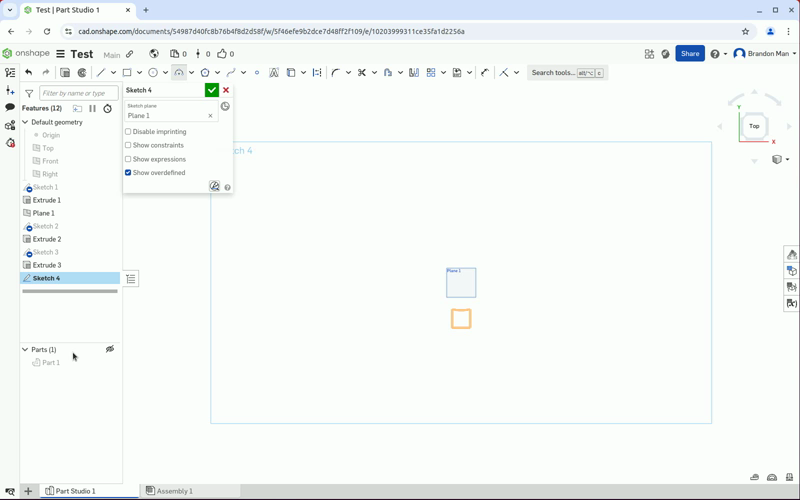
mouse_move(452, 255)
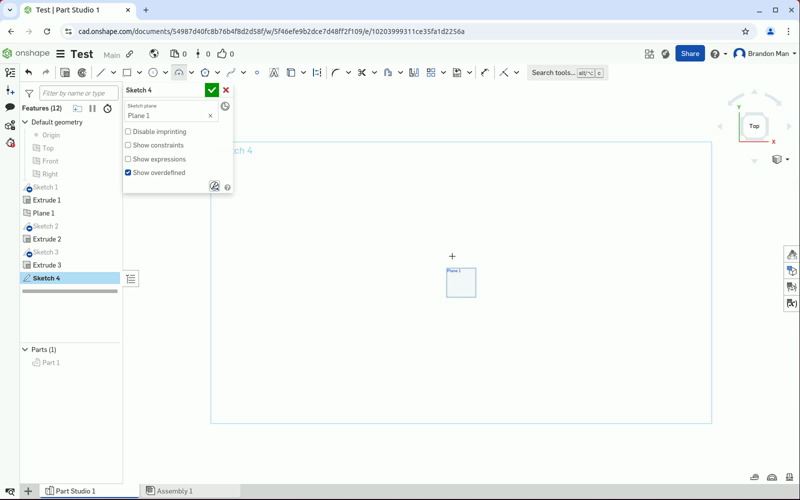
click(452, 255)
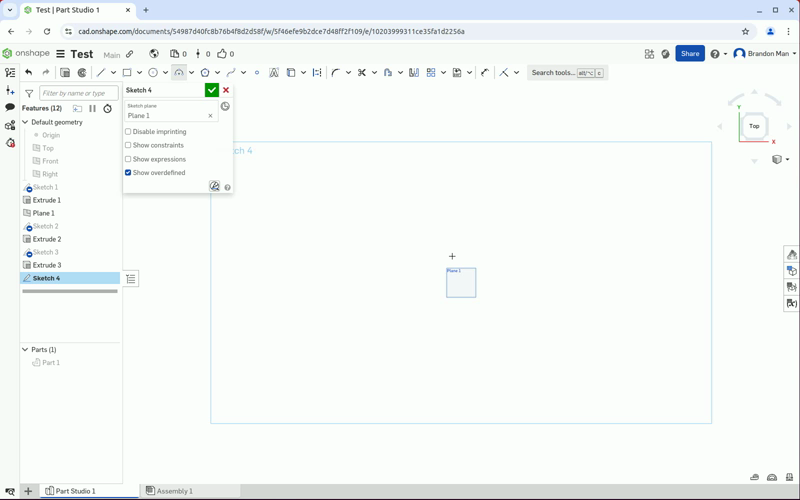
key_up(shift)
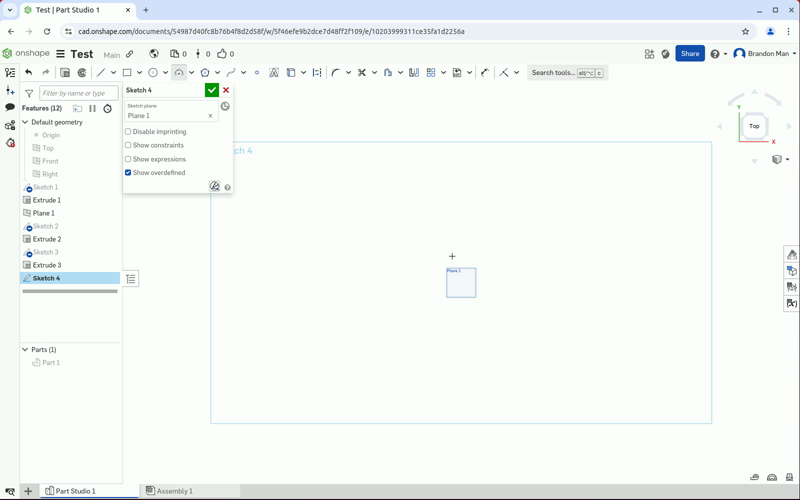
key_down(shift)
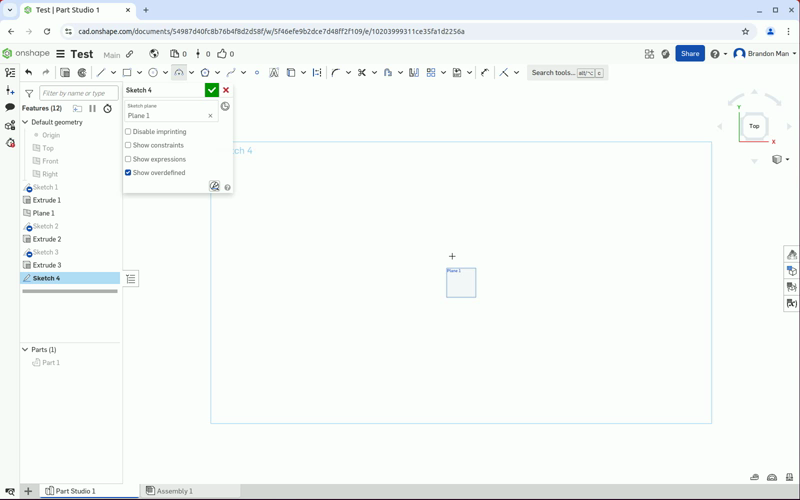
mouse_move(470, 255)
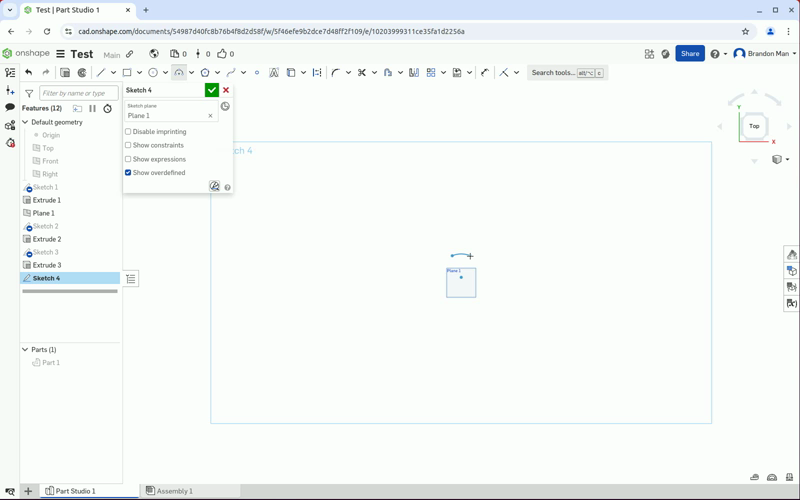
click(470, 255)
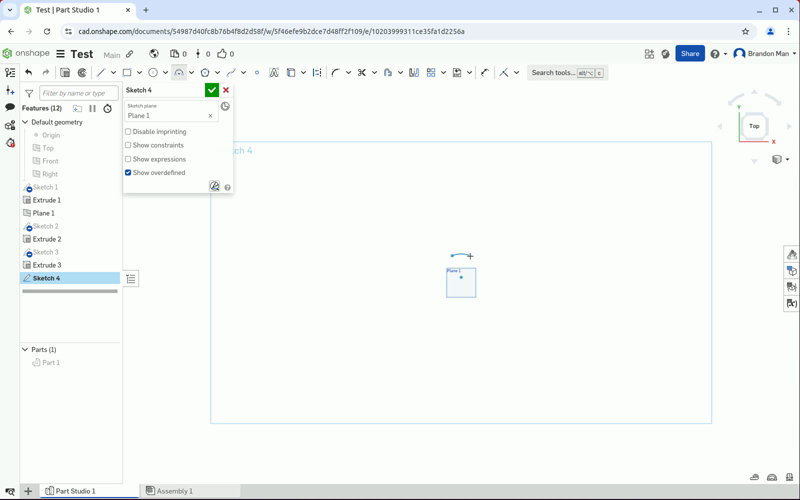
mouse_move(461, 254)
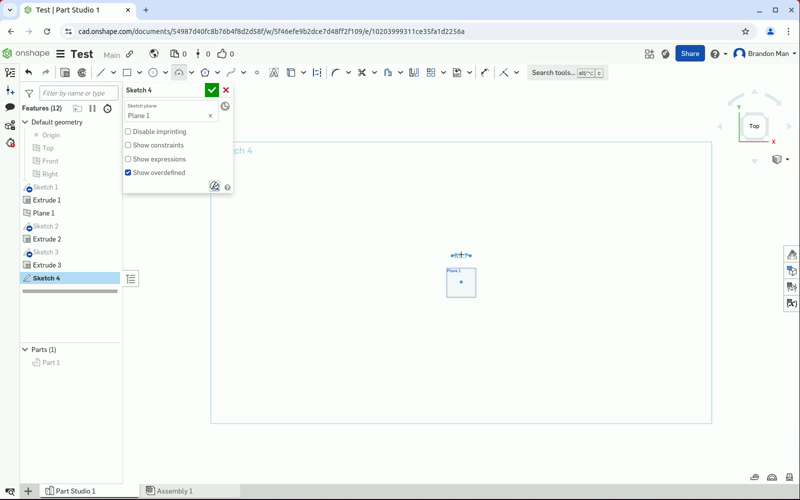
click(461, 254)
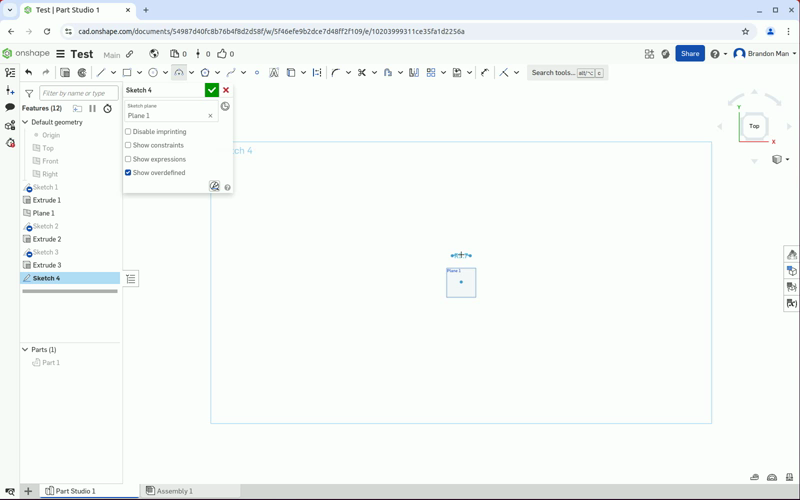
key_up(shift)
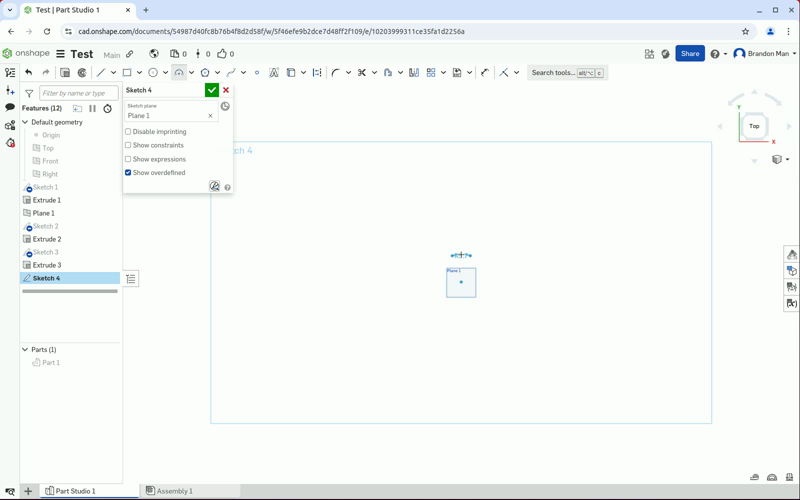
key(esc)
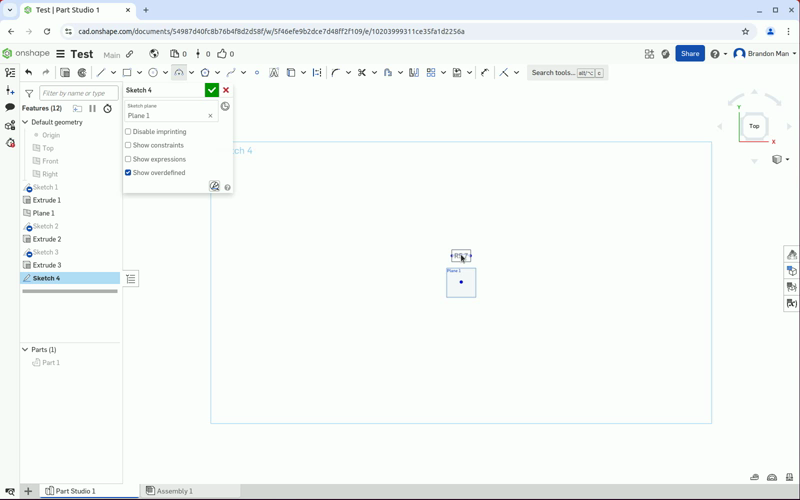
key(l)
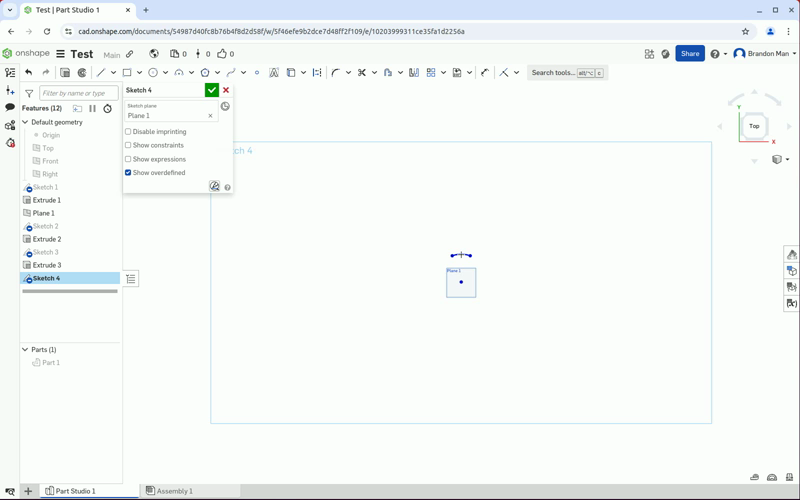
mouse_move(470, 255)
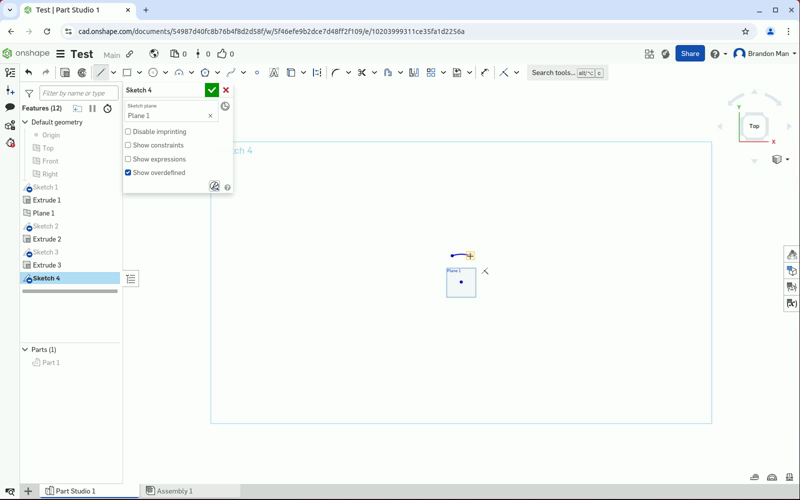
click(470, 255)
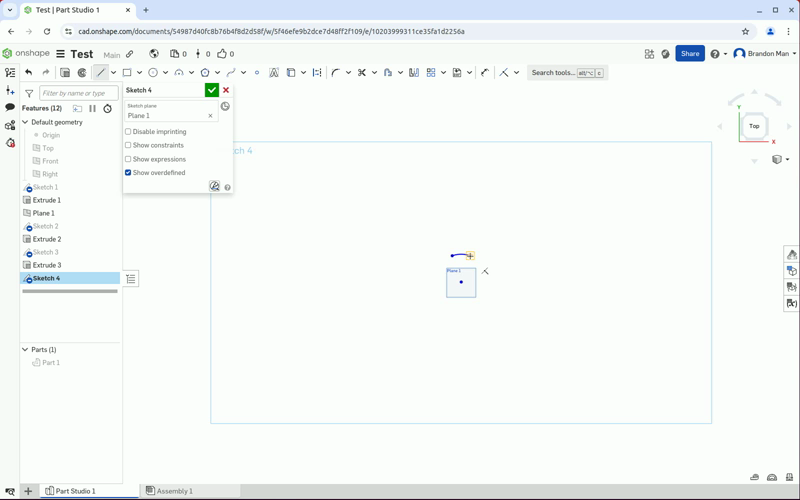
key_down(shift)
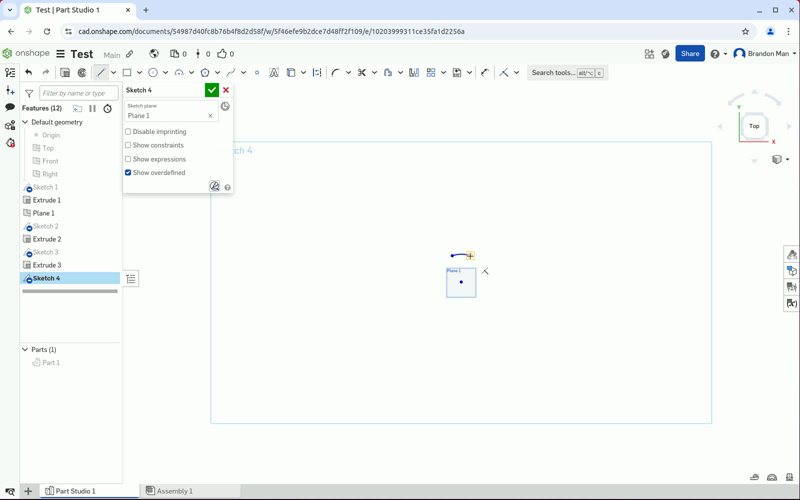
mouse_move(500, 255)
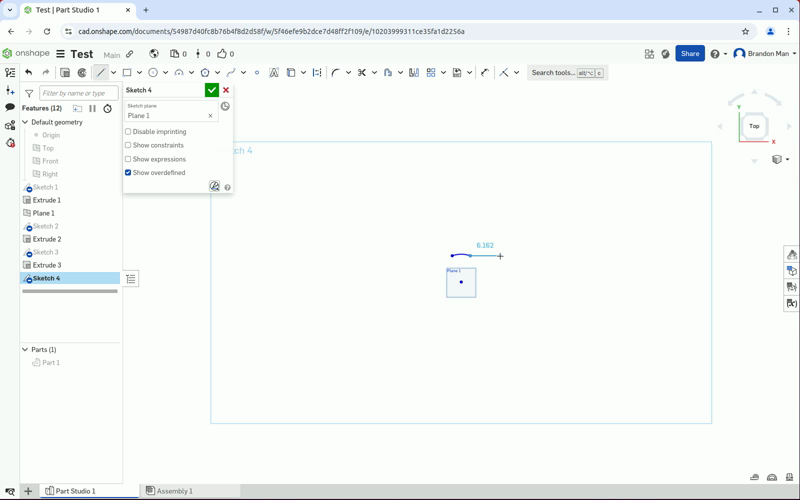
mouse_move(470, 237)
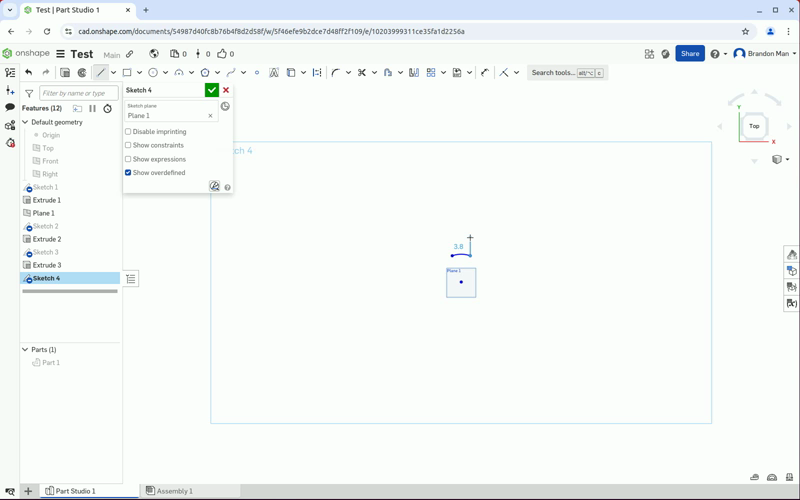
click(470, 237)
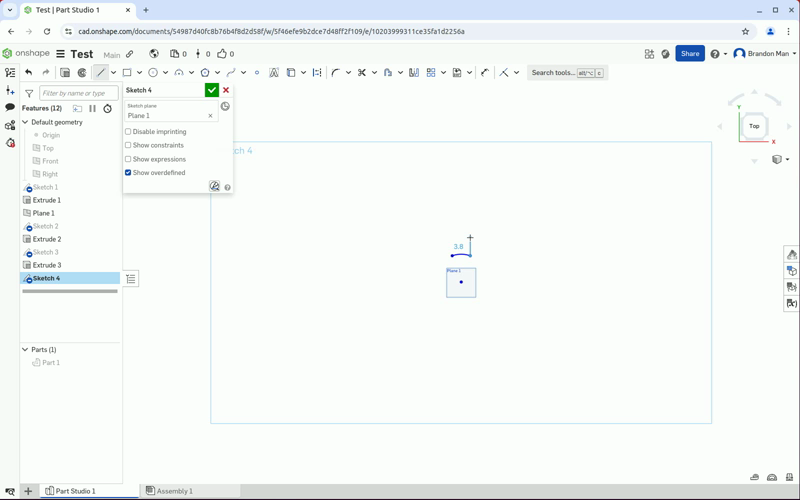
key_up(shift)
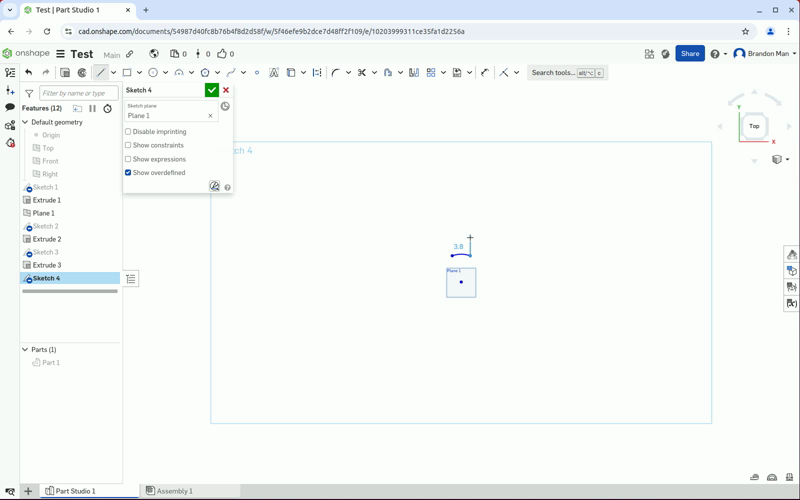
key_down(shift)
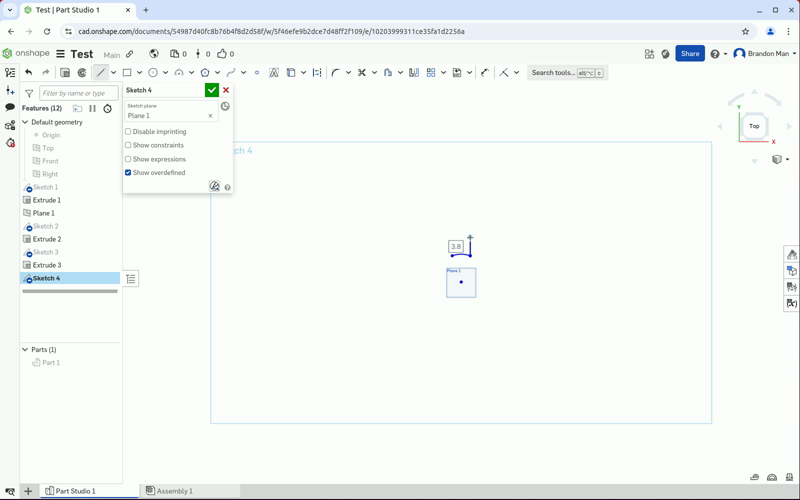
mouse_move(500, 237)
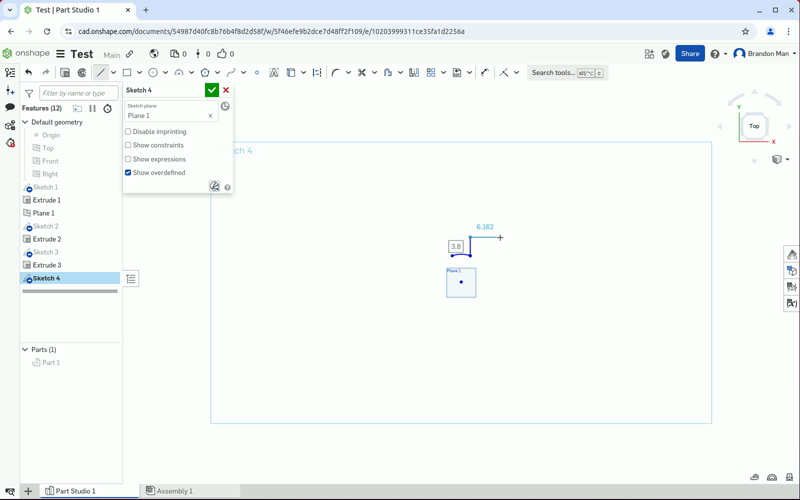
mouse_move(452, 237)
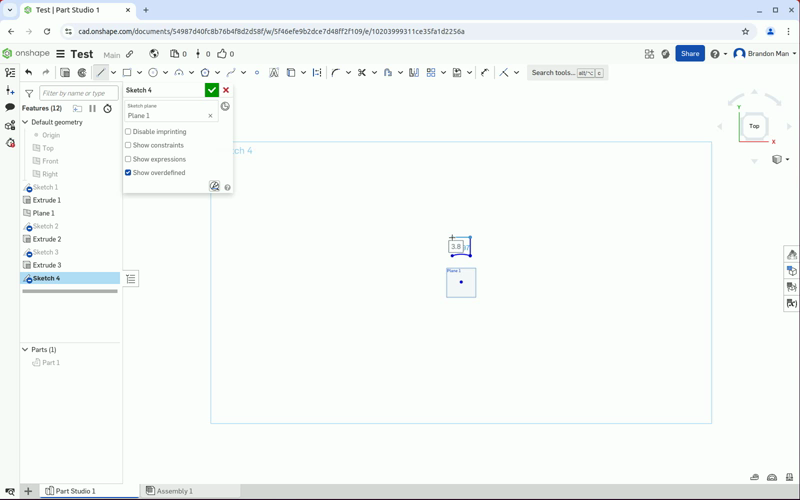
click(452, 237)
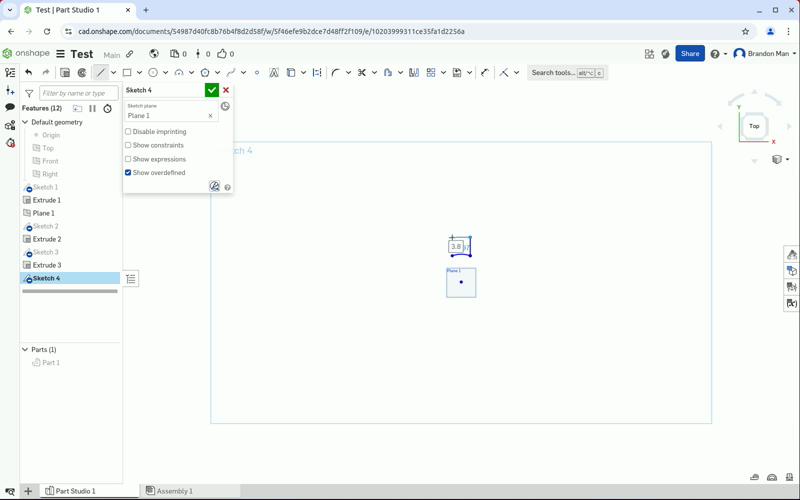
key_up(shift)
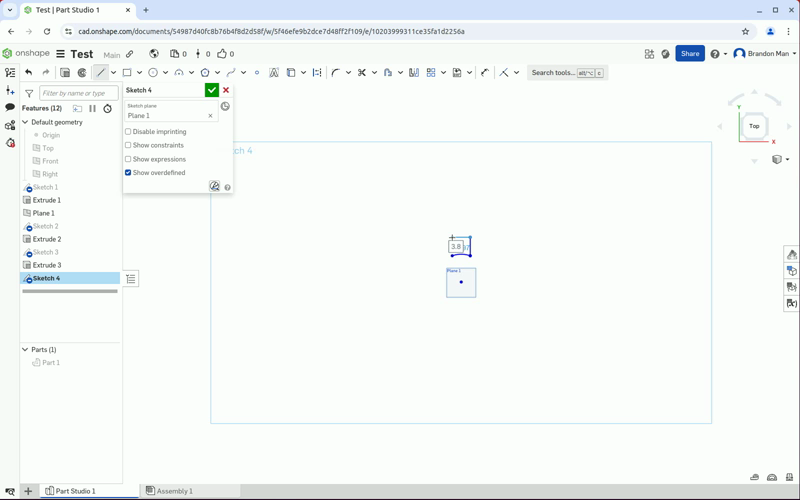
mouse_move(482, 237)
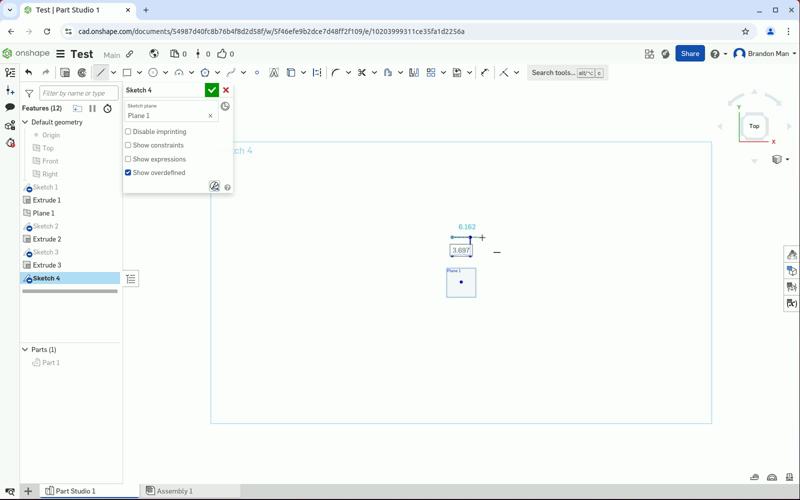
key_down(shift)
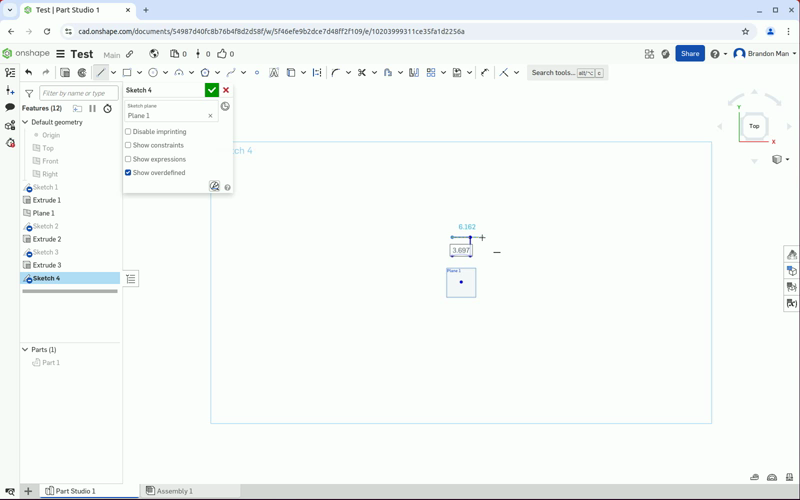
mouse_move(452, 255)
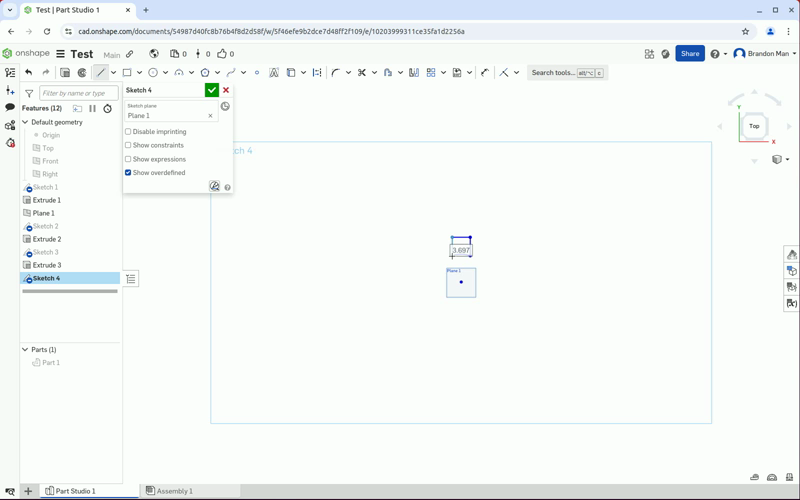
key_up(shift)
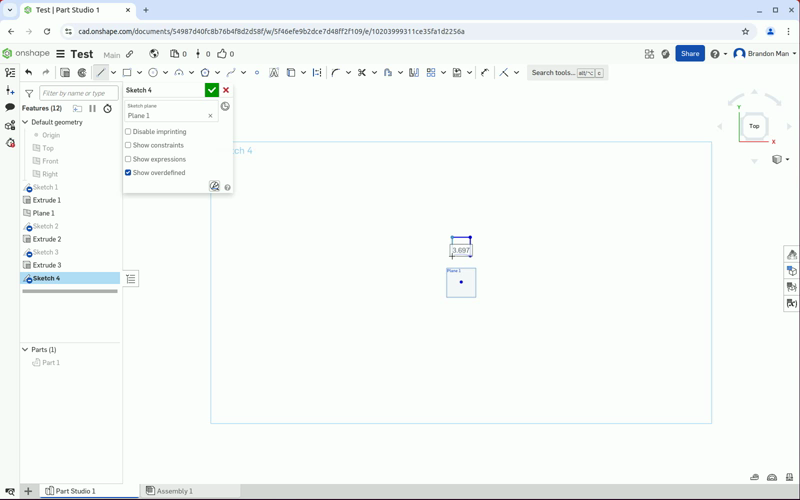
click(452, 255)
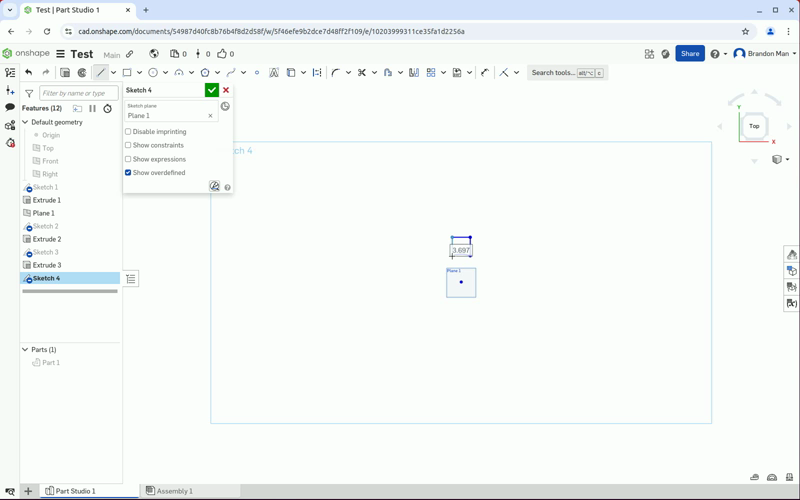
key(esc)
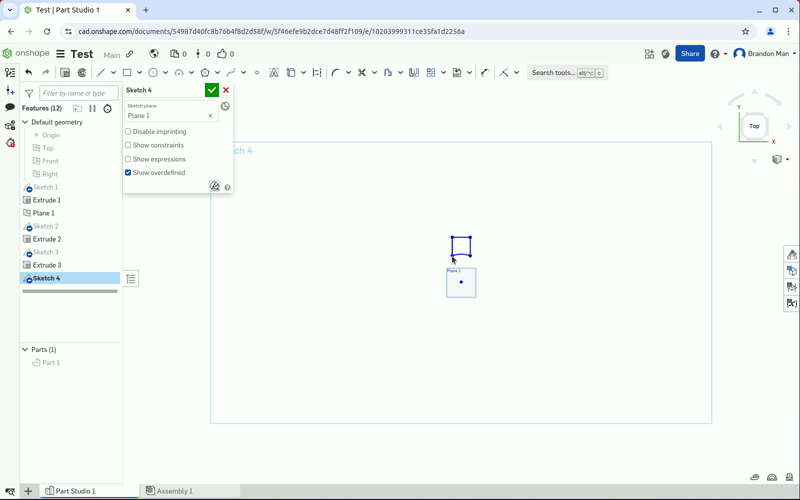
mouse_move(459, 241)
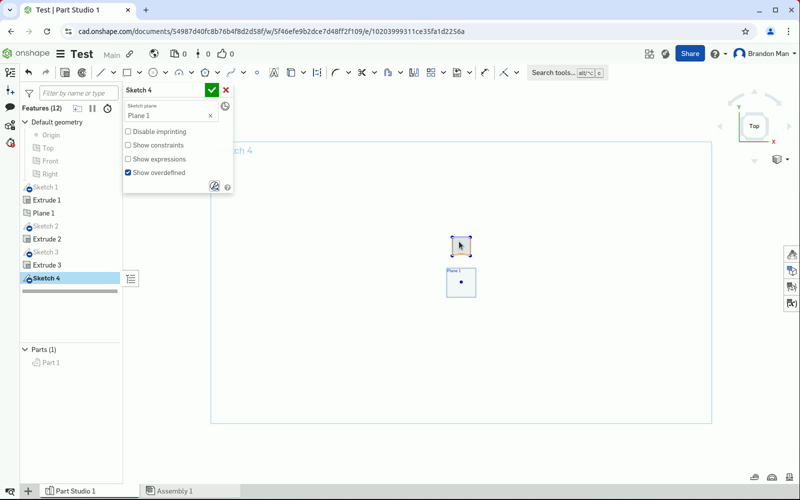
scroll(6)
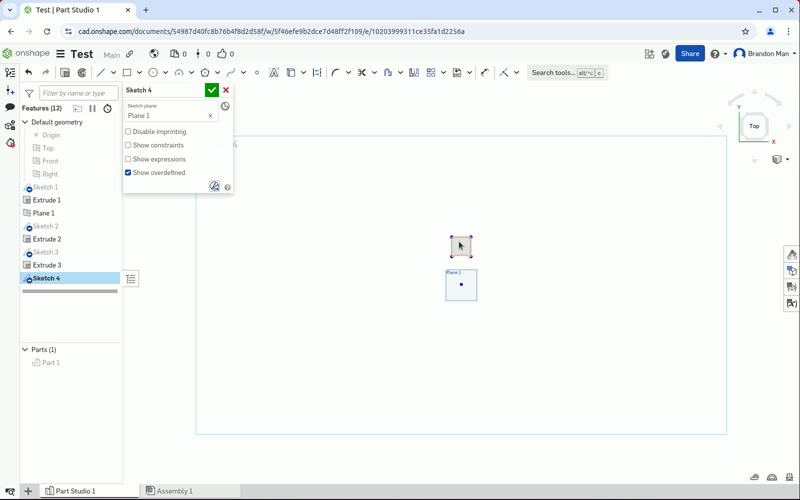
scroll(6)
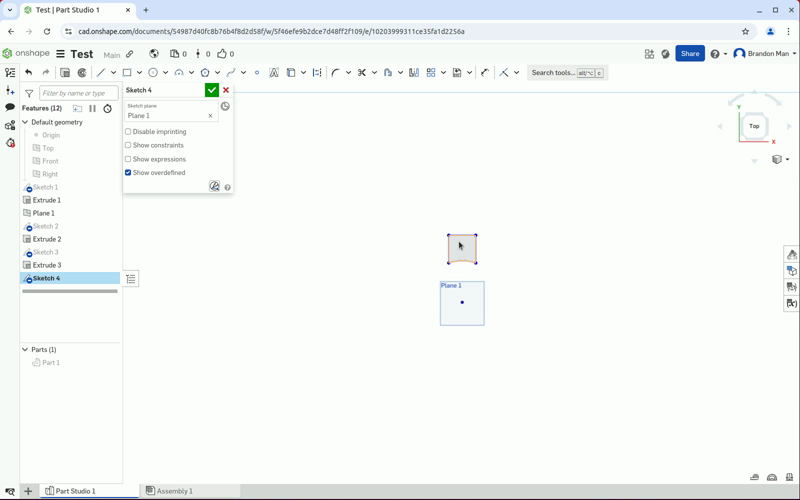
scroll(6)
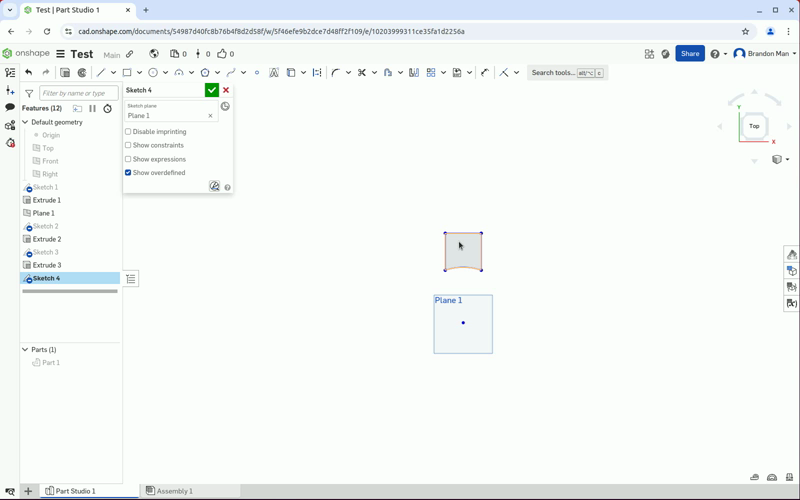
scroll(6)
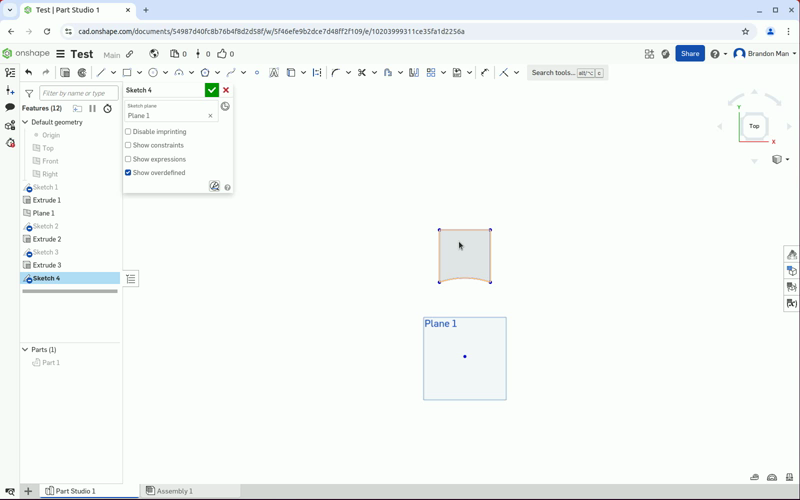
scroll(6)
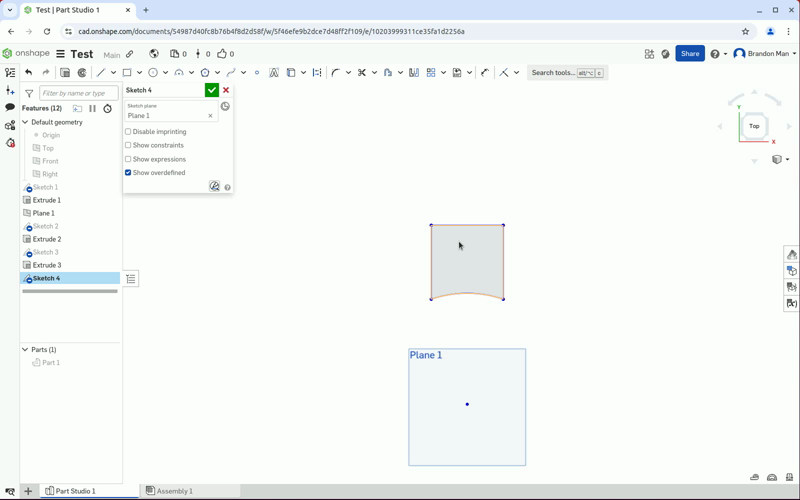
scroll(6)
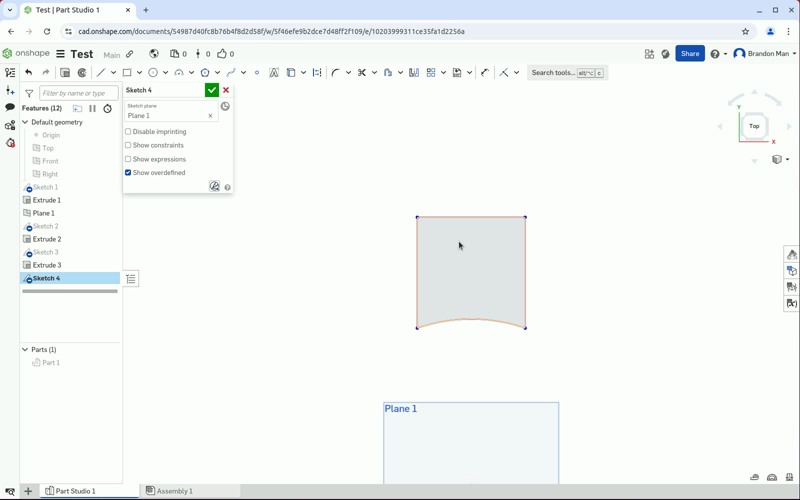
scroll(6)
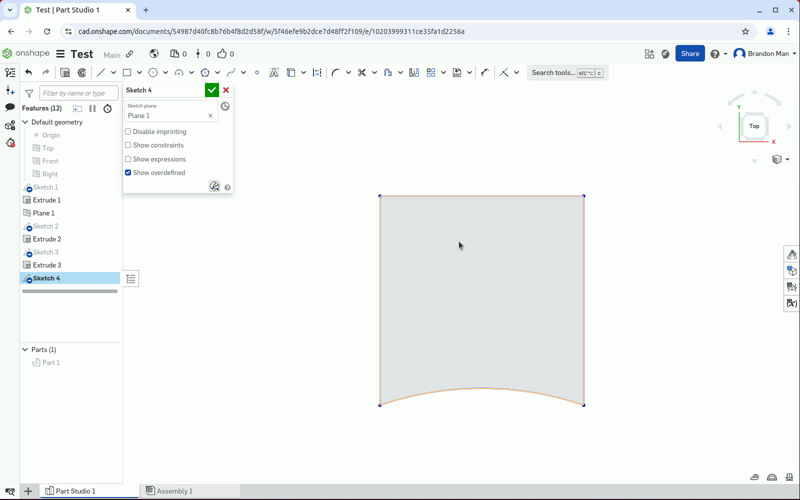
click(459, 241)
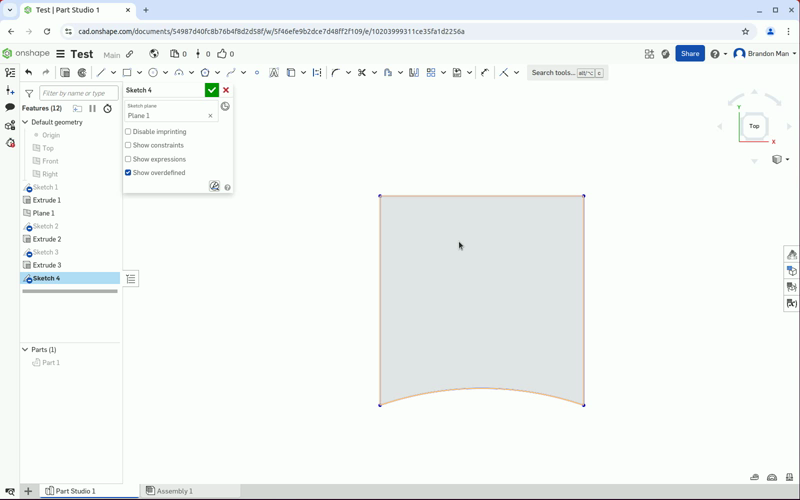
scroll(-6)
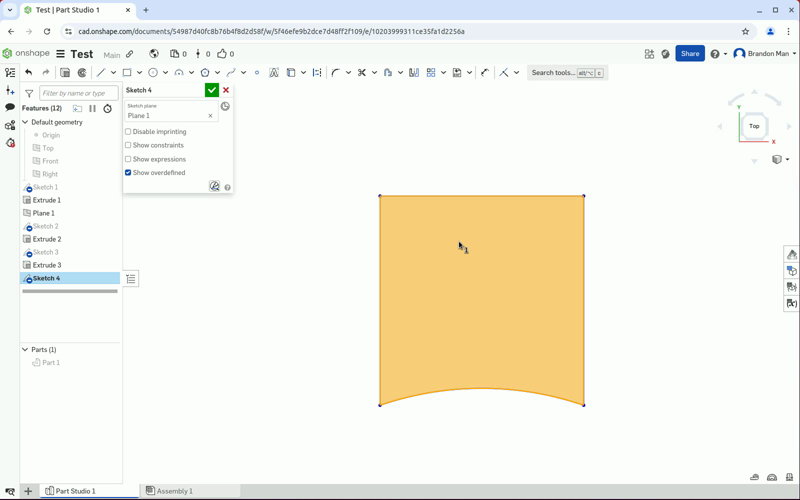
scroll(-6)
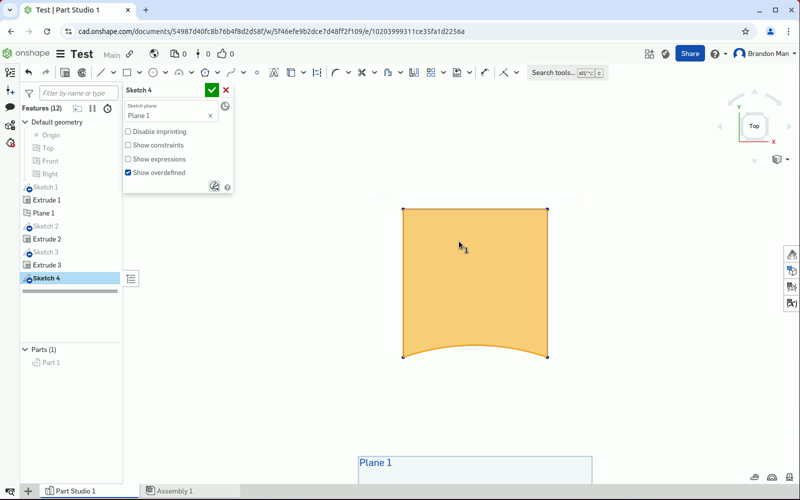
scroll(-6)
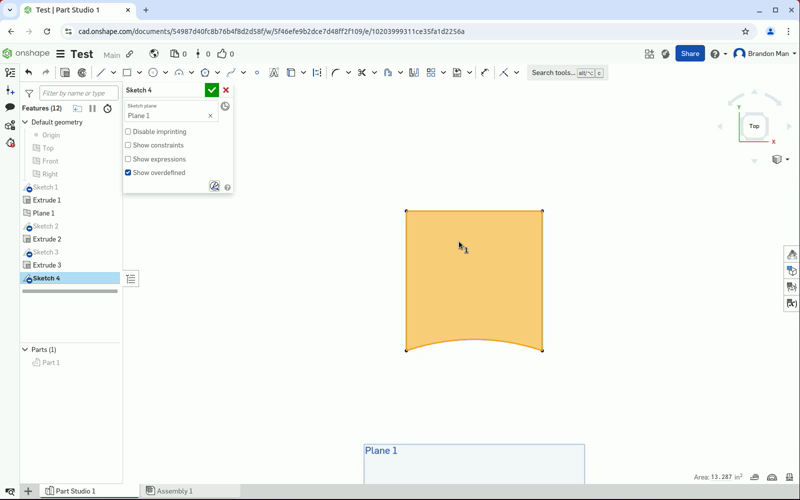
scroll(-6)
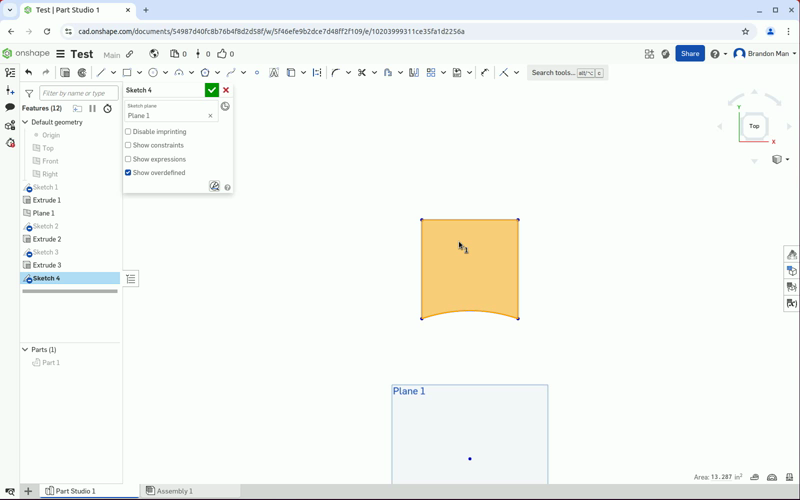
scroll(-6)
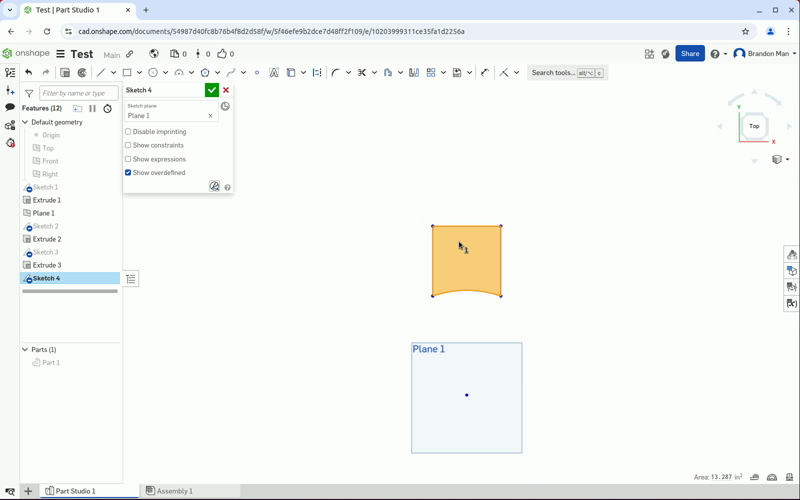
scroll(-6)
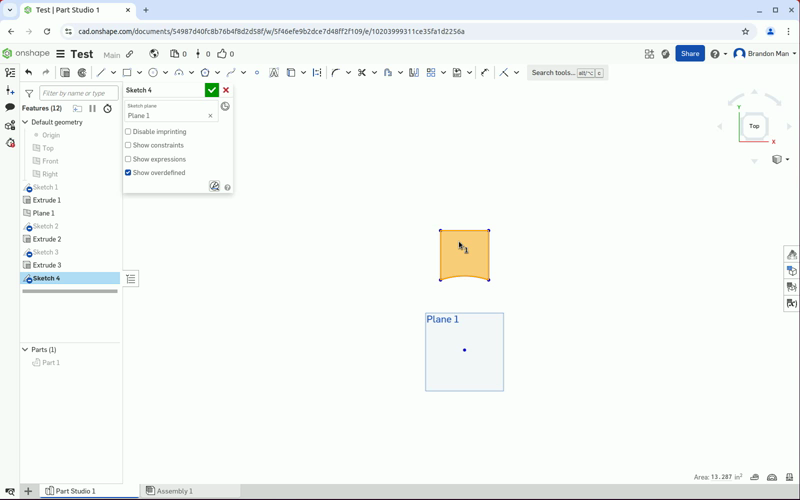
scroll(-6)
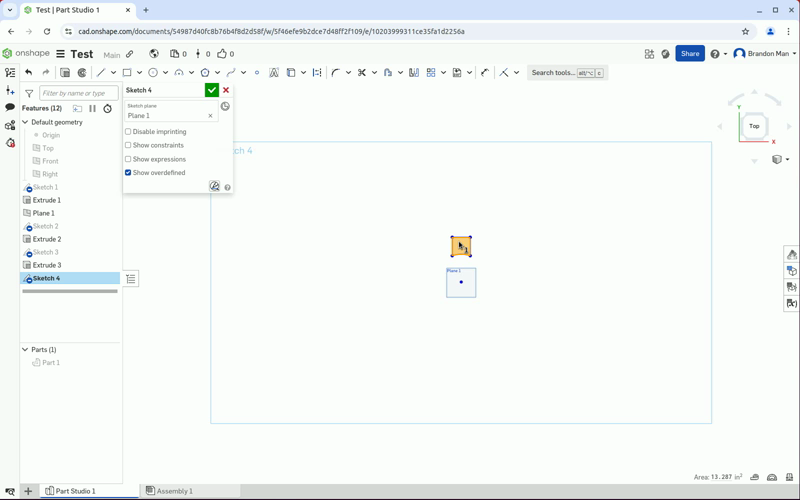
mouse_move(73, 352)
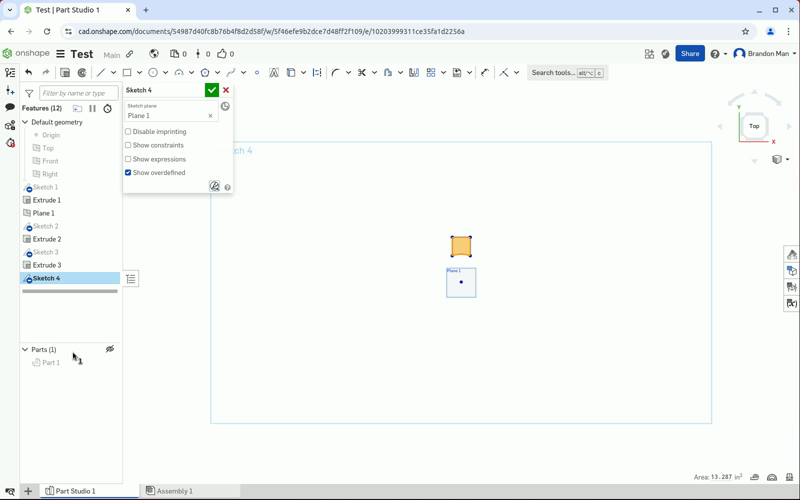
key(shift+y)
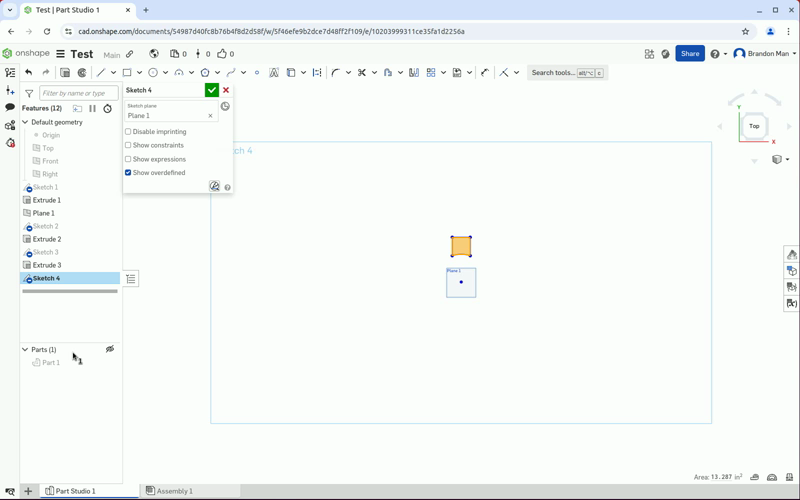
key(shift+e)
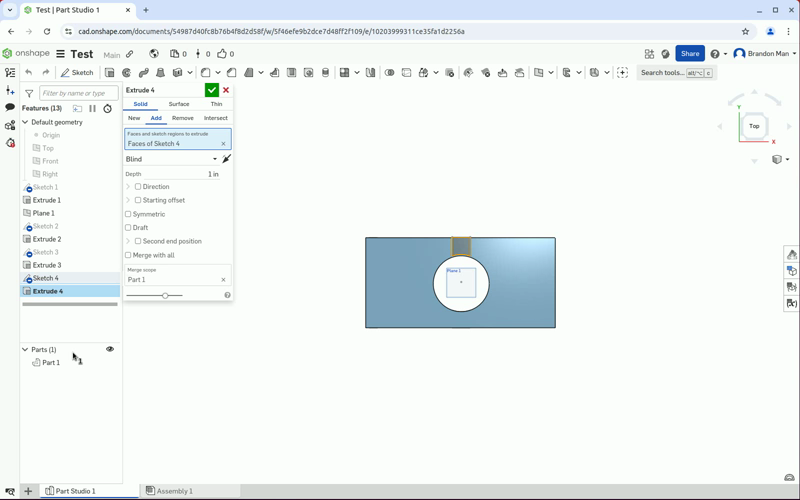
mouse_move(143, 106)
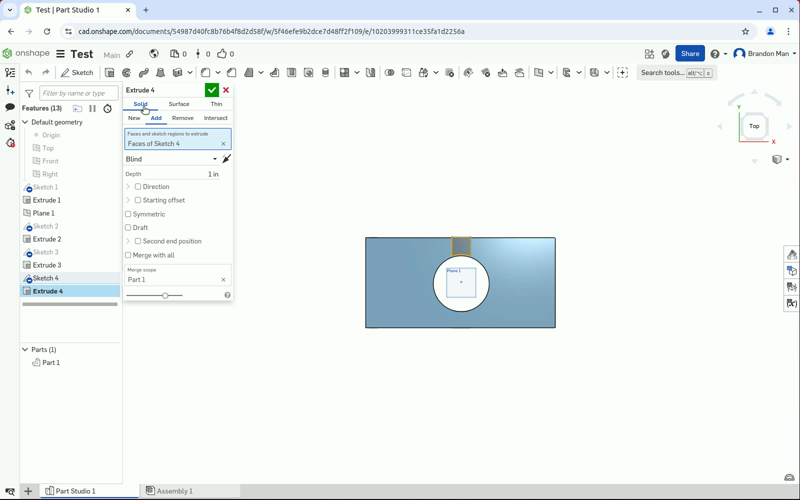
click(143, 106)
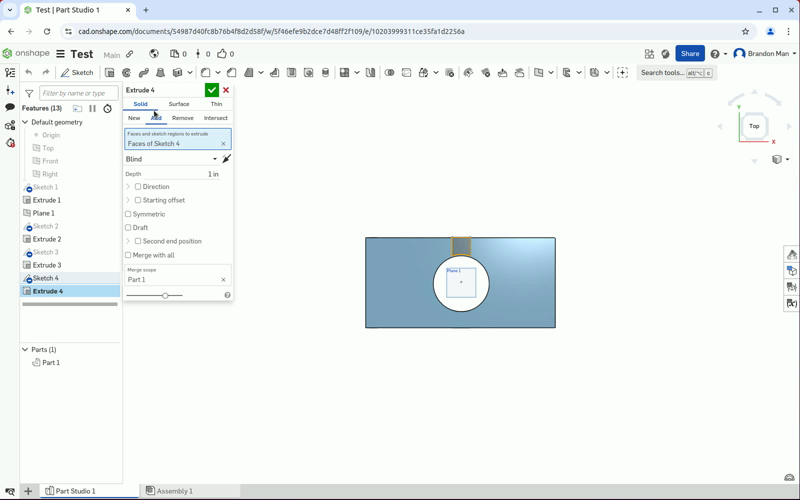
mouse_move(186, 120)
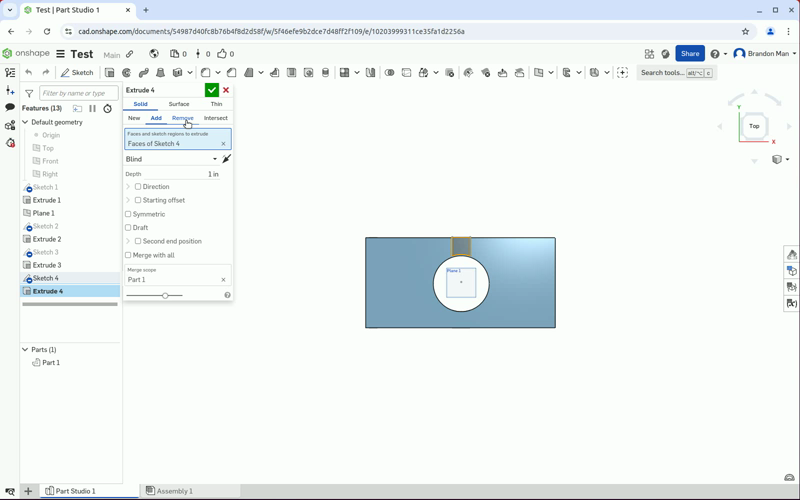
click(186, 120)
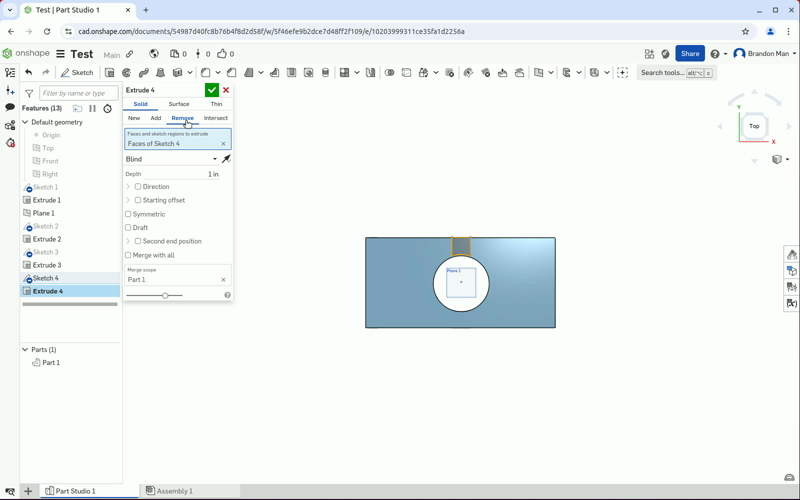
key(tab, 4)
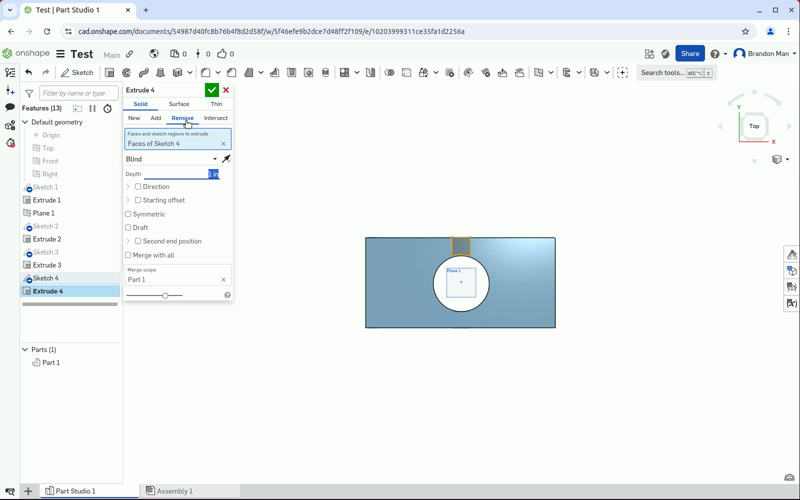
text(1.685)
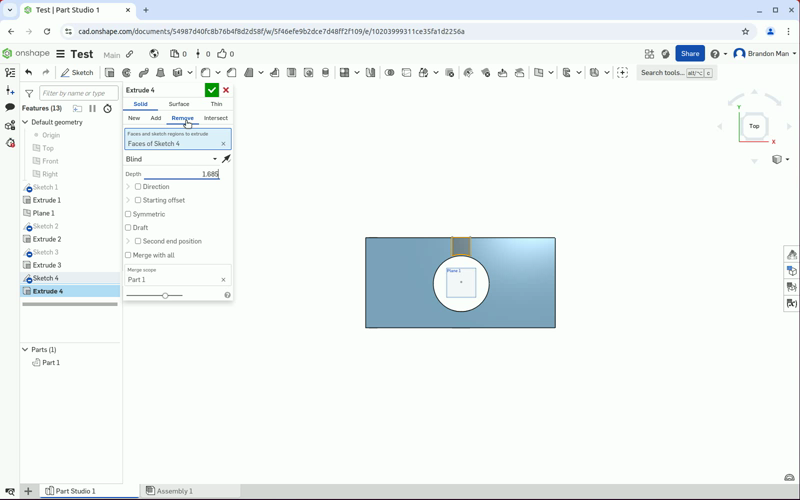
key(tab, 6)
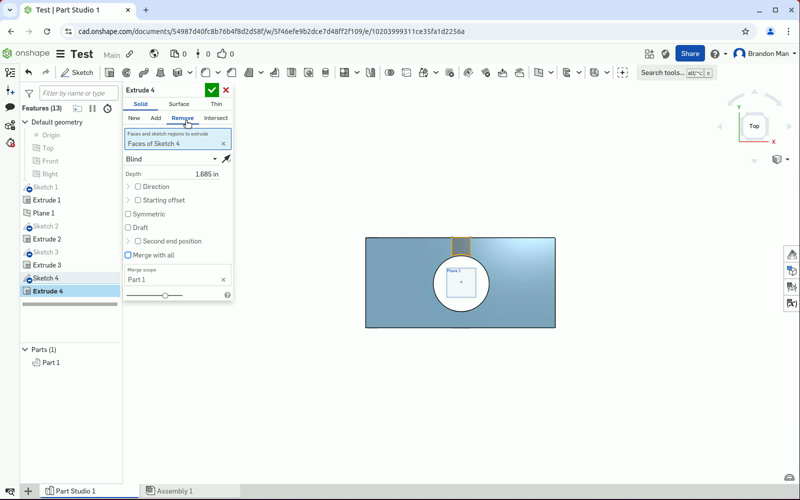
key(space)
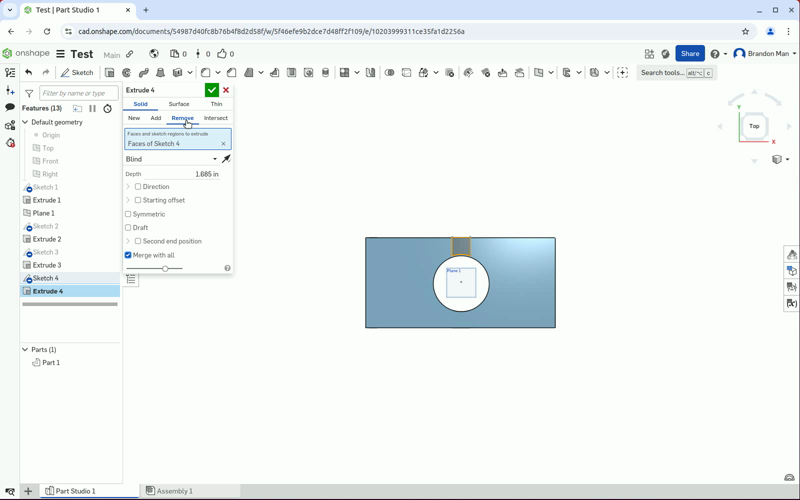
key(enter)
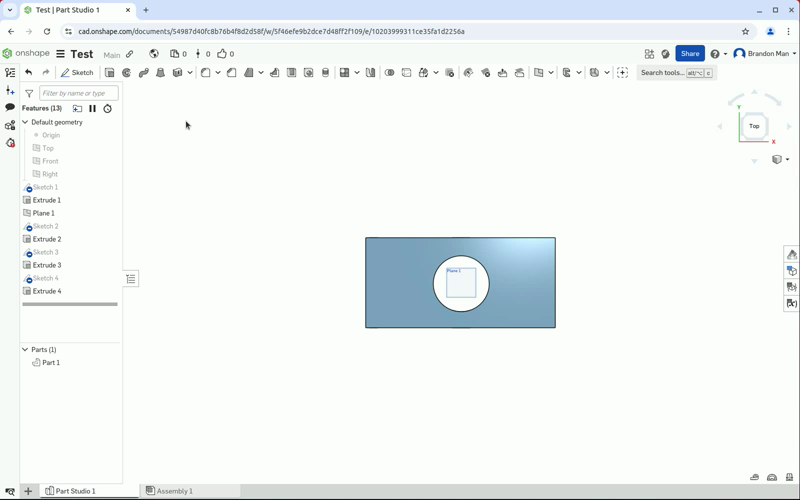
key(shift+h)
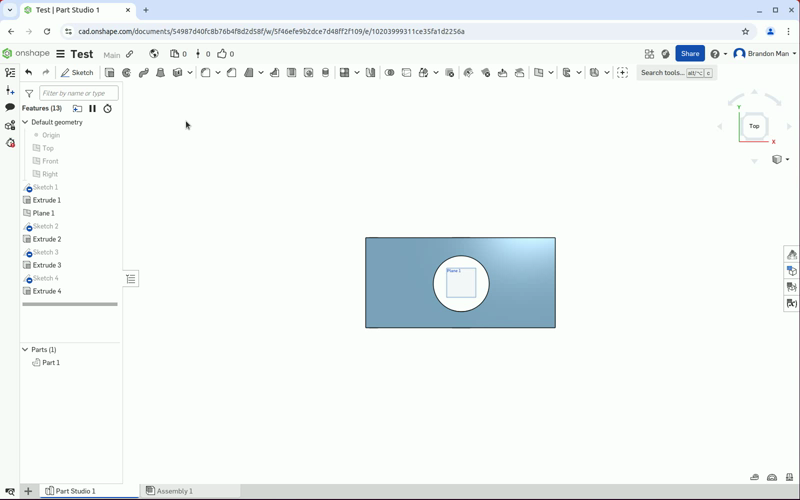
key(shift+h)
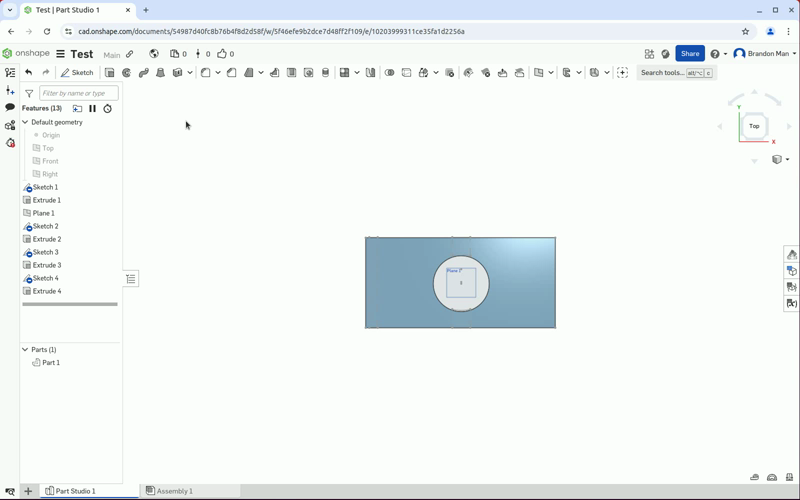
key(shift+7)
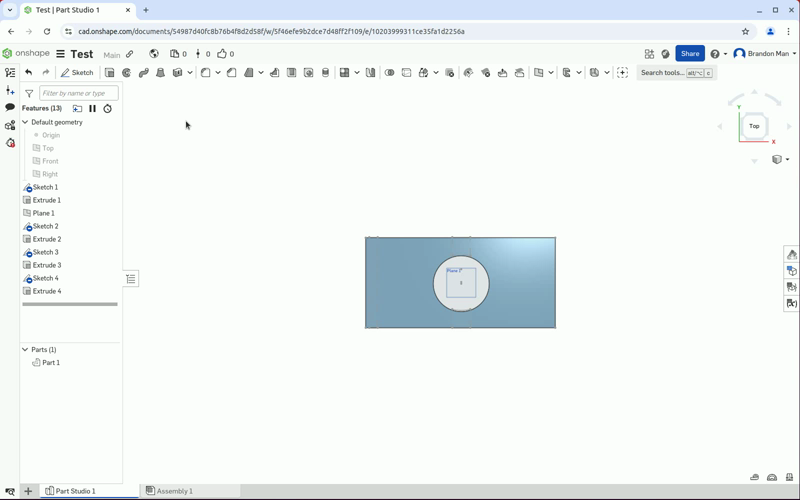
key(up, 3)
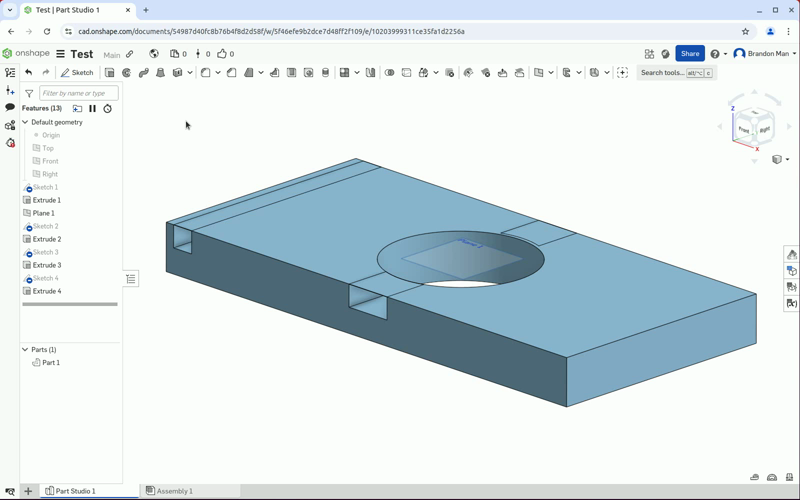
key(left, 3)
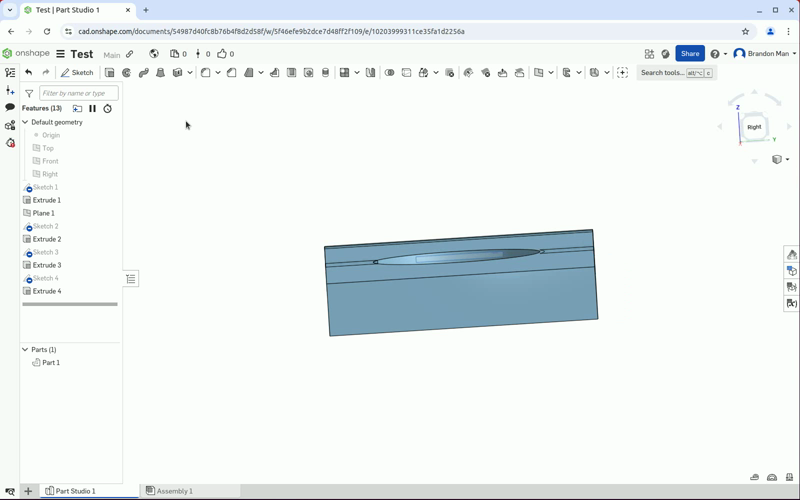
key(right, 3)
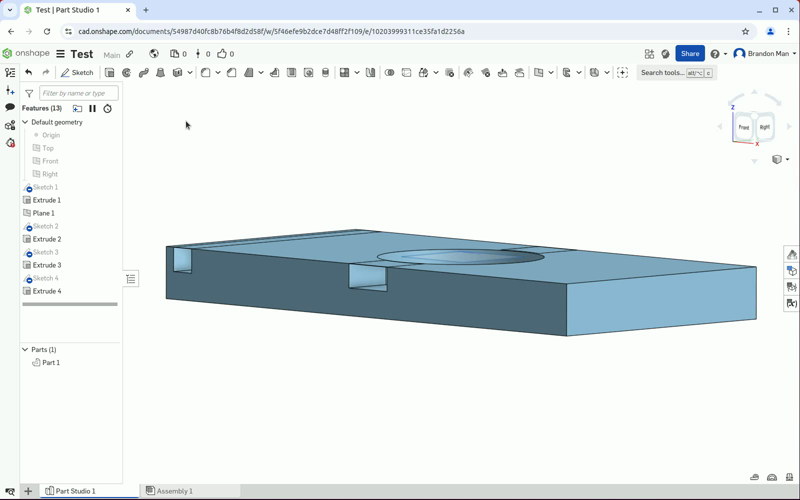
key(down, 3)
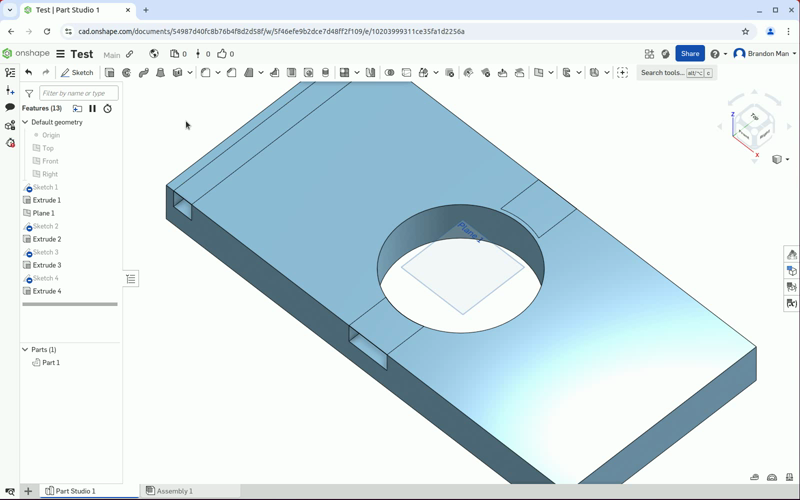
mouse_move(73, 189)
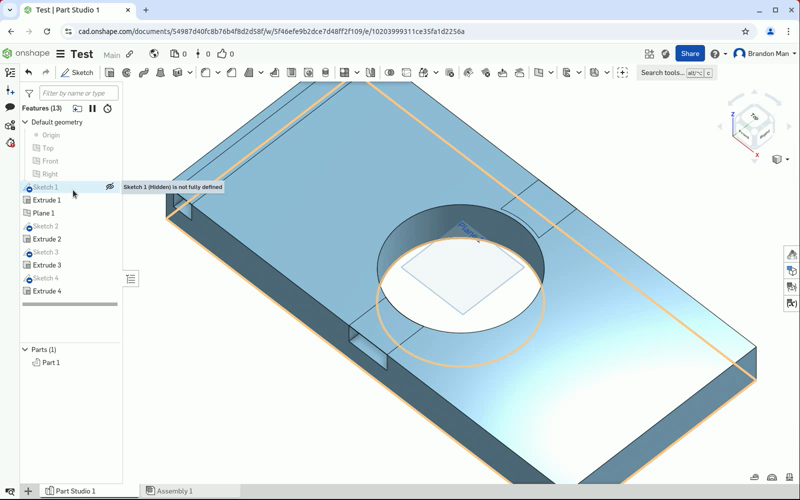
click(73, 189)